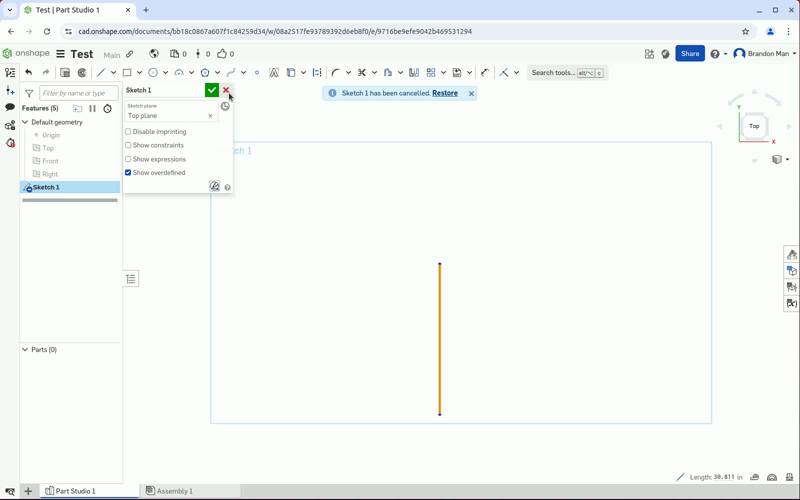
key(shift+h)
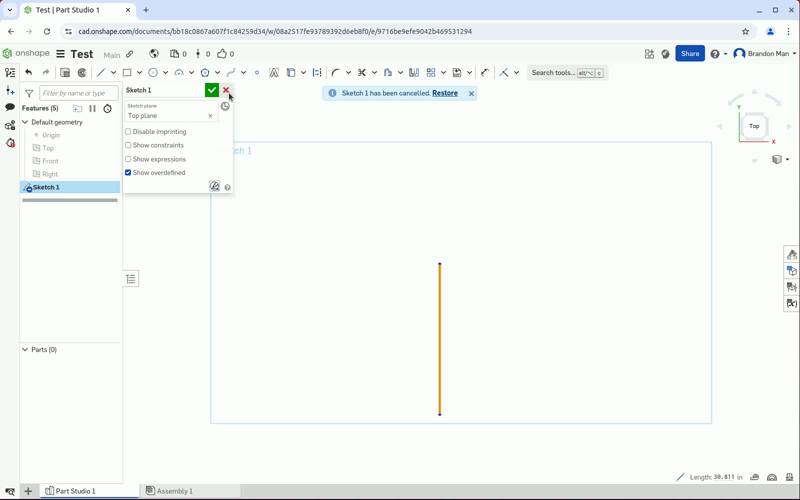
key(shift+s)
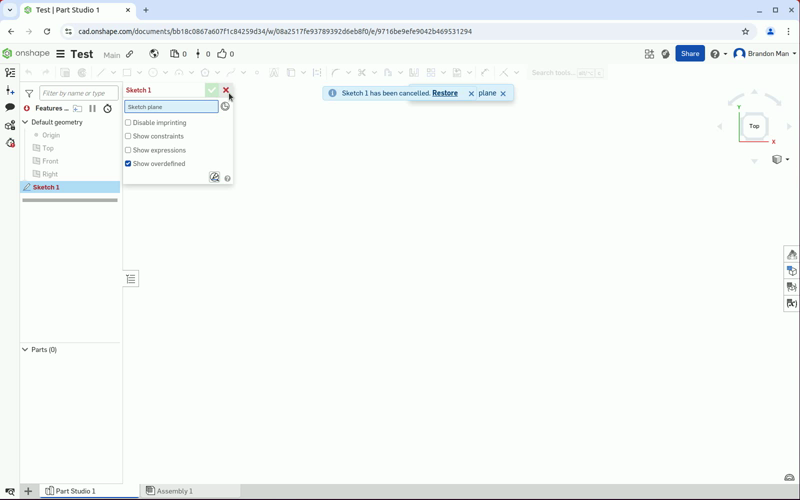
mouse_move(73, 150)
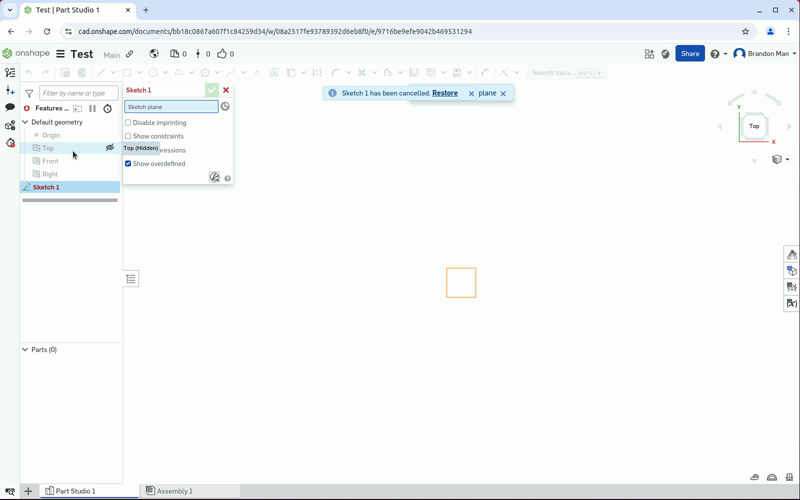
click(73, 150)
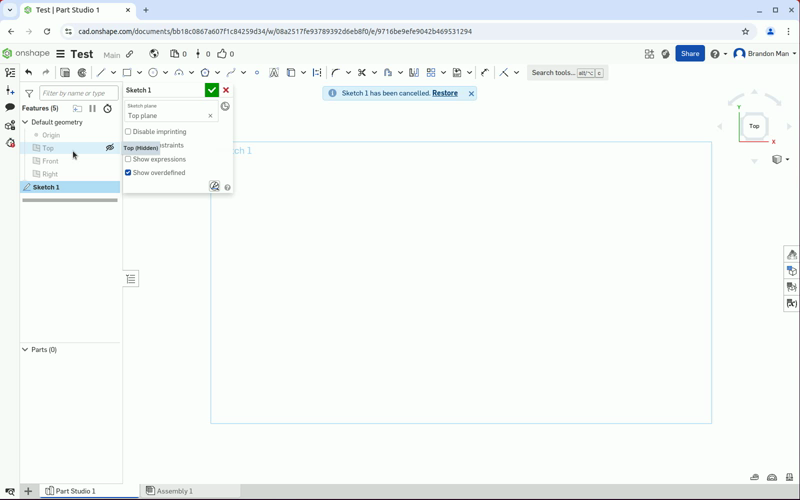
mouse_move(73, 352)
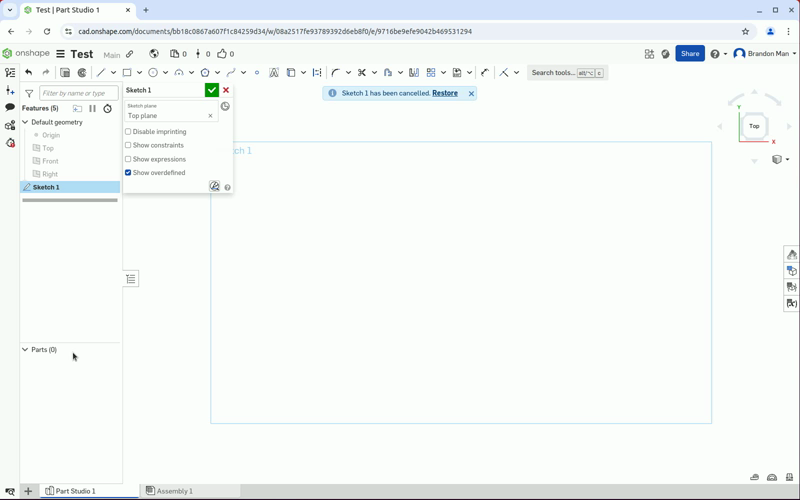
key(y)
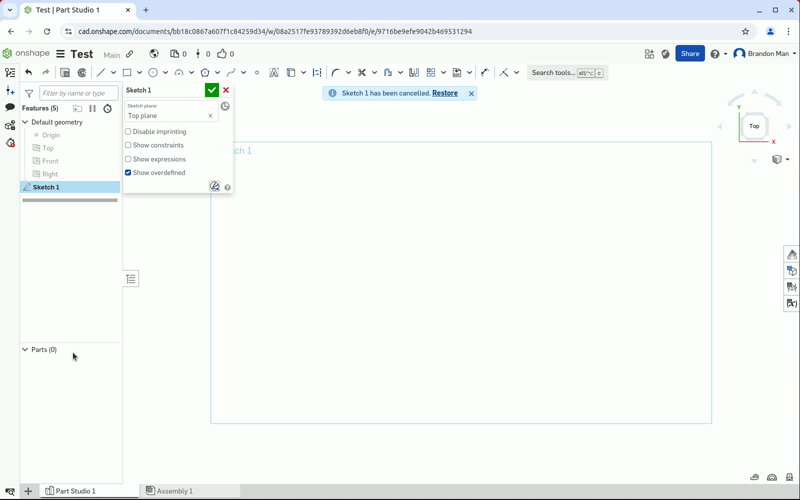
key(l)
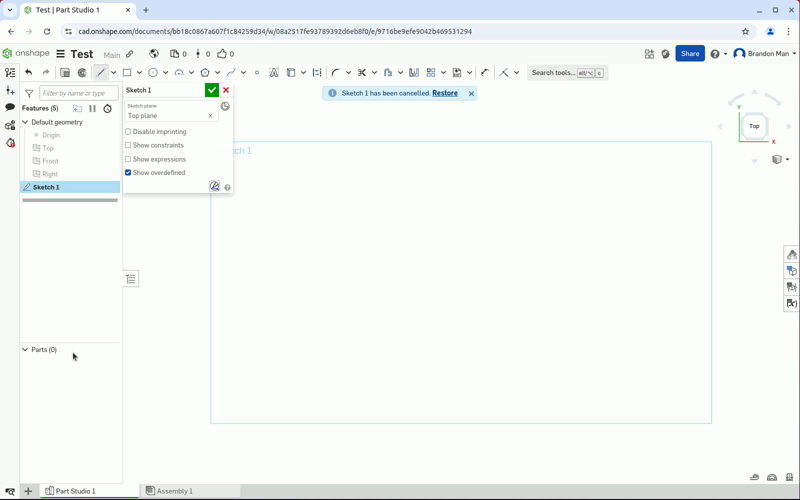
key_down(shift)
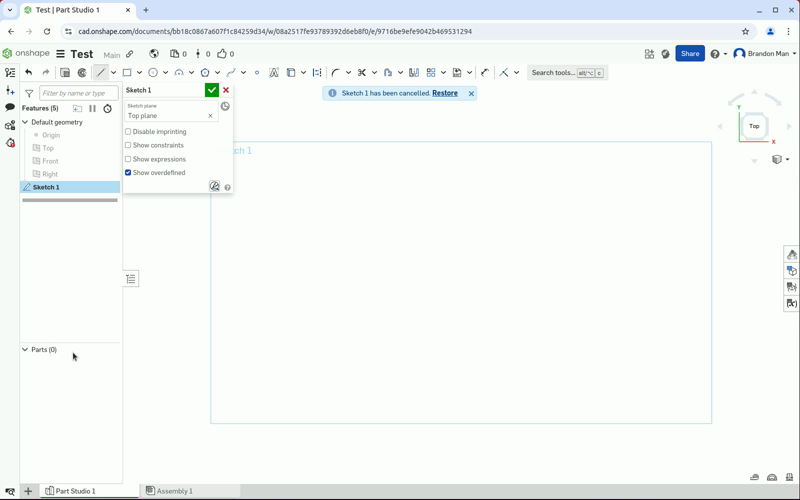
mouse_move(348, 282)
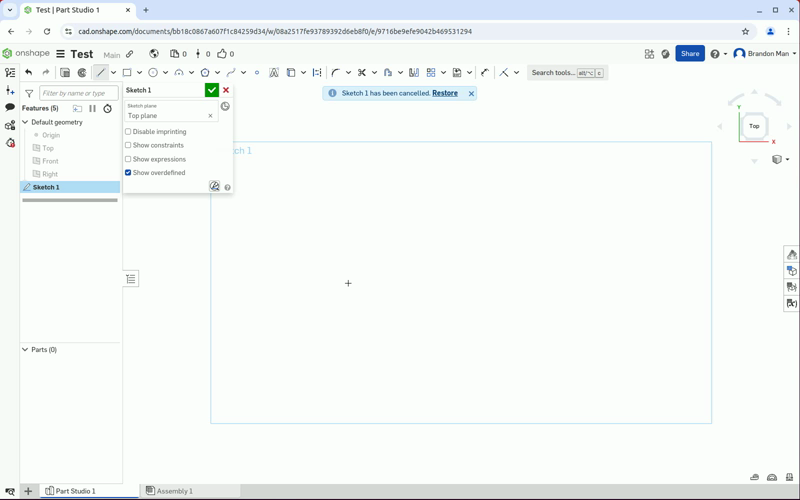
click(348, 282)
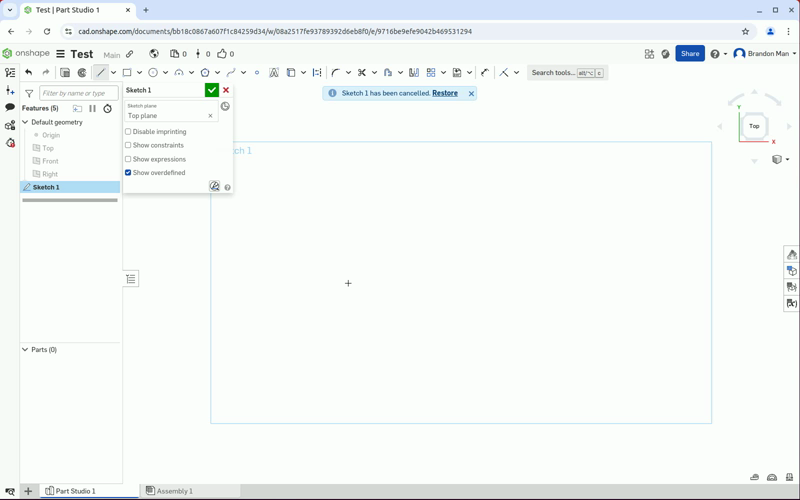
key_up(shift)
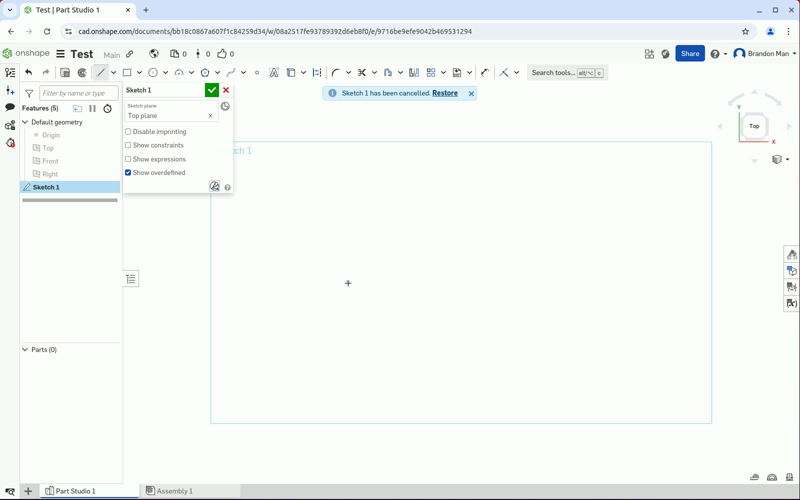
key_down(shift)
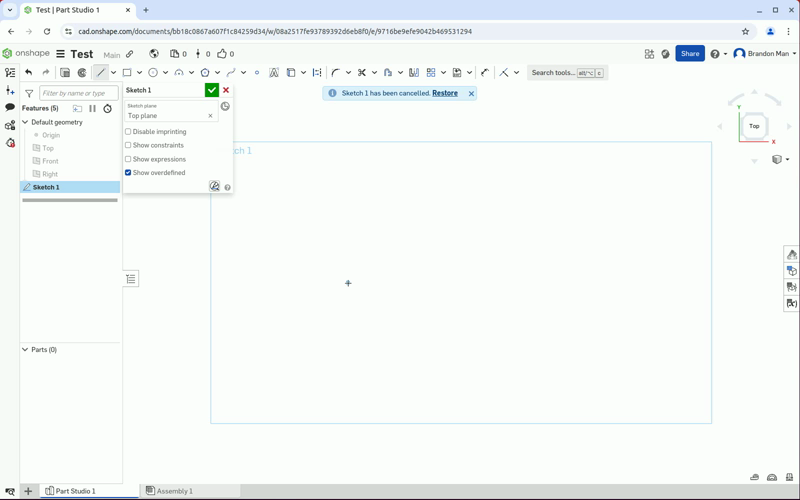
mouse_move(378, 282)
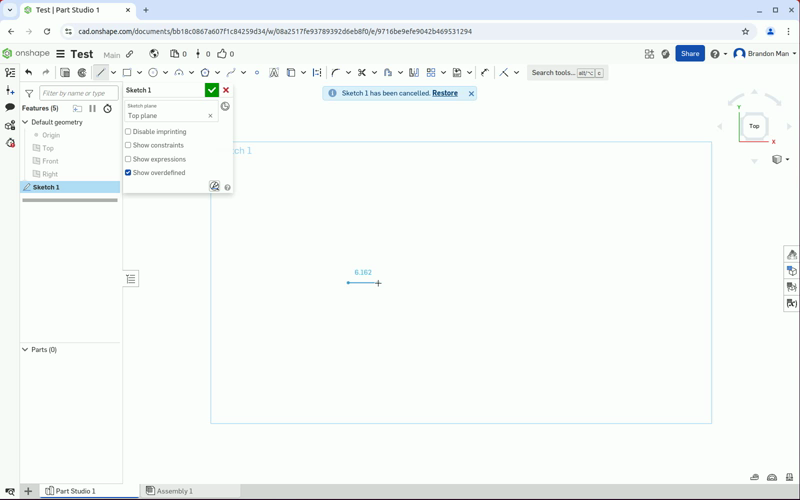
mouse_move(396, 282)
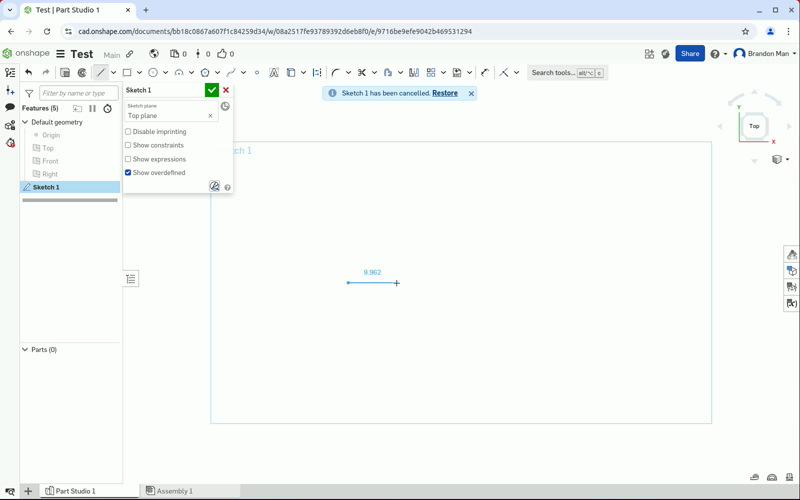
click(396, 282)
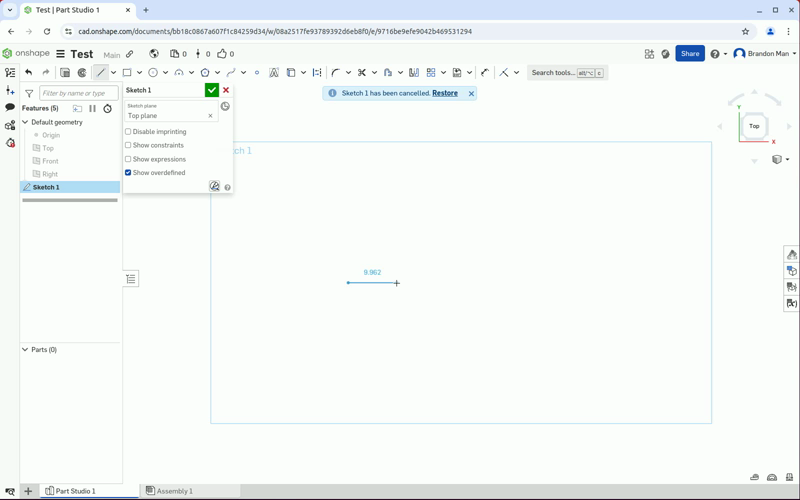
key_up(shift)
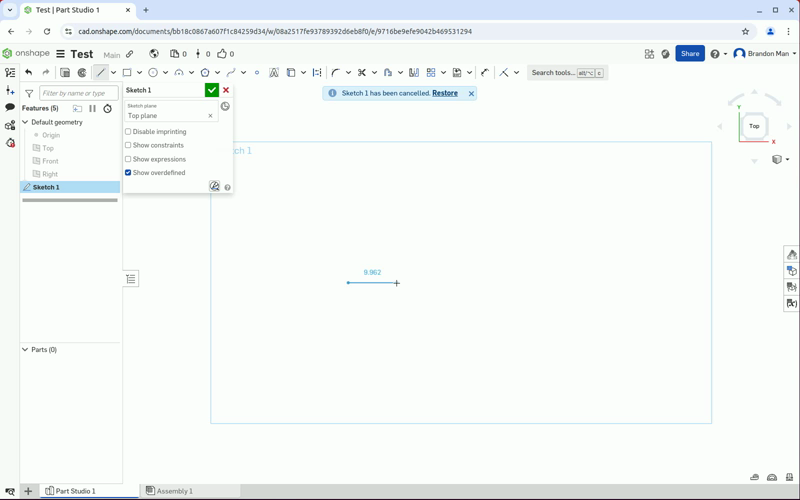
key_down(shift)
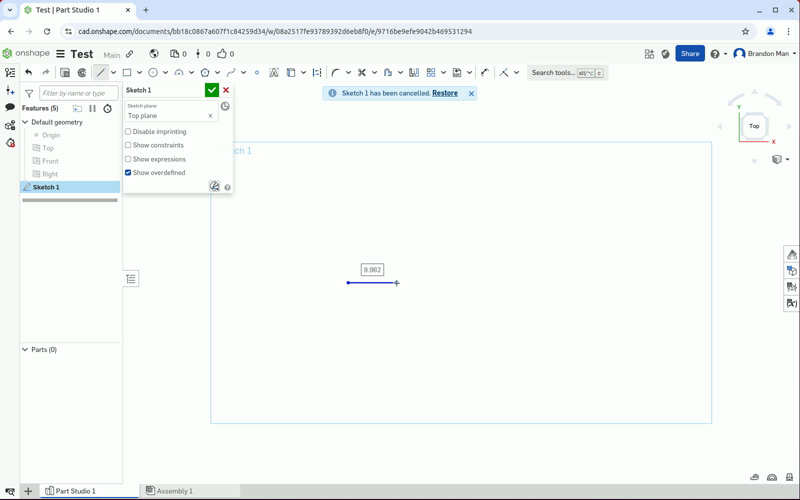
mouse_move(426, 282)
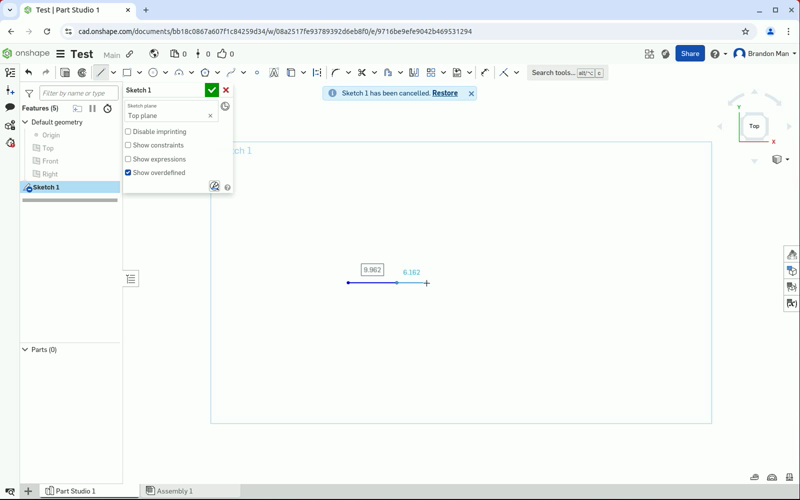
mouse_move(396, 256)
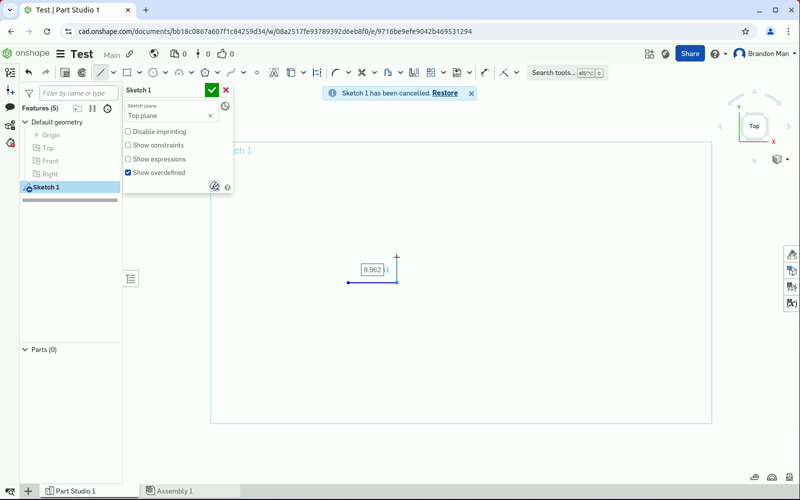
click(396, 256)
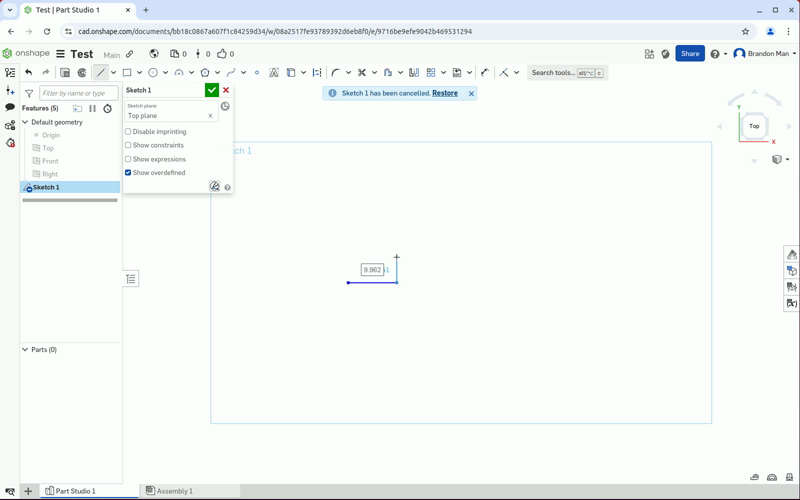
key_up(shift)
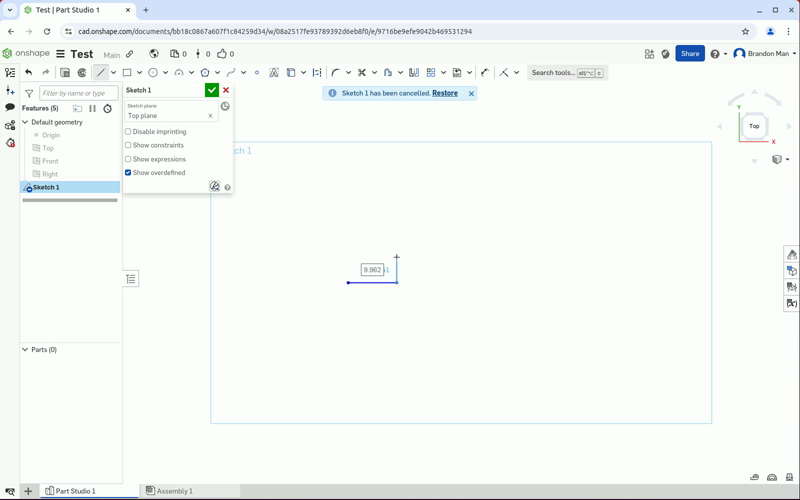
key_down(shift)
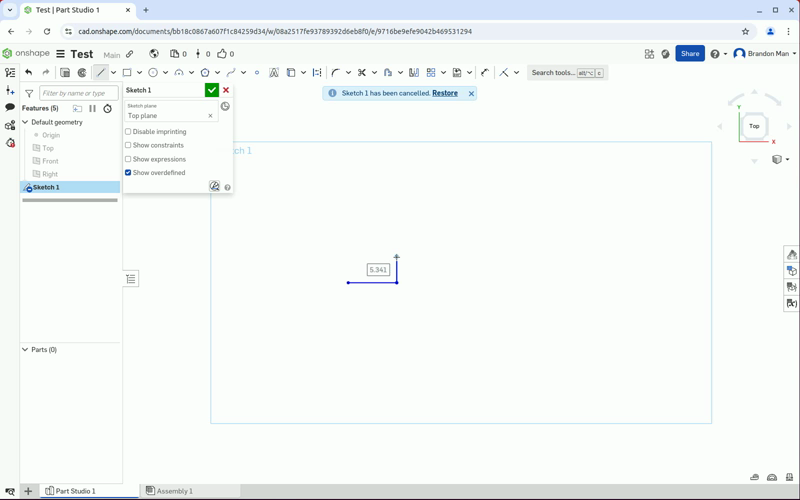
mouse_move(460, 256)
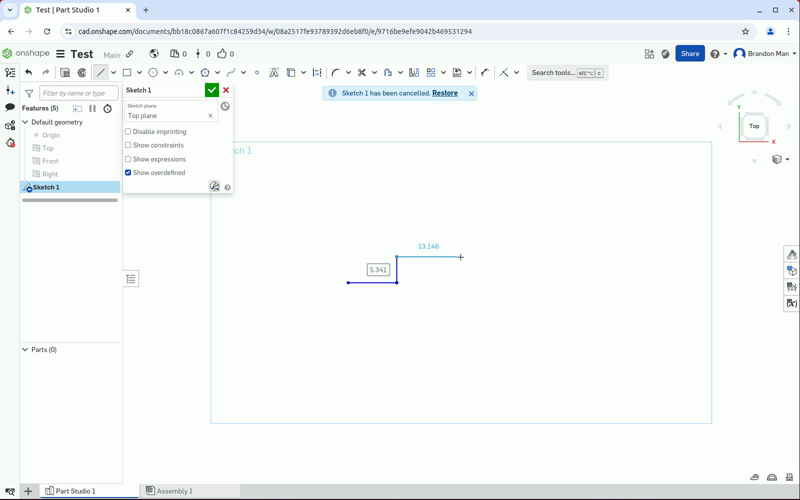
click(460, 256)
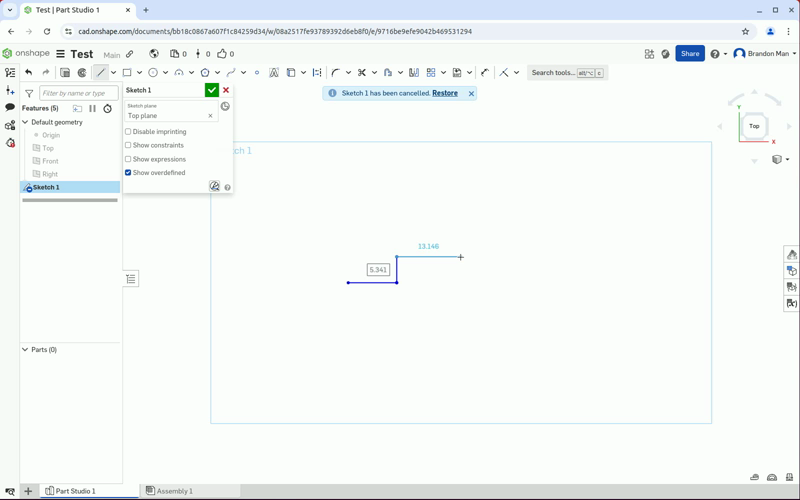
key_up(shift)
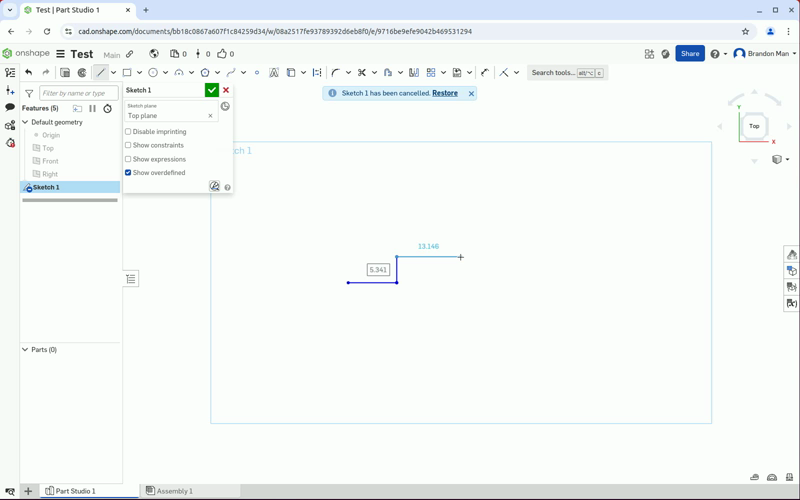
key_down(shift)
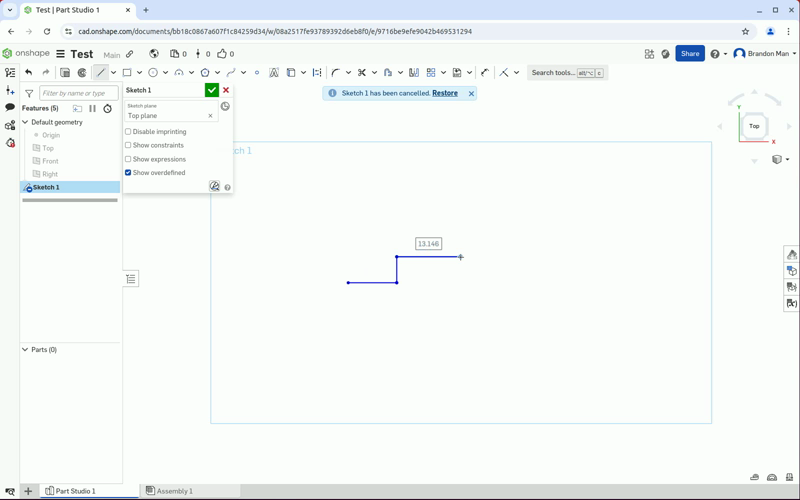
mouse_move(490, 256)
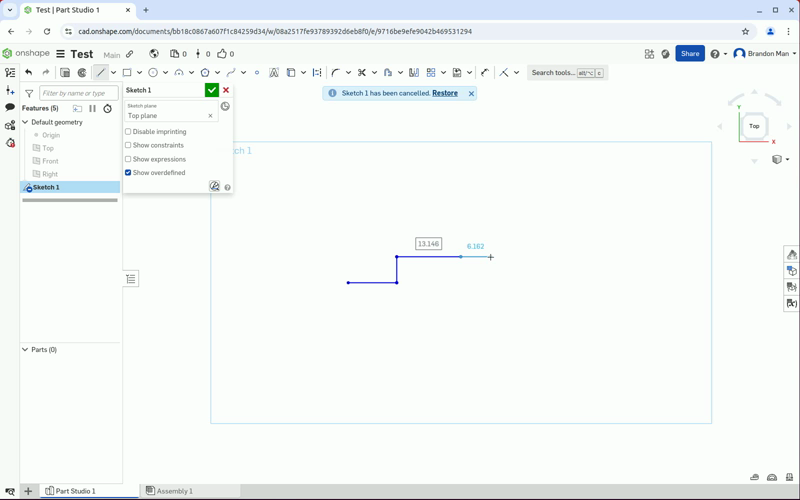
mouse_move(460, 229)
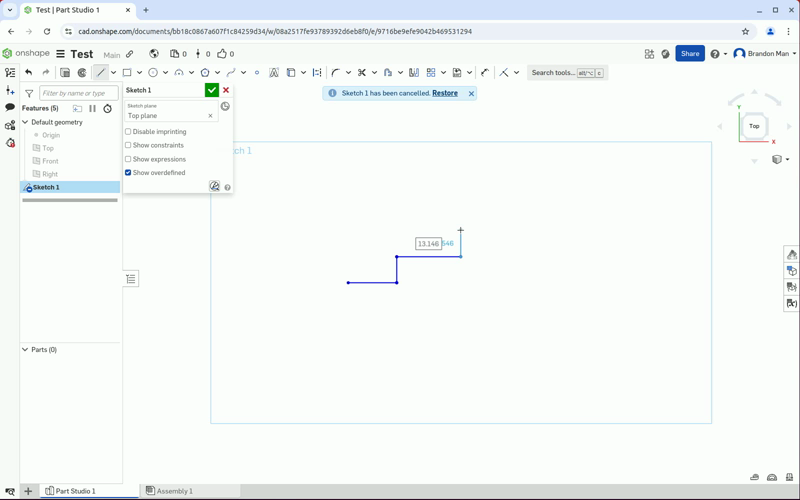
click(460, 229)
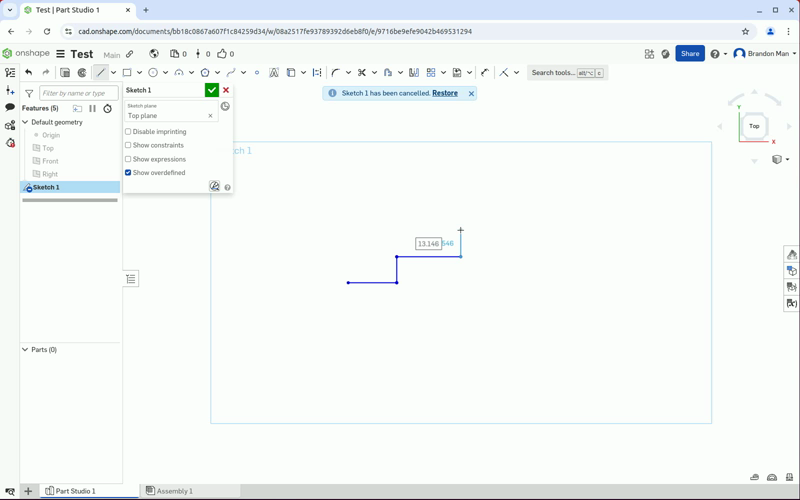
key_up(shift)
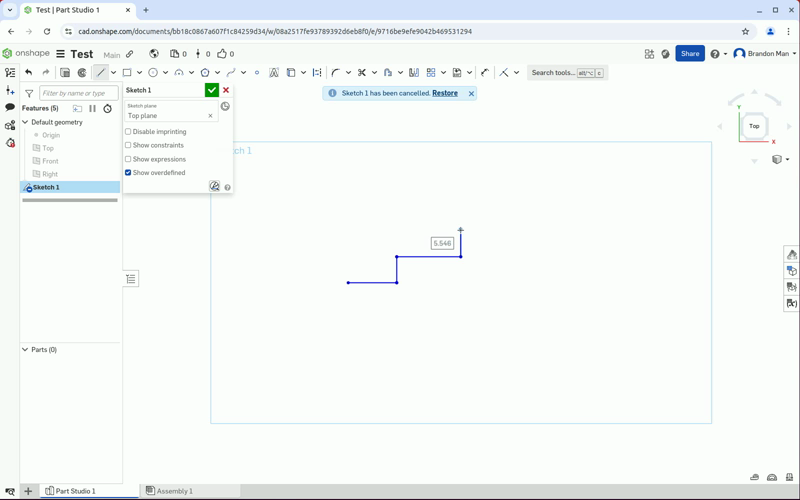
key_down(shift)
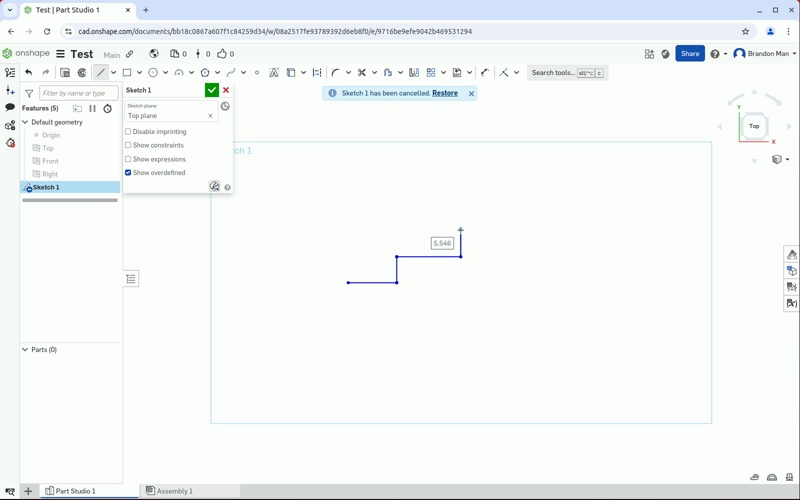
mouse_move(348, 229)
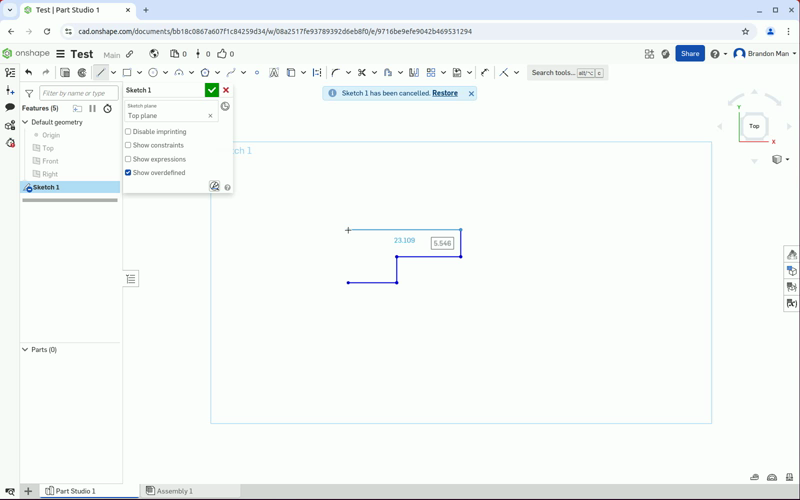
click(348, 229)
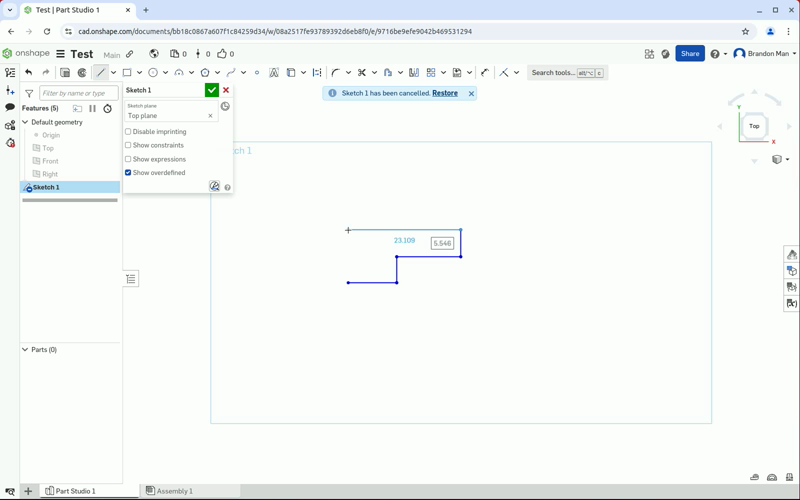
key_up(shift)
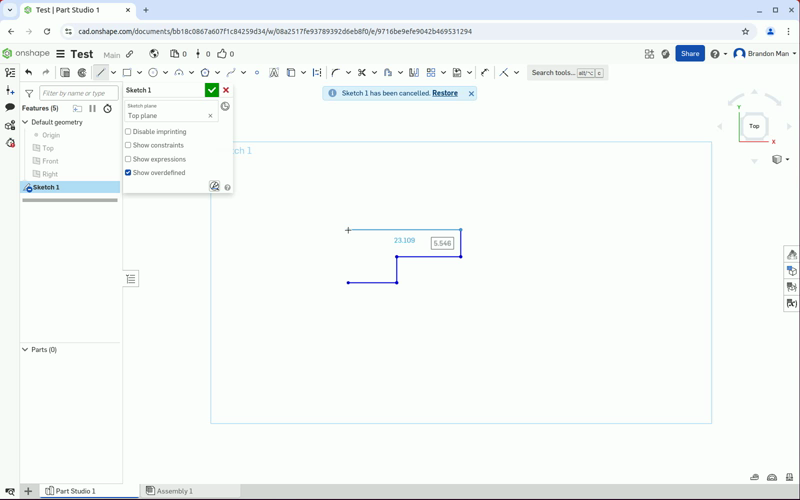
mouse_move(378, 229)
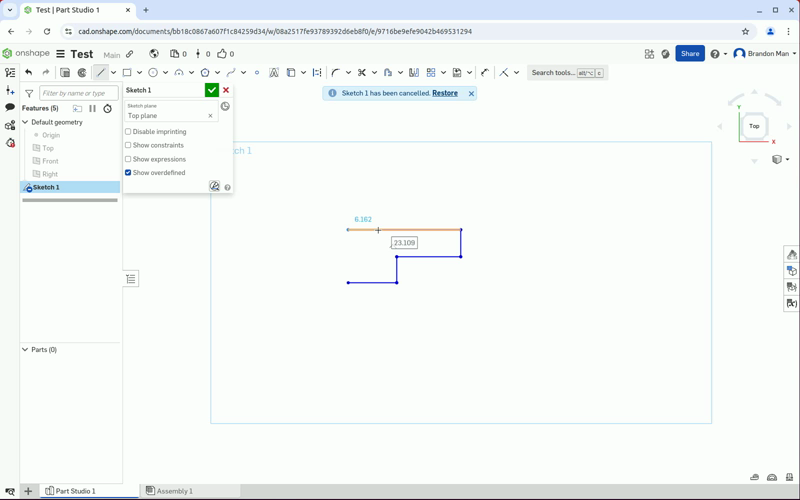
key_down(shift)
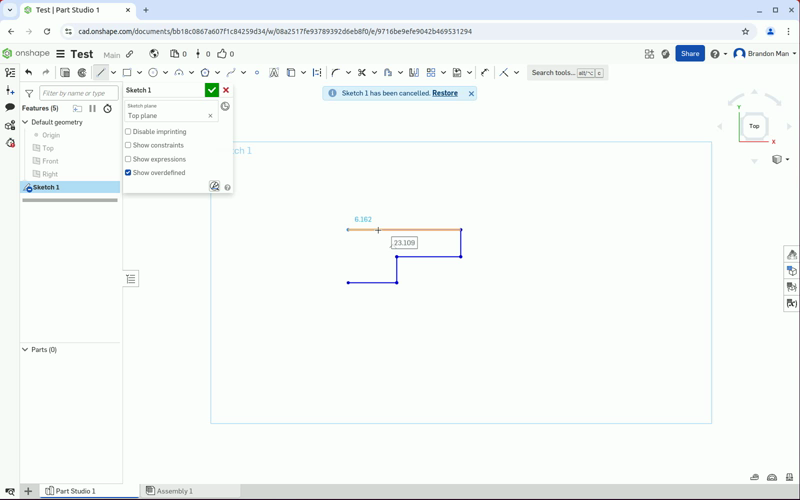
mouse_move(348, 282)
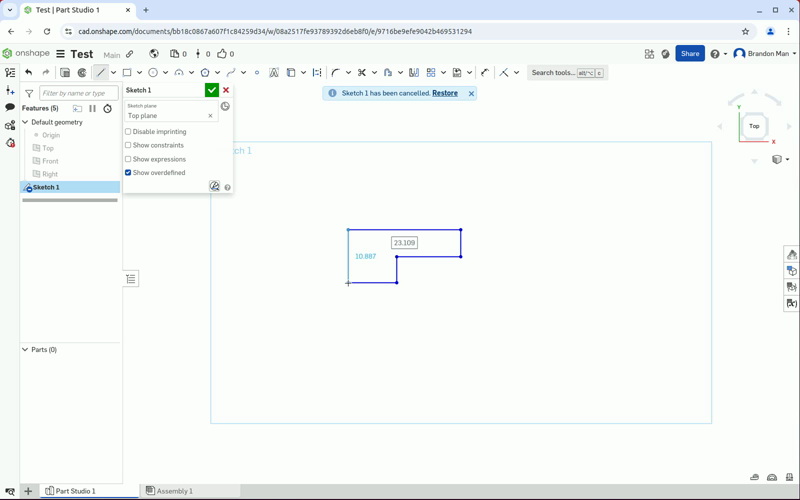
key_up(shift)
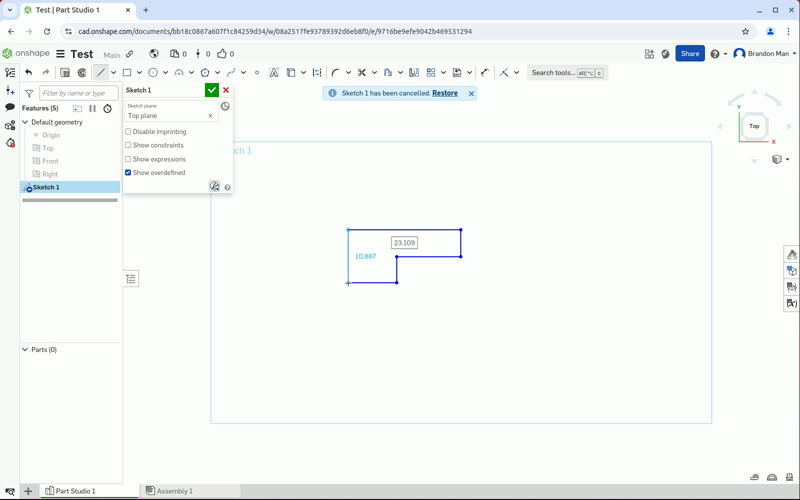
click(348, 282)
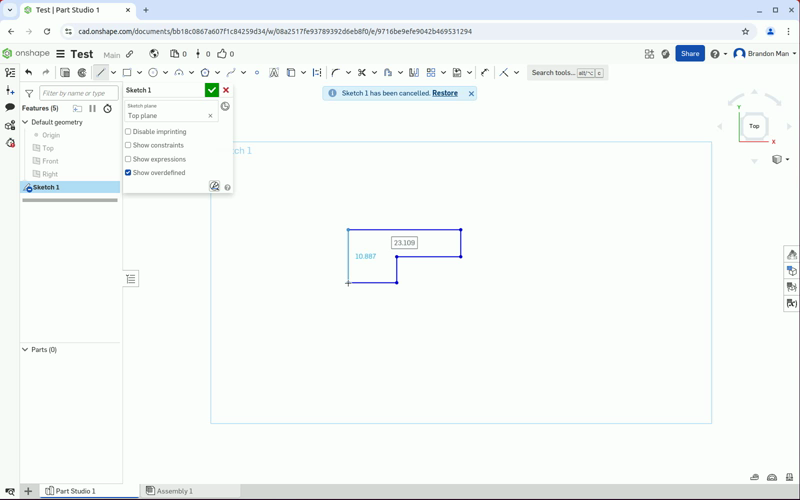
key(esc)
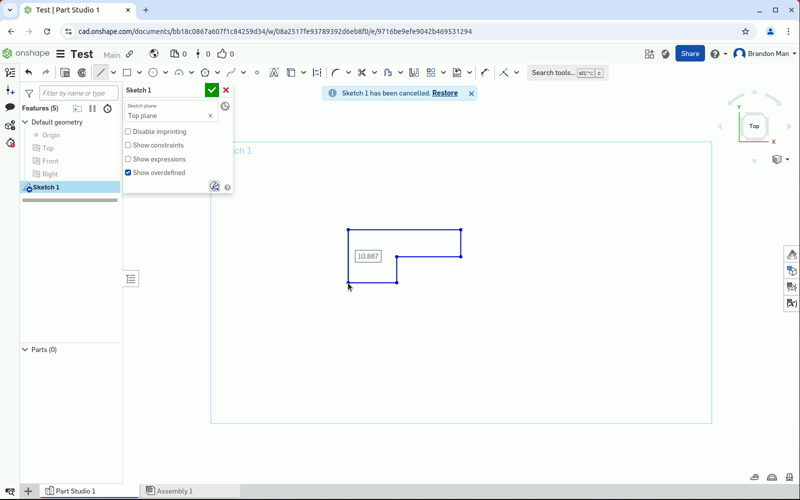
mouse_move(352, 261)
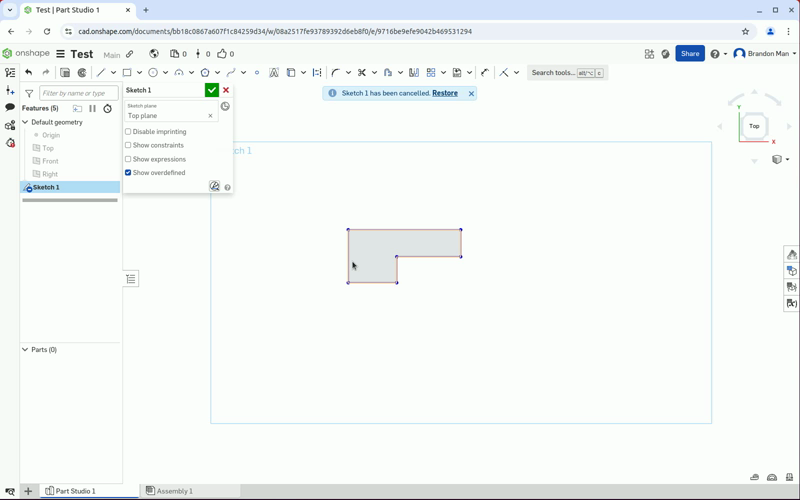
click(352, 261)
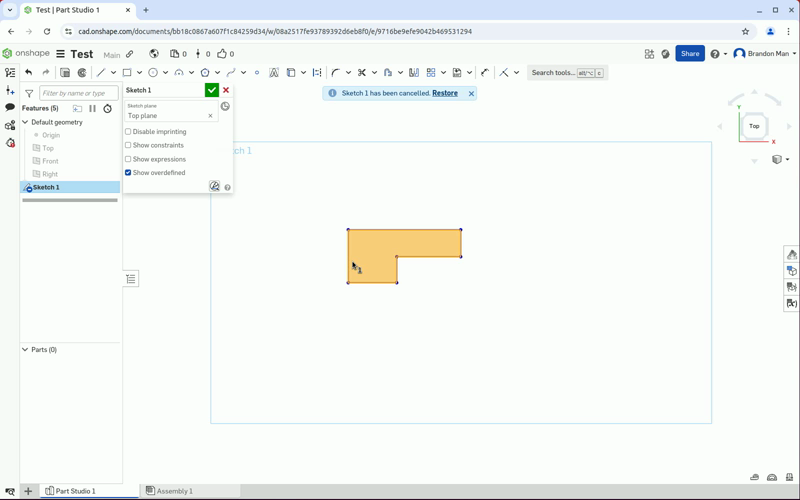
mouse_move(73, 352)
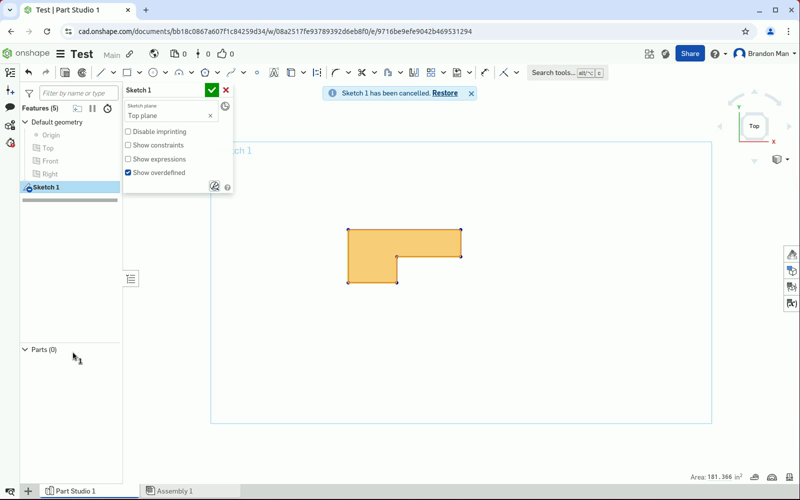
key(shift+y)
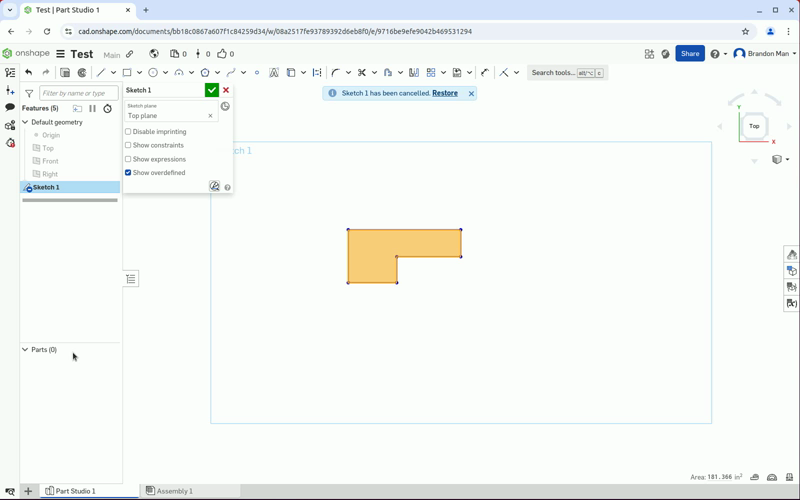
key(shift+e)
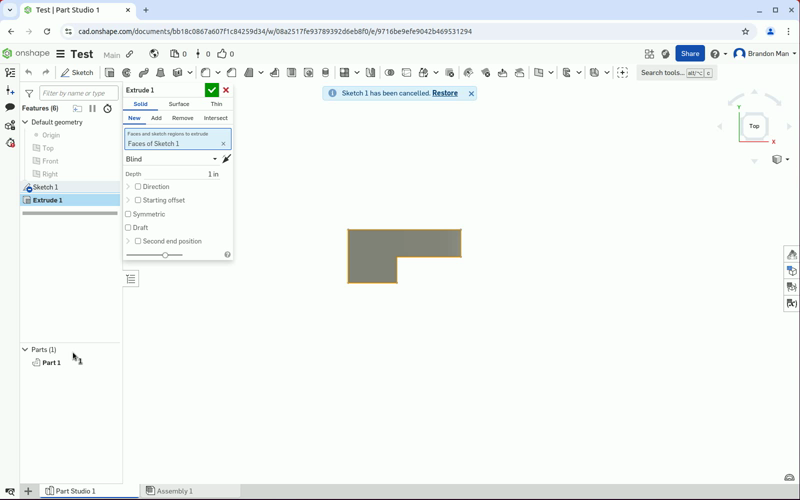
mouse_move(143, 106)
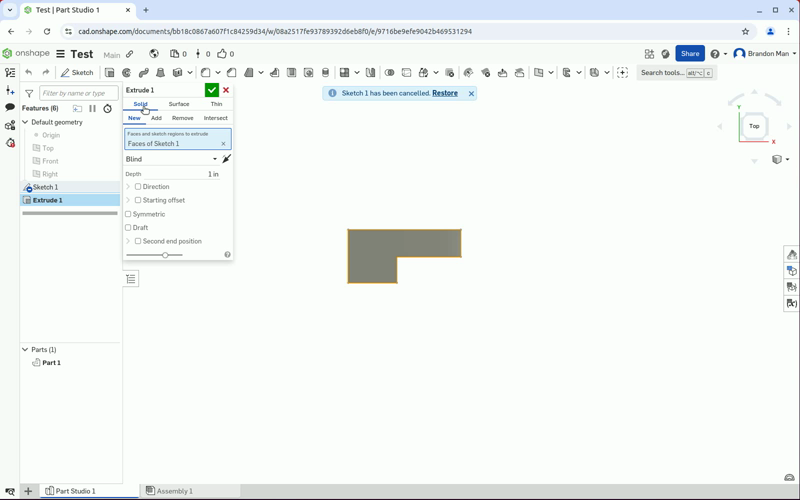
click(143, 106)
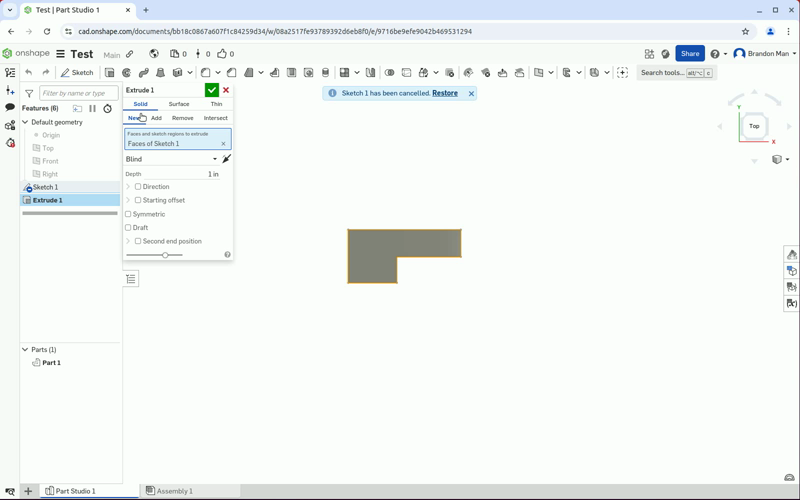
mouse_move(137, 120)
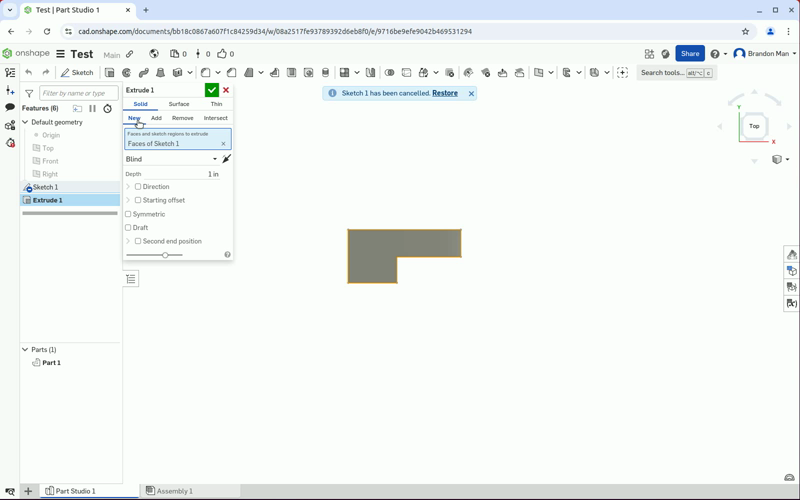
click(137, 120)
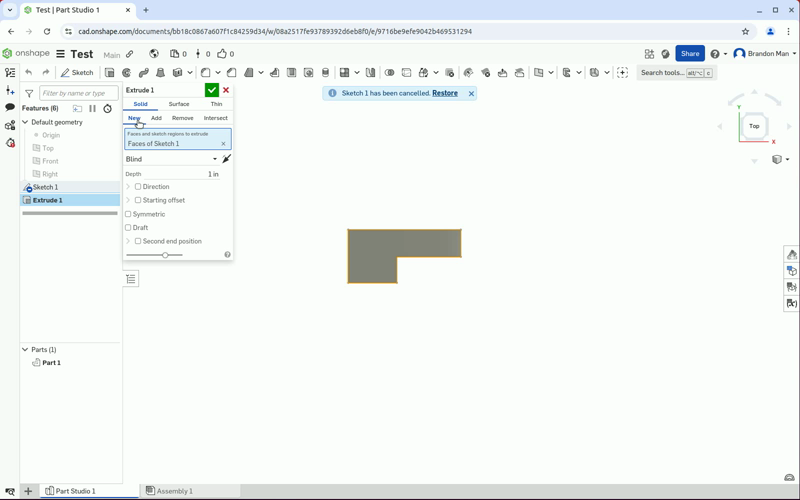
key(tab, 4)
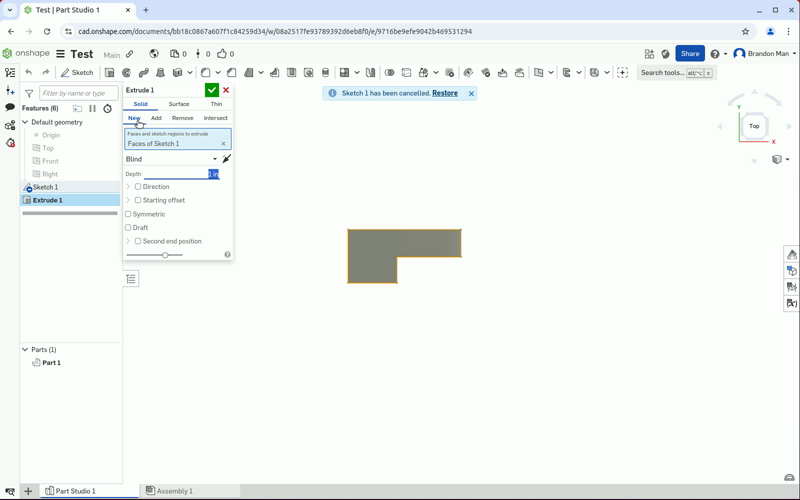
text(7.703)
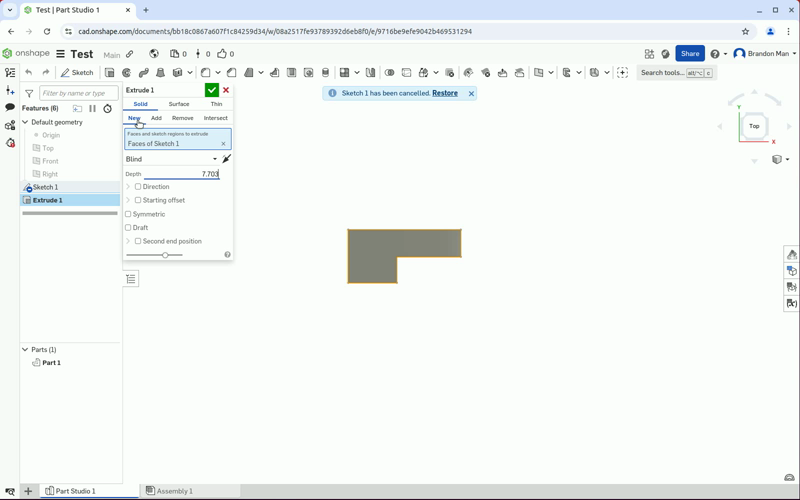
key(enter)
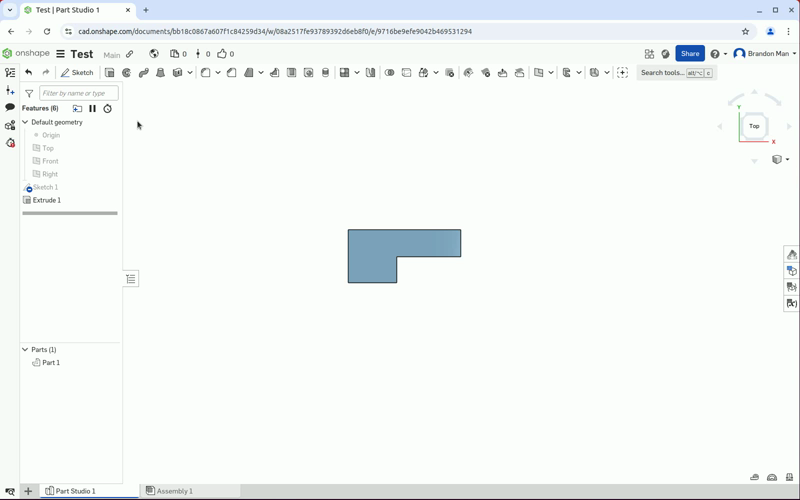
key(shift+h)
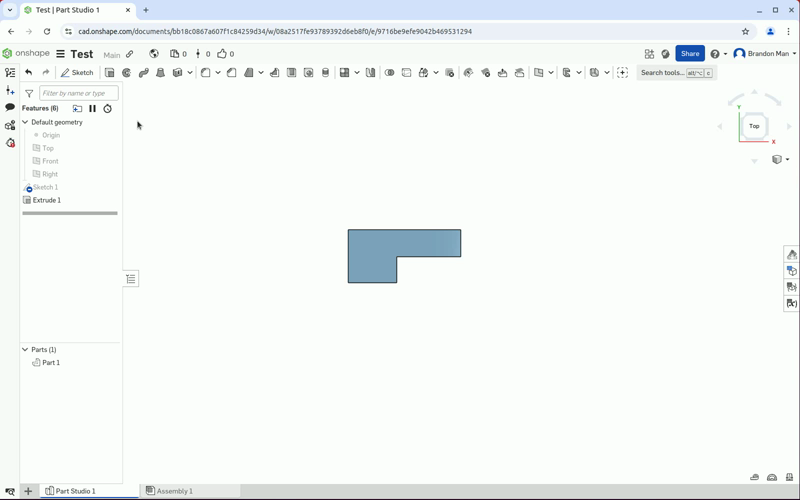
key(shift+h)
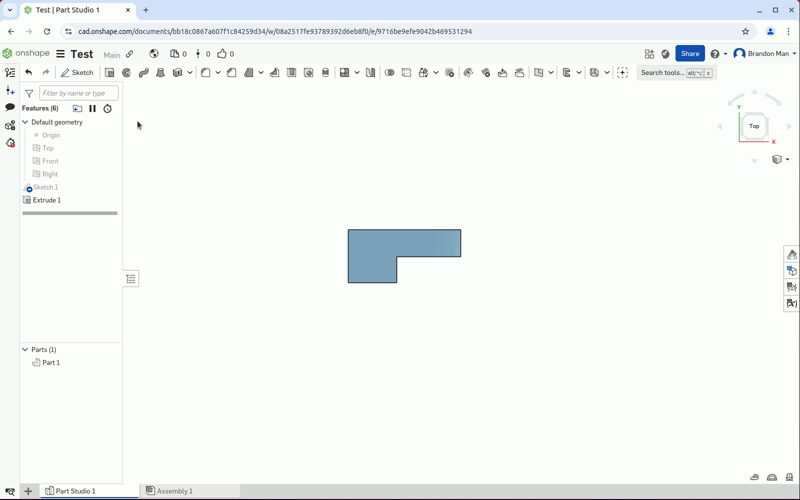
mouse_move(73, 189)
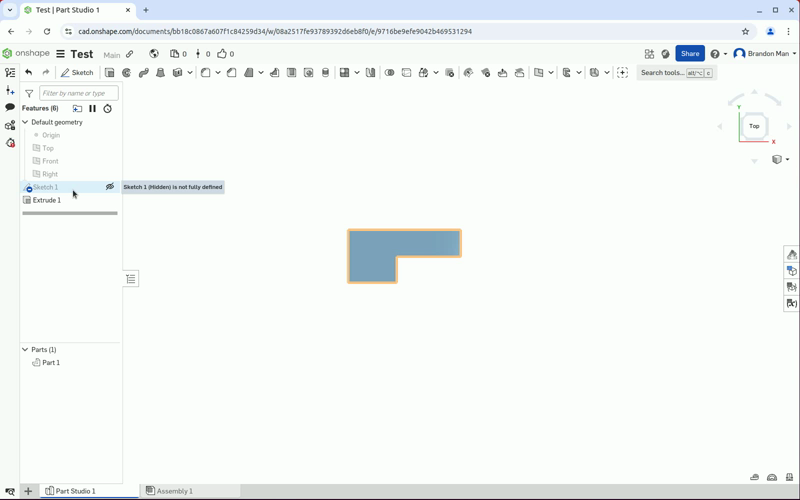
click(73, 189)
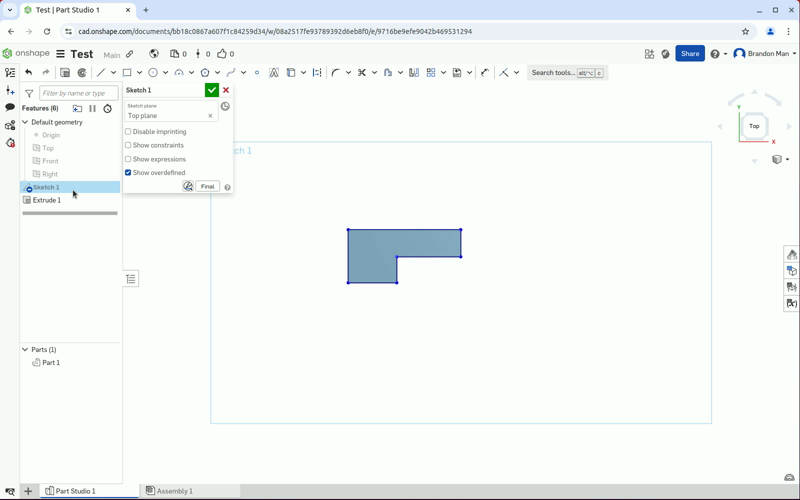
mouse_move(229, 92)
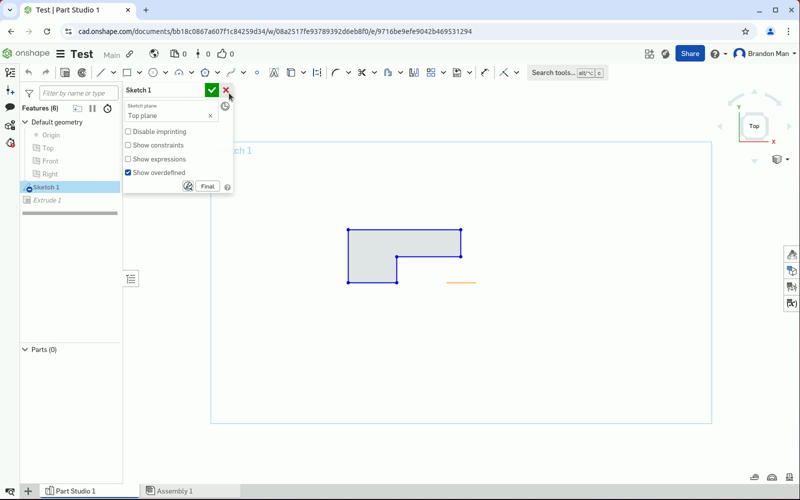
click(229, 92)
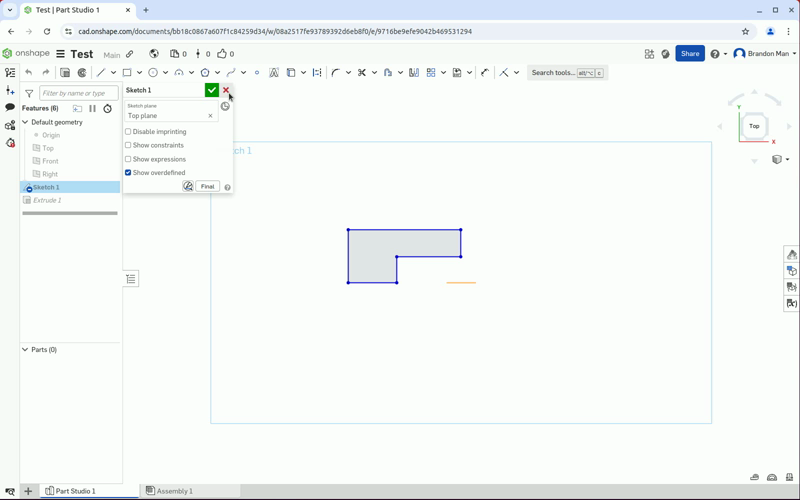
key(shift+s)
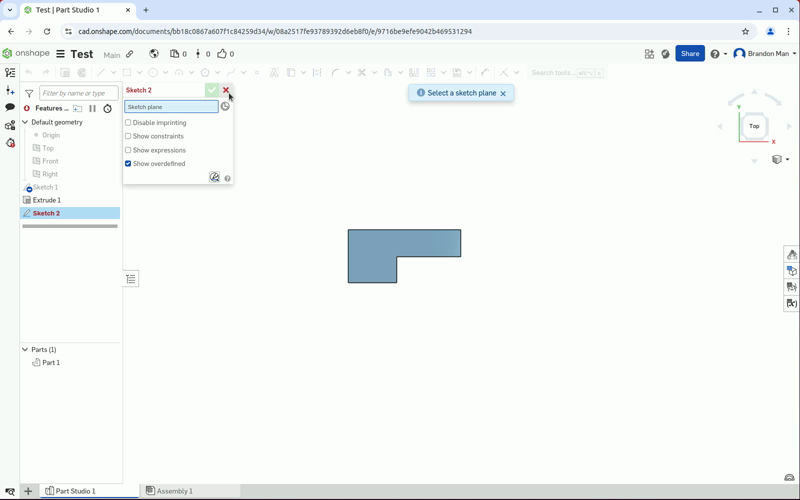
mouse_move(73, 150)
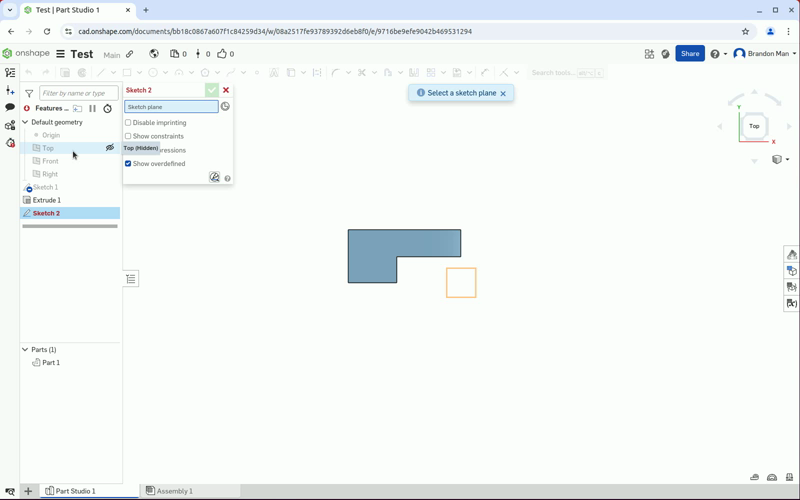
click(73, 150)
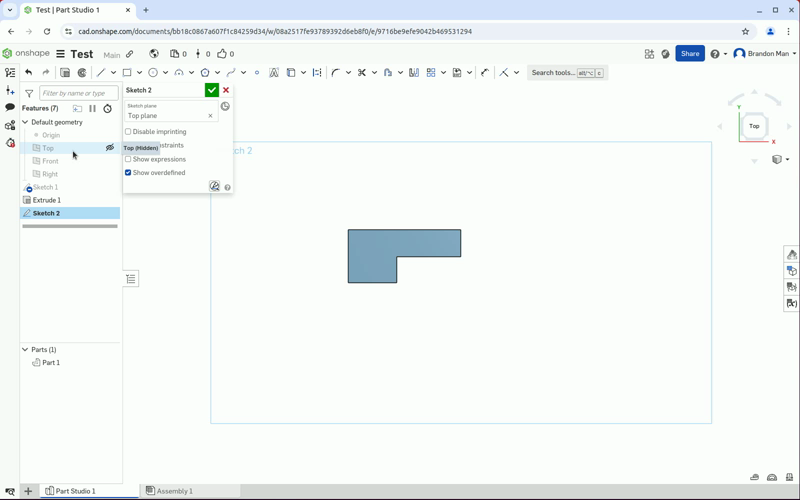
mouse_move(73, 352)
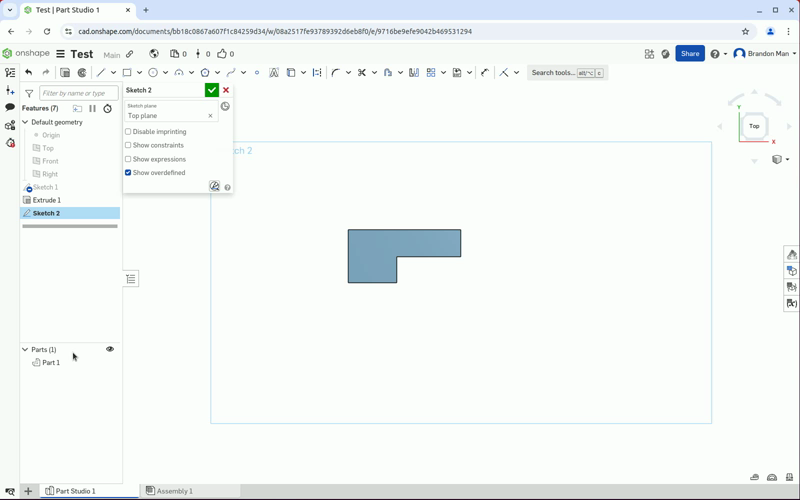
key(y)
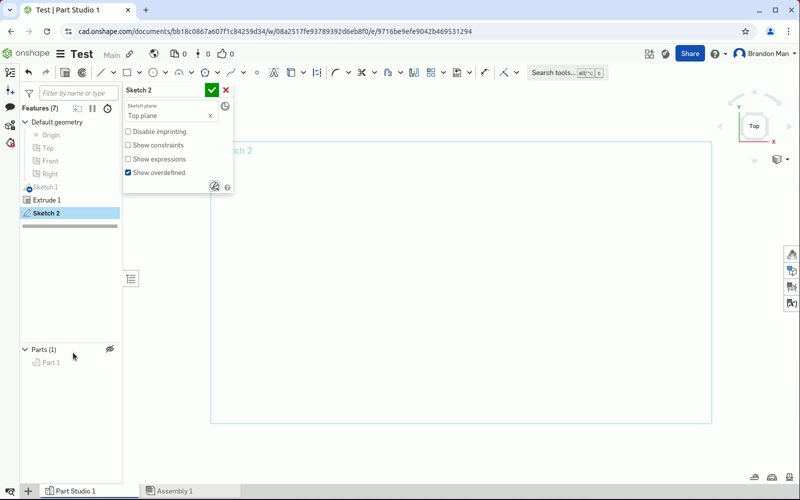
key(l)
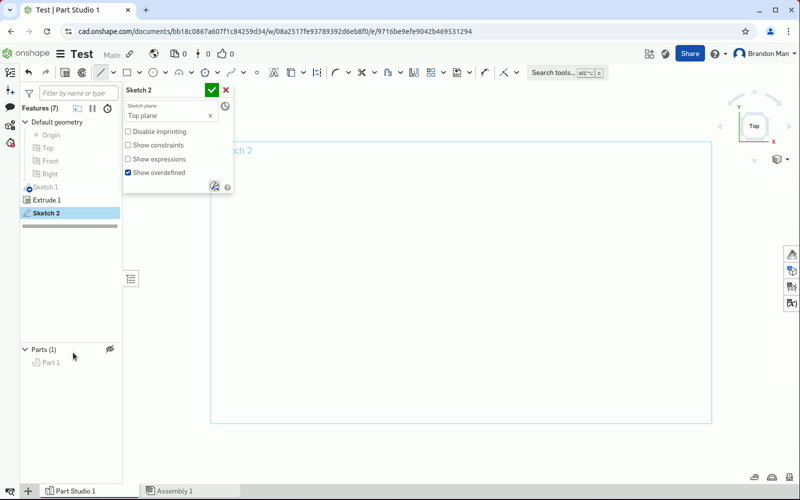
key_down(shift)
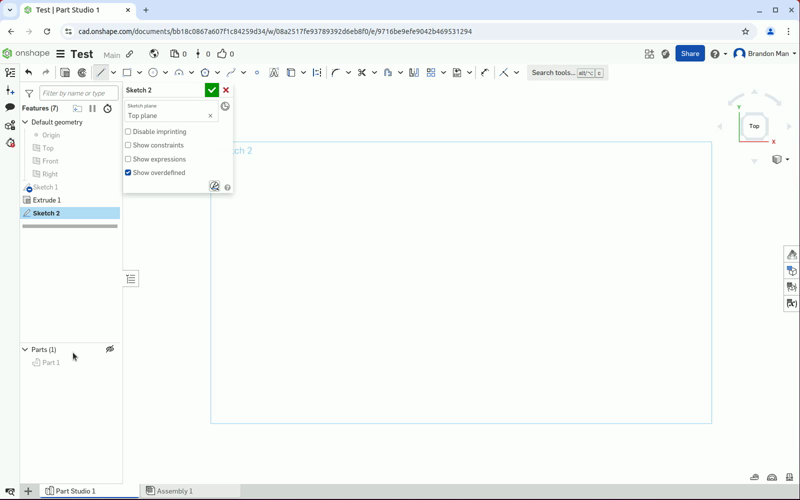
mouse_move(397, 282)
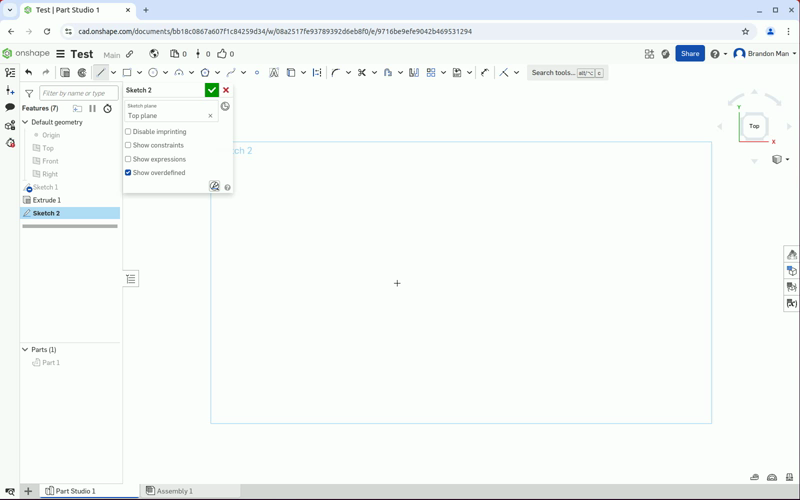
click(397, 282)
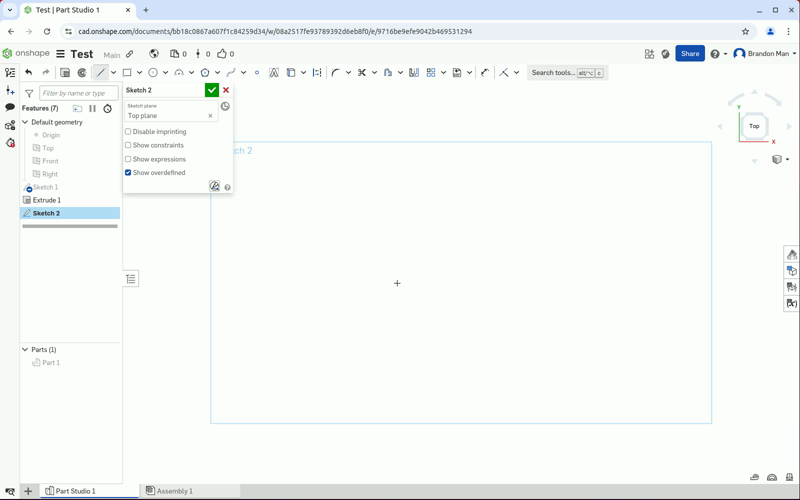
key_up(shift)
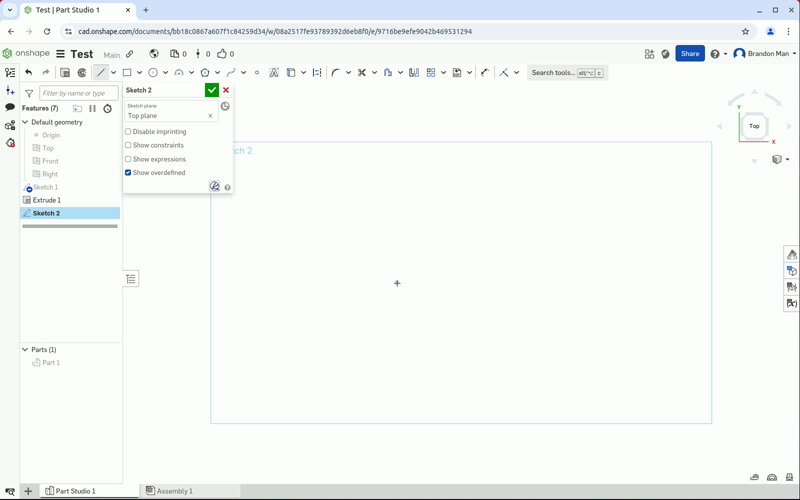
key_down(shift)
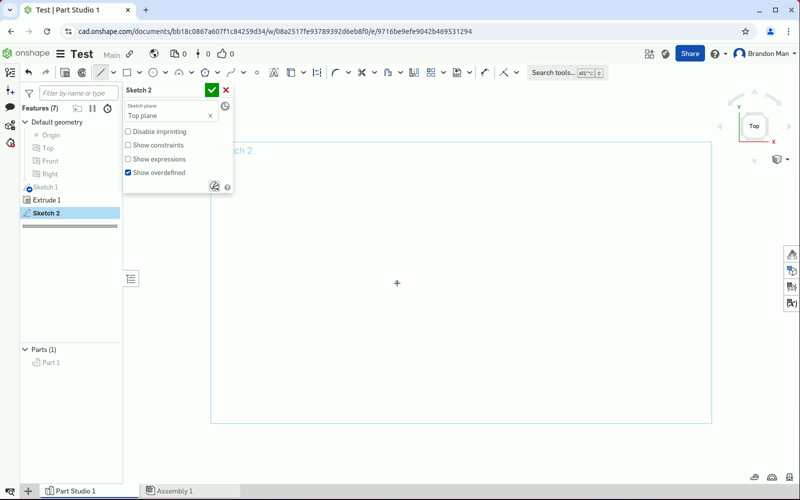
mouse_move(461, 282)
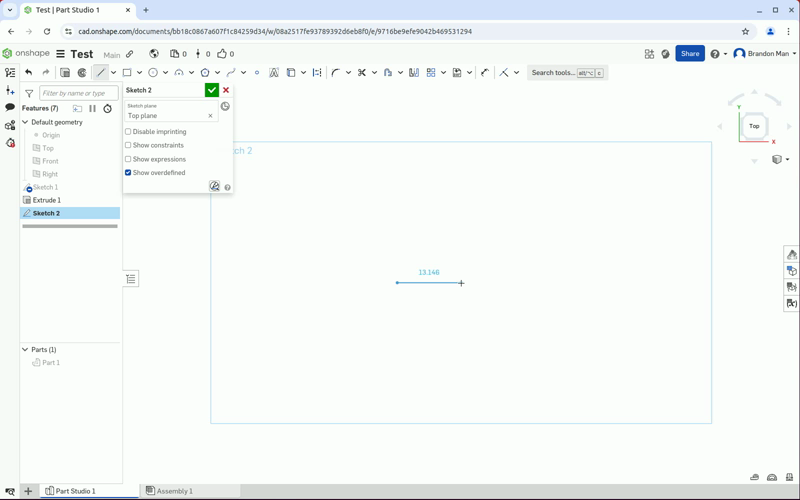
click(461, 282)
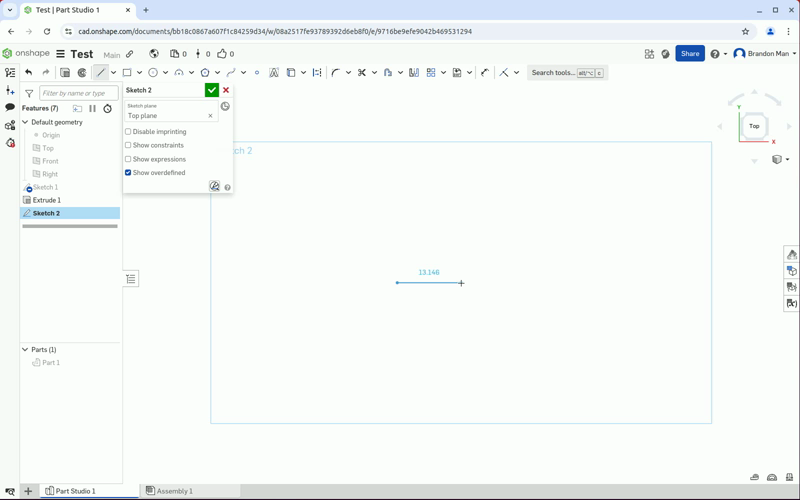
key_up(shift)
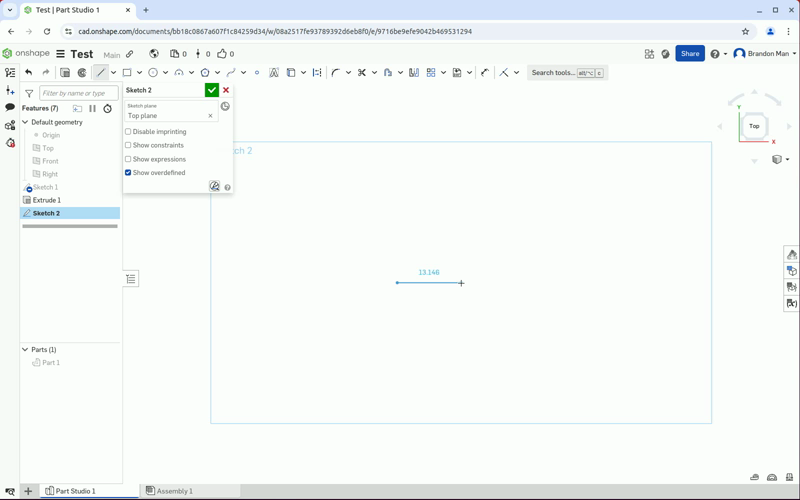
key_down(shift)
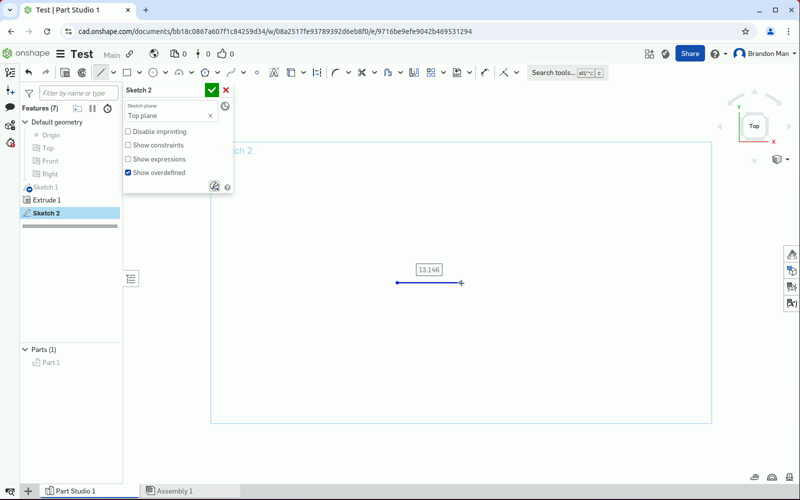
mouse_move(491, 282)
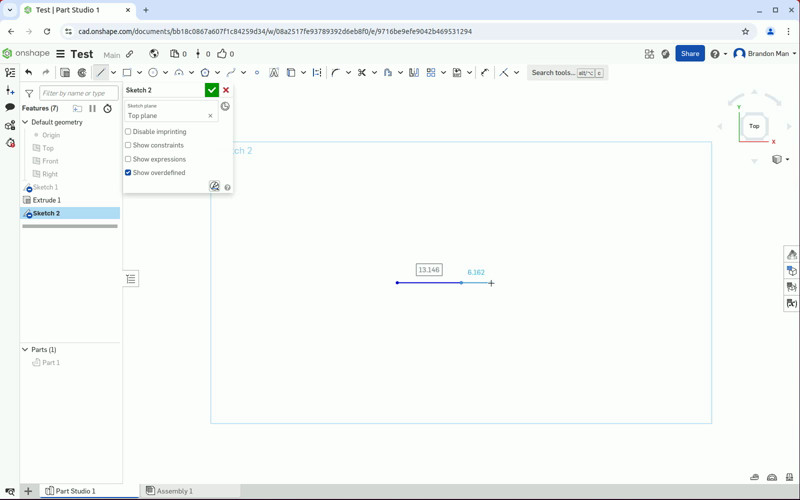
mouse_move(461, 256)
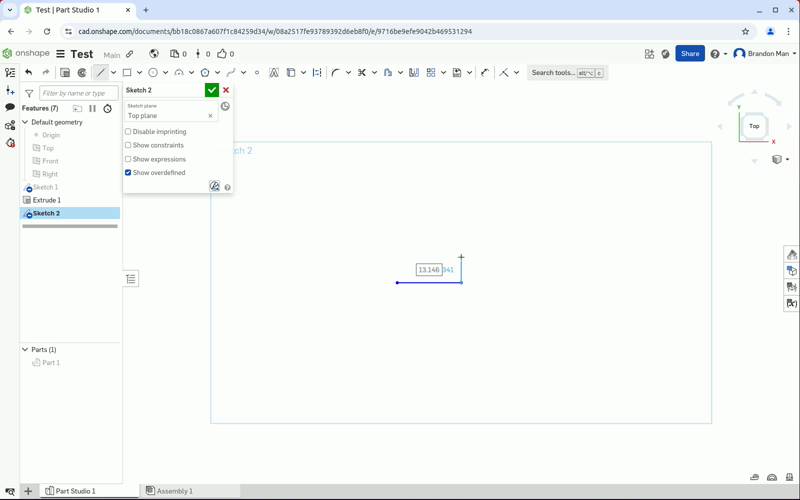
click(461, 256)
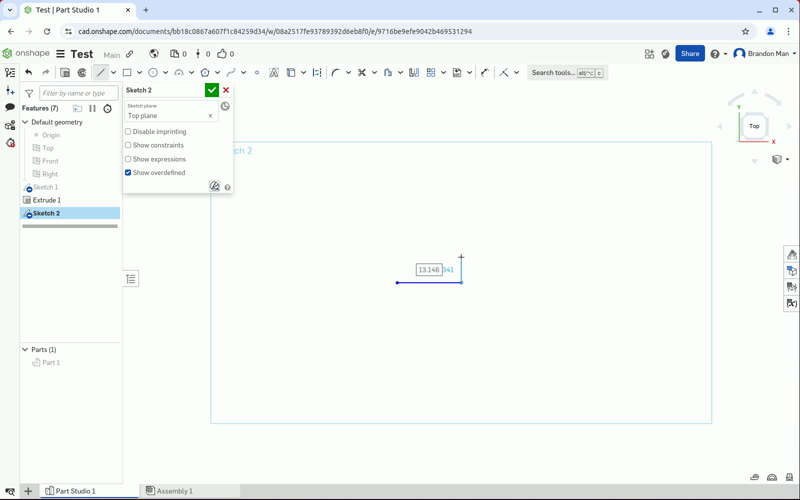
key_up(shift)
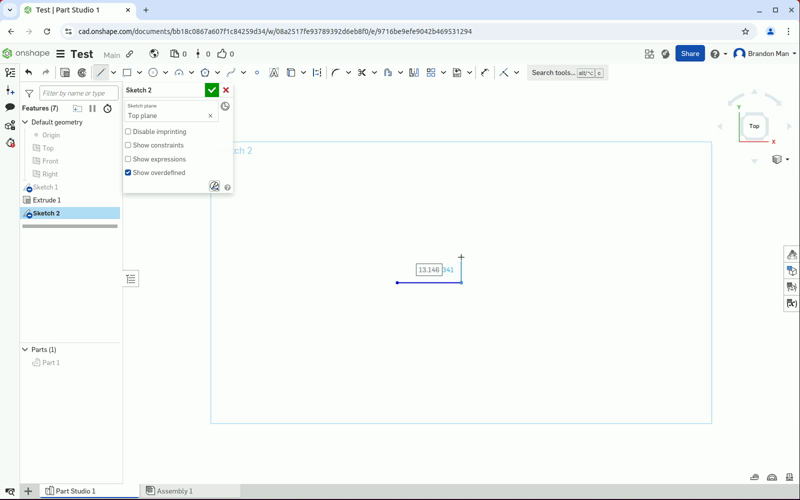
key_down(shift)
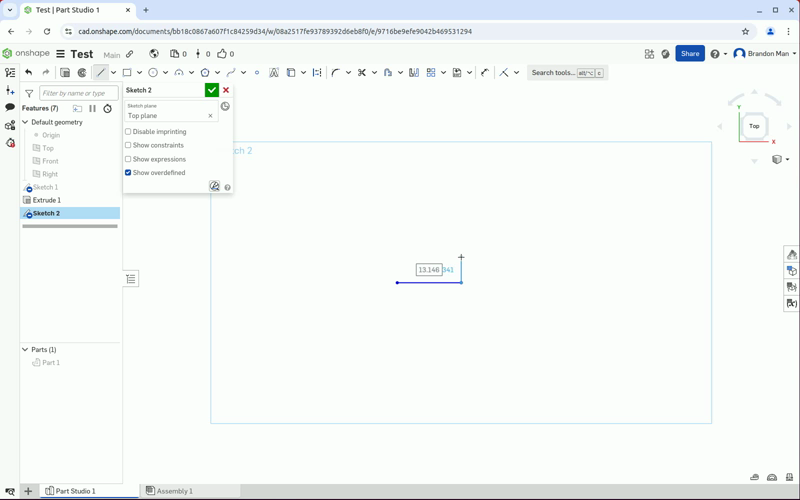
mouse_move(397, 256)
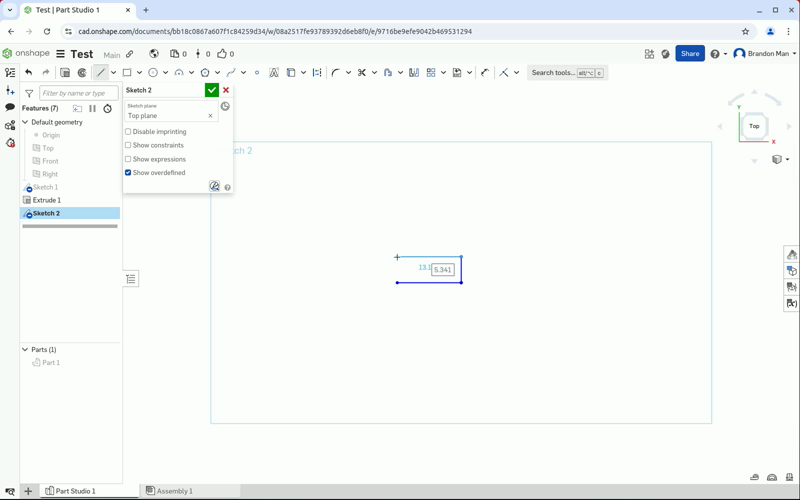
click(397, 256)
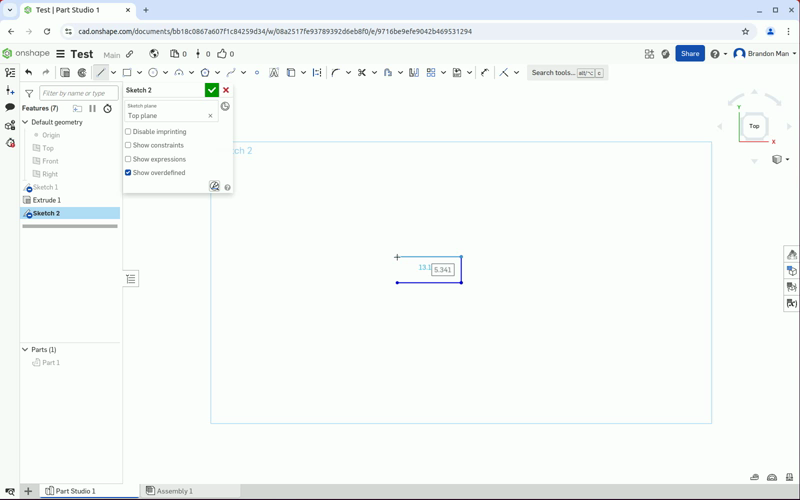
key_up(shift)
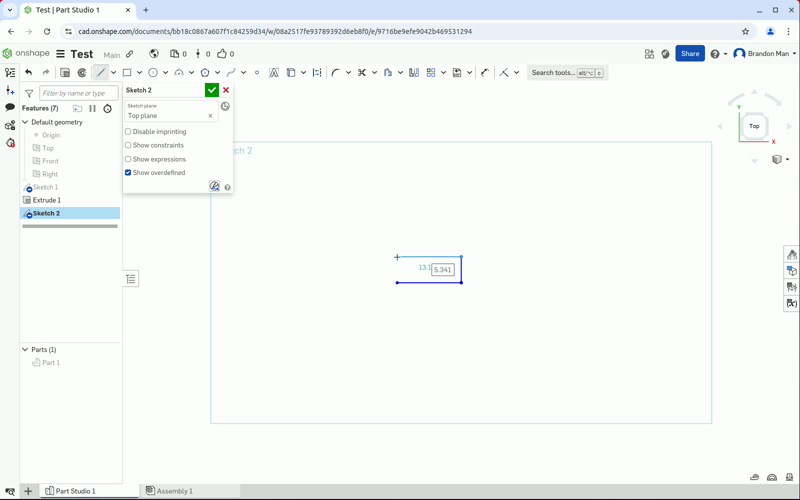
mouse_move(427, 256)
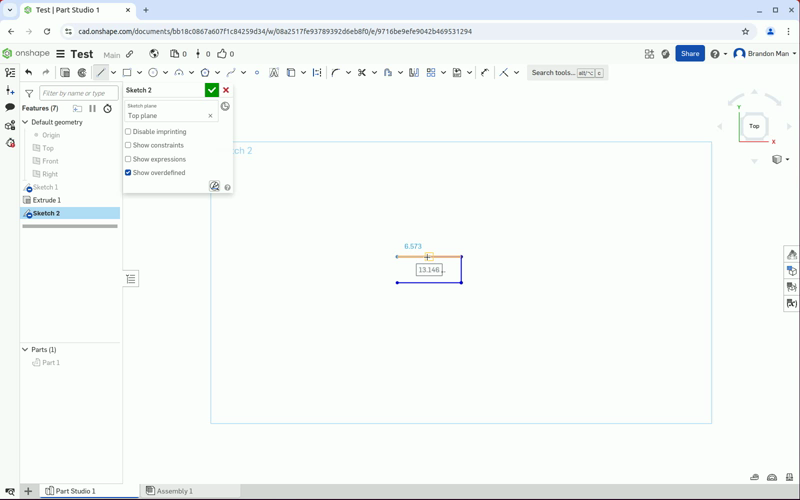
key_down(shift)
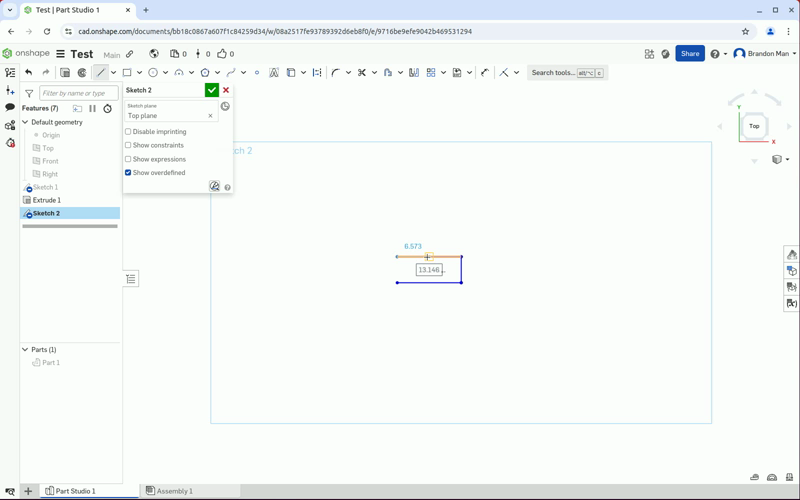
mouse_move(397, 282)
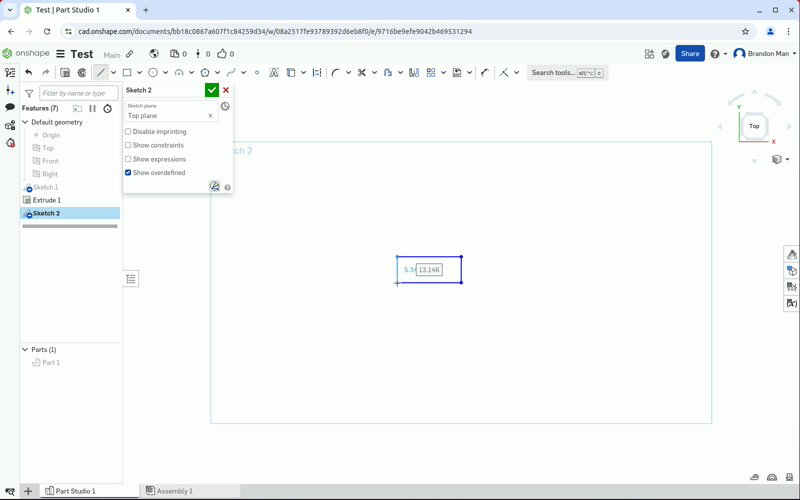
key_up(shift)
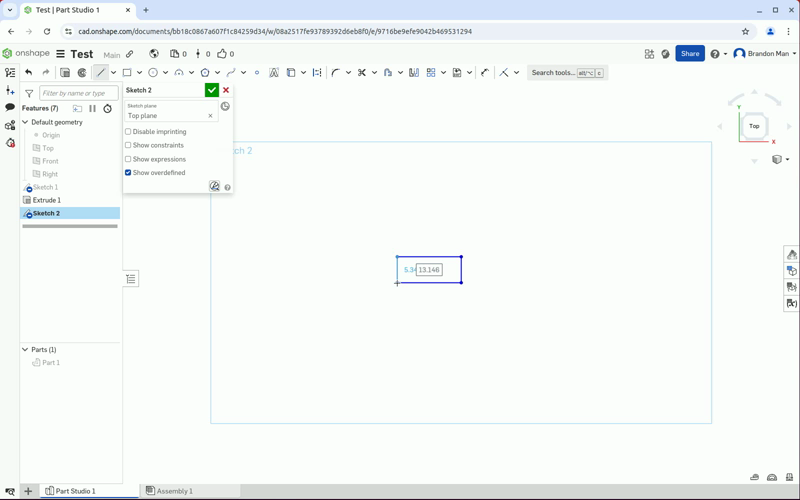
click(397, 282)
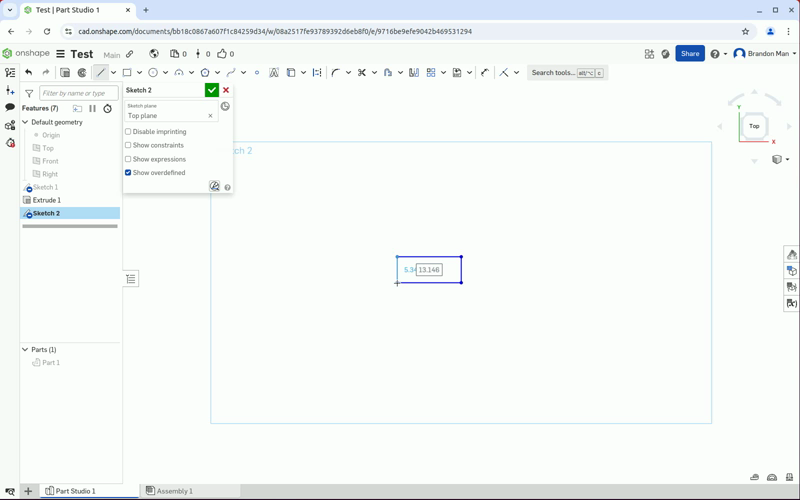
key(esc)
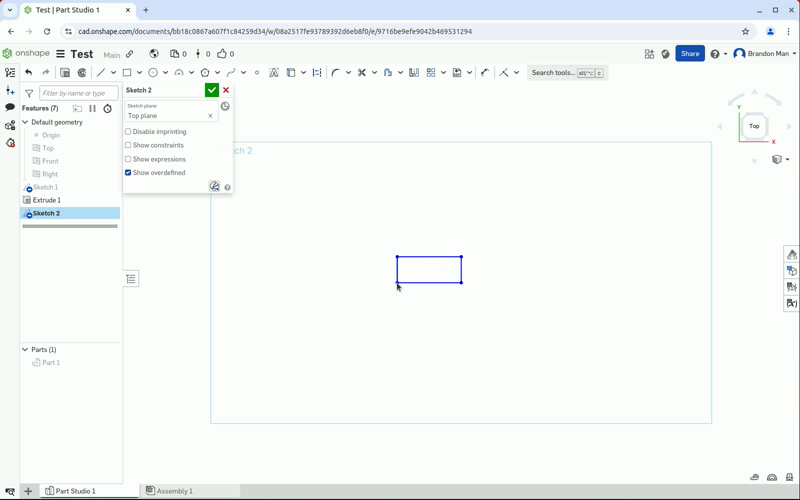
mouse_move(428, 274)
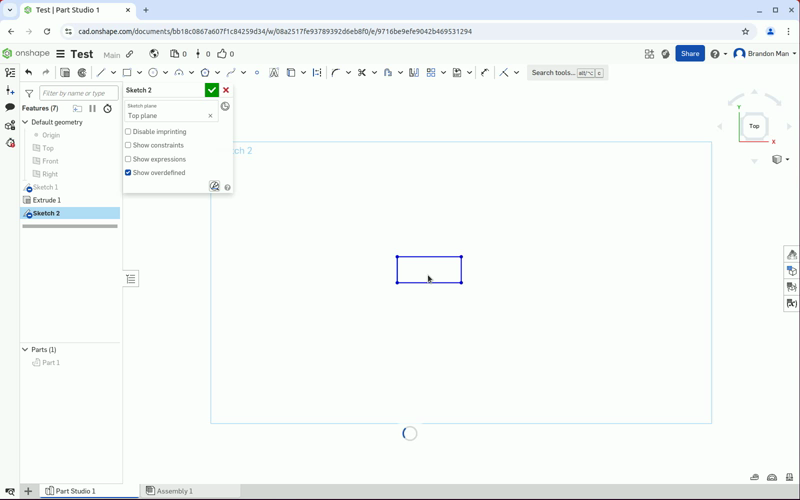
scroll(6)
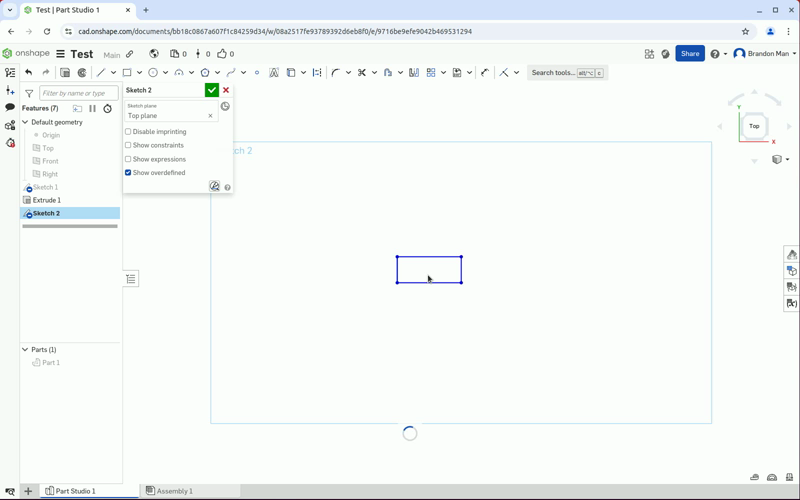
scroll(6)
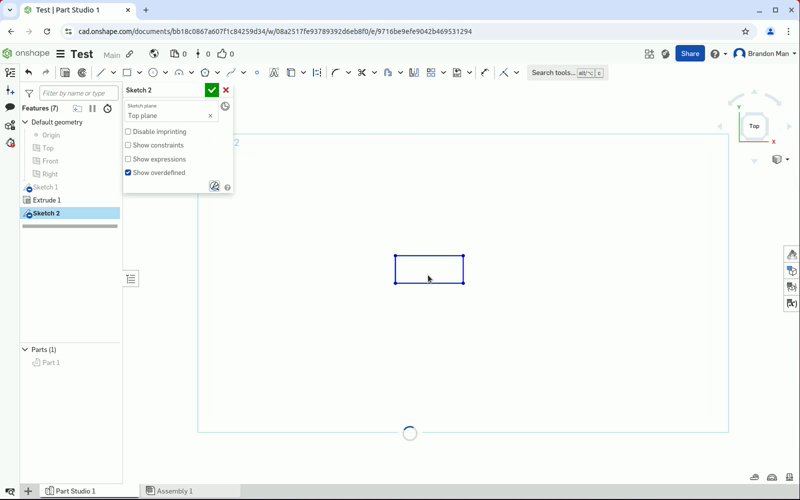
scroll(6)
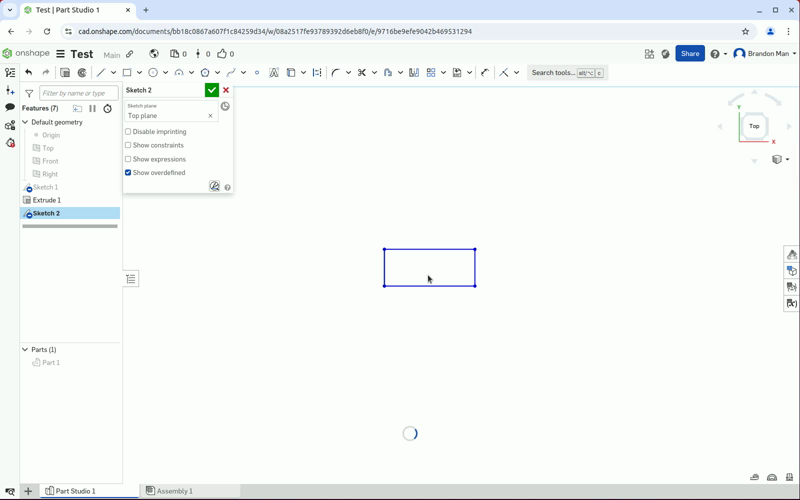
scroll(6)
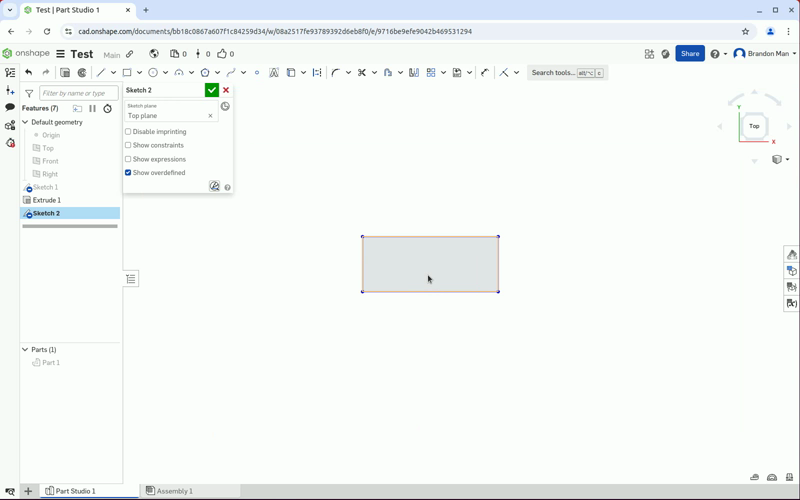
scroll(6)
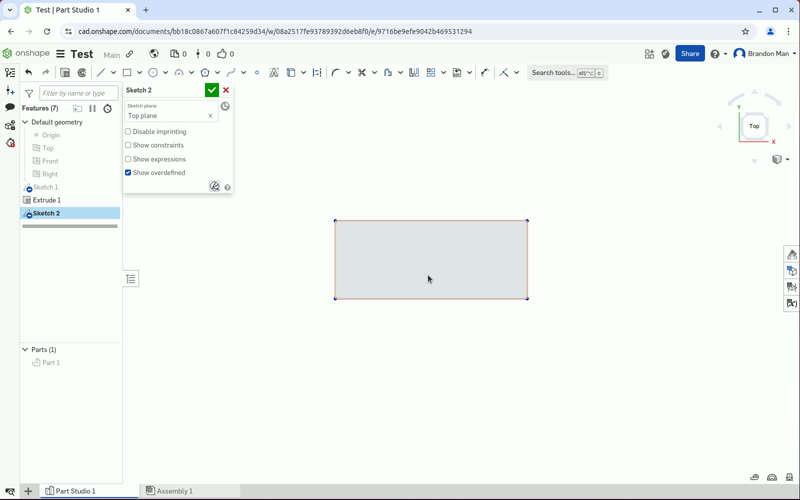
scroll(6)
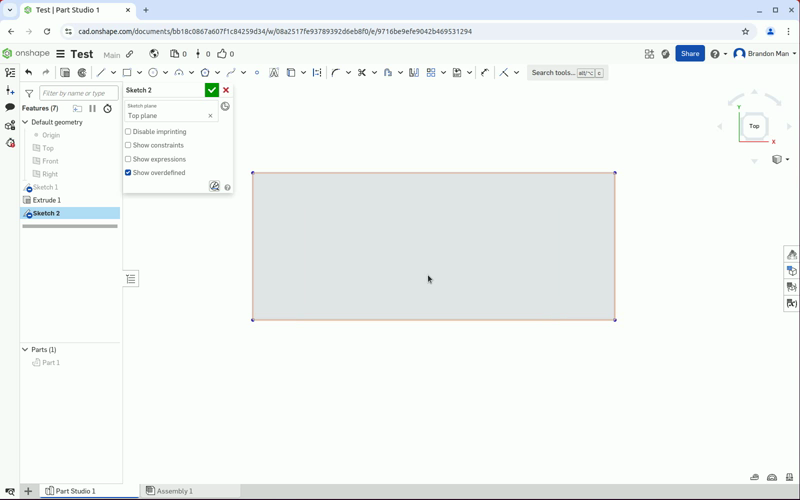
scroll(6)
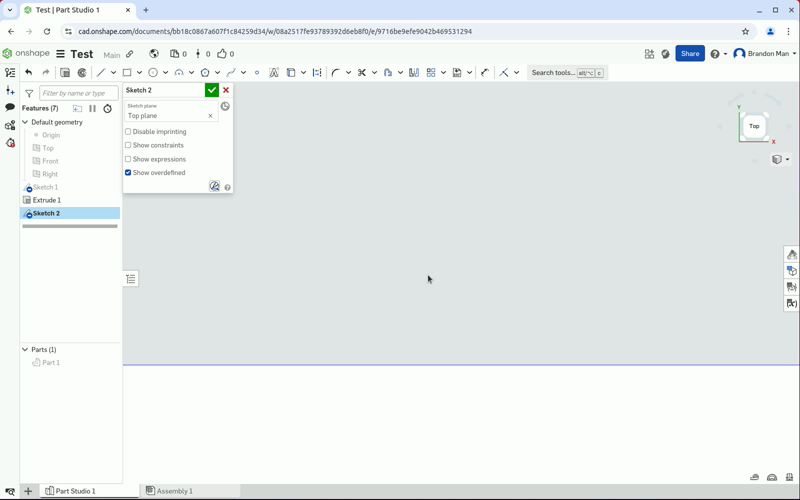
click(428, 274)
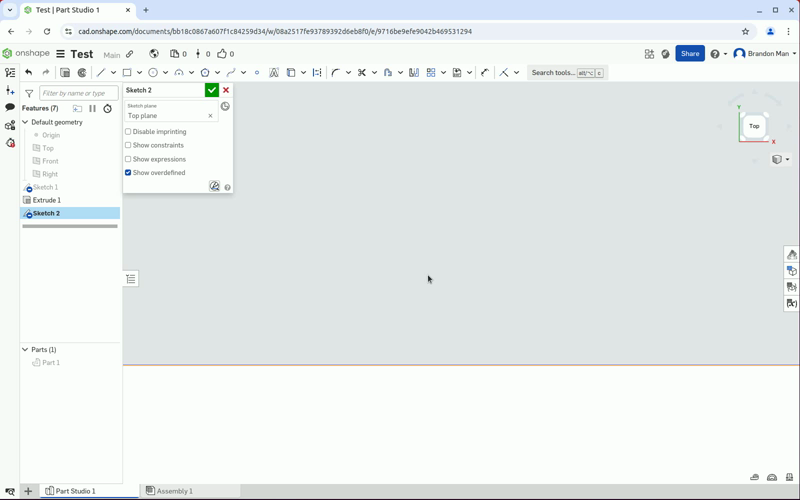
scroll(-6)
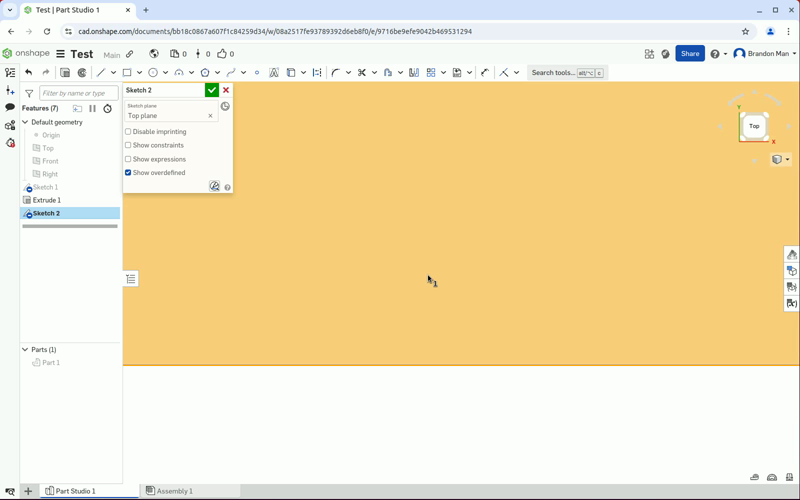
scroll(-6)
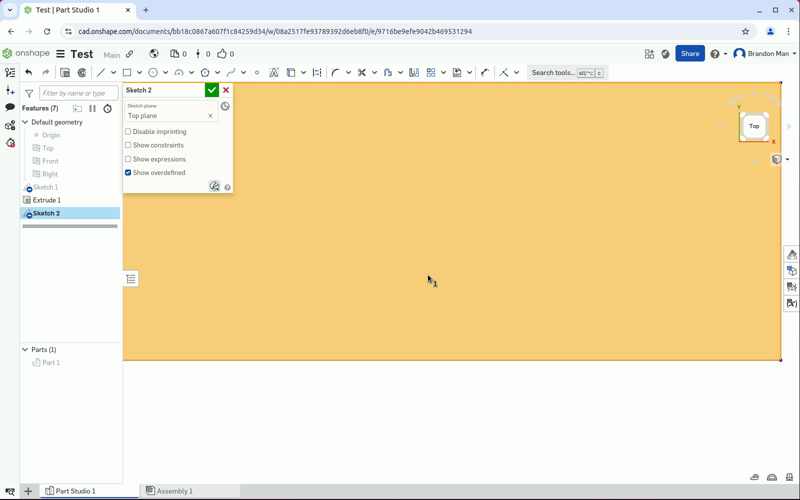
scroll(-6)
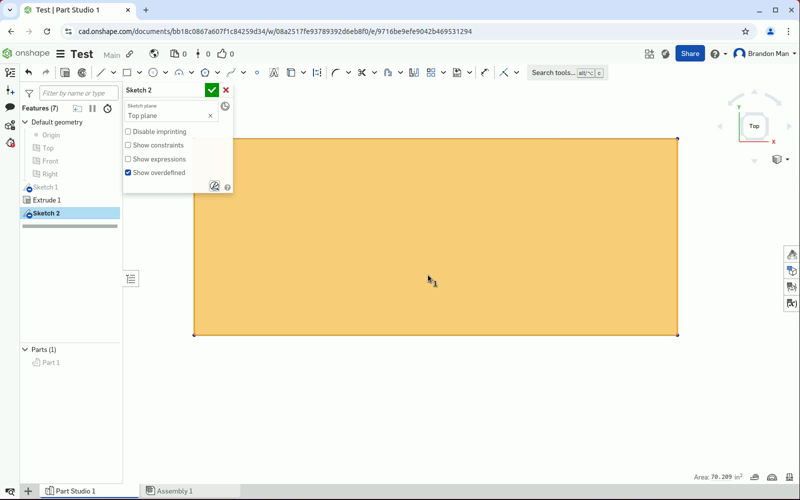
scroll(-6)
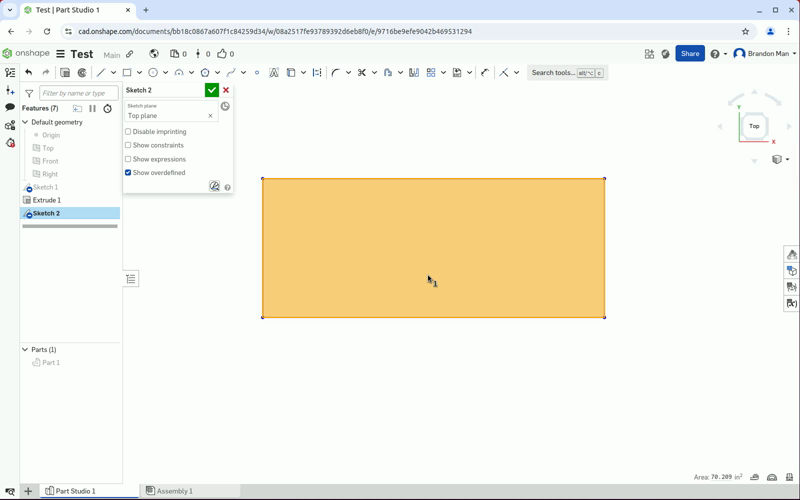
scroll(-6)
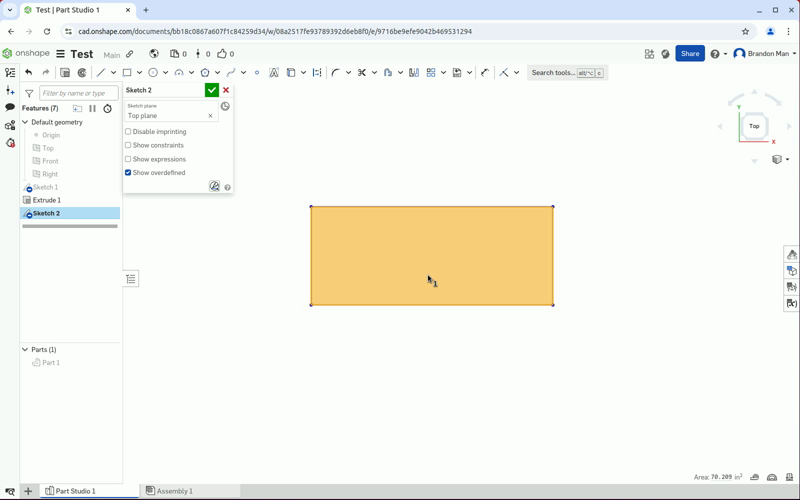
scroll(-6)
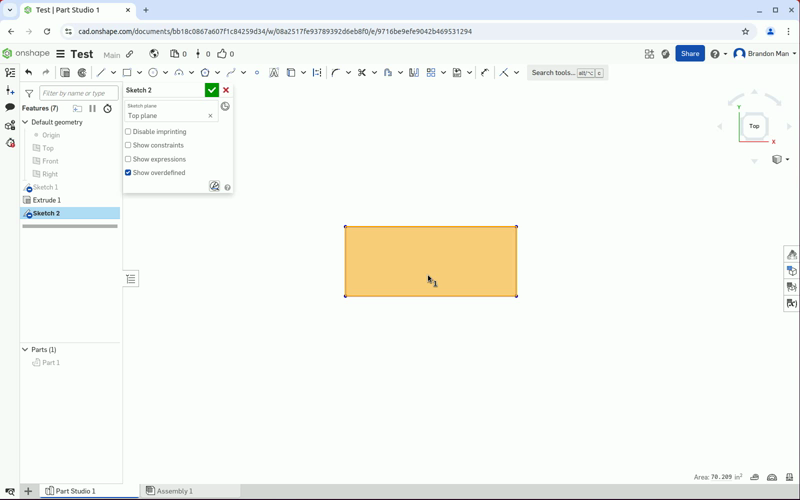
scroll(-6)
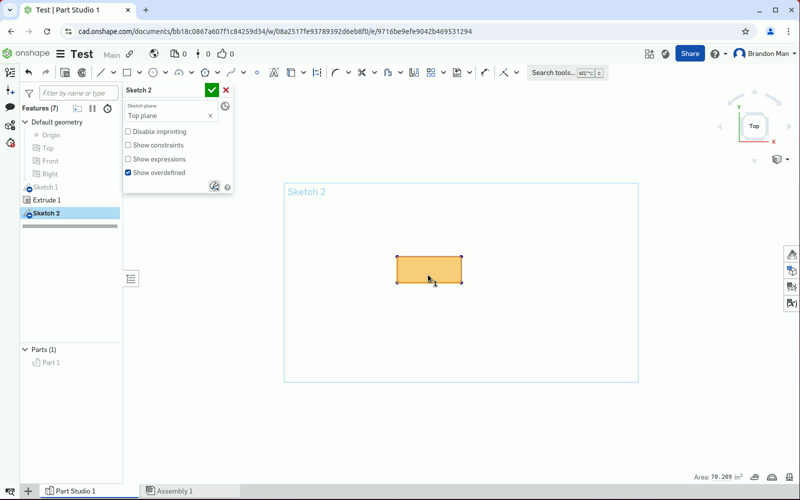
mouse_move(73, 352)
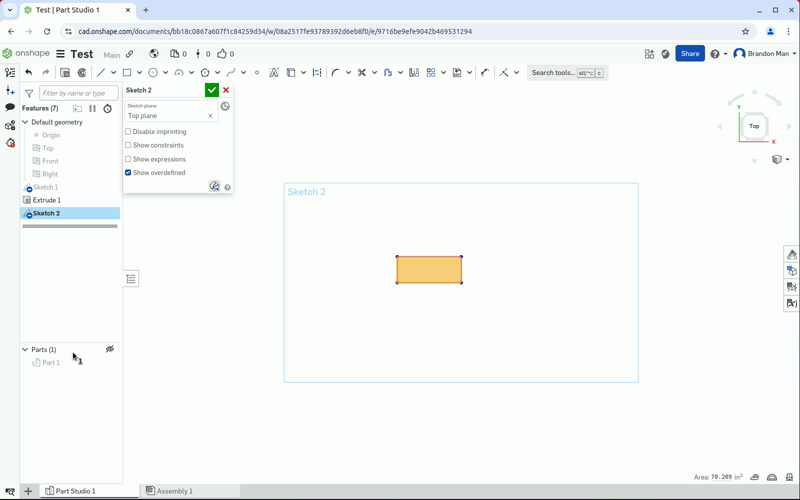
key(shift+y)
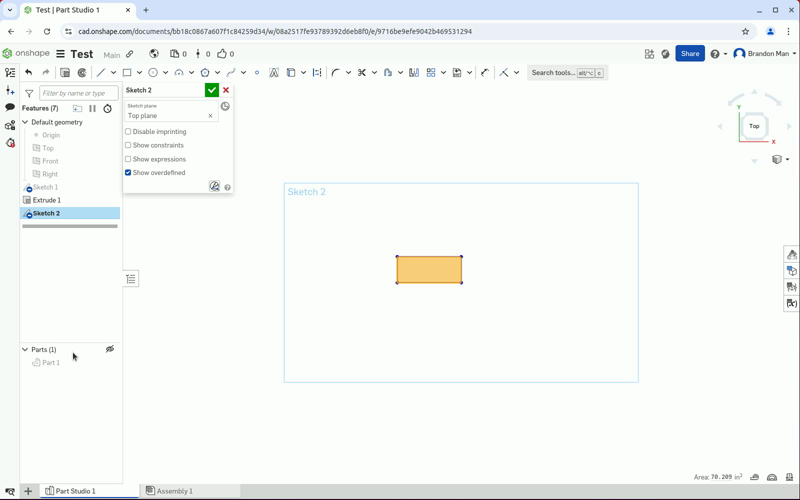
key(shift+e)
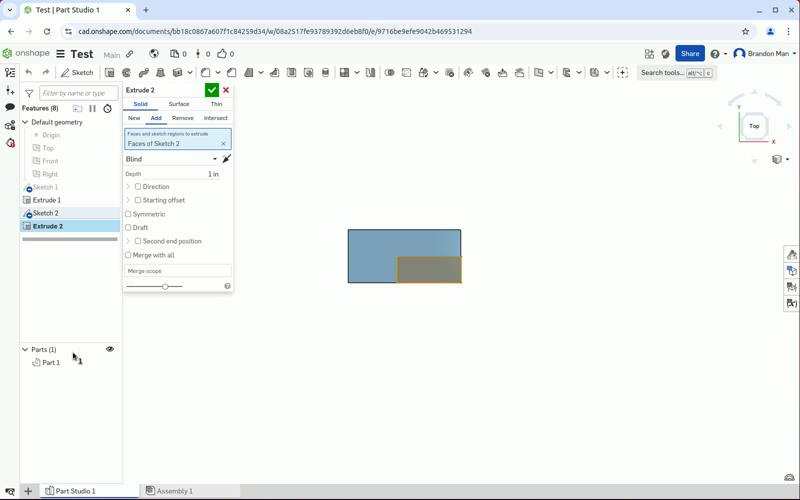
mouse_move(143, 106)
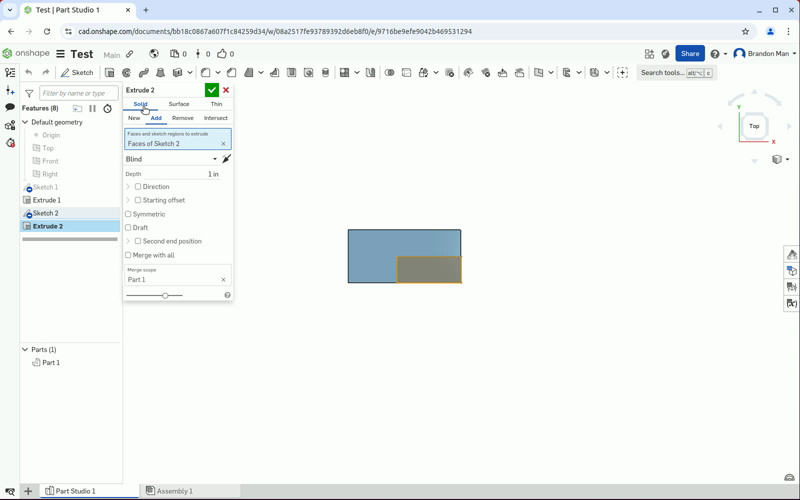
click(143, 106)
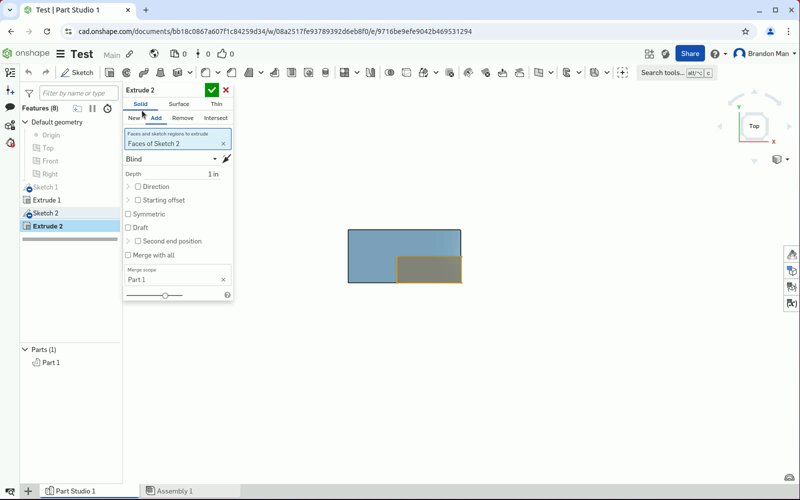
mouse_move(137, 120)
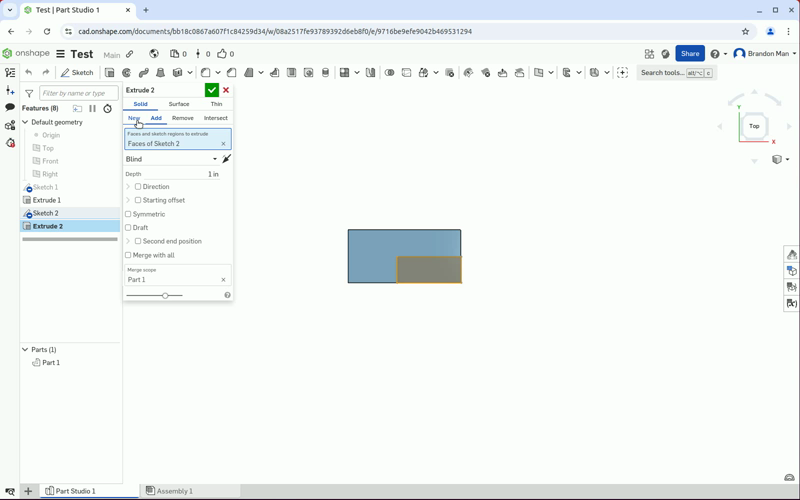
click(137, 120)
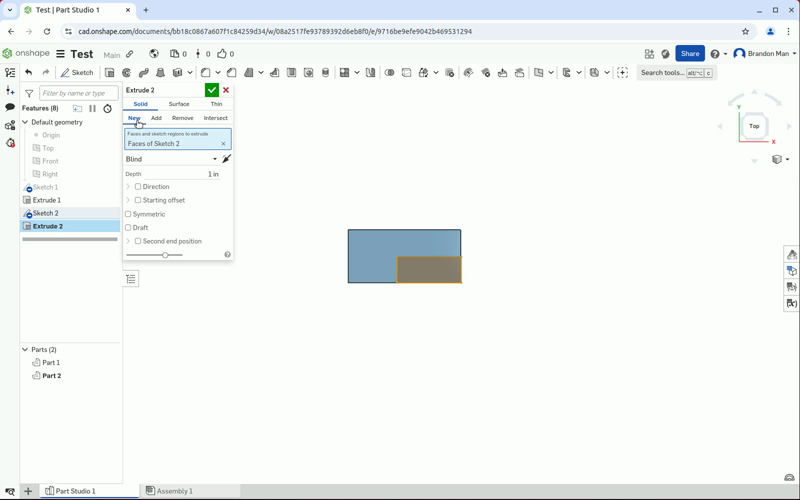
key(tab, 4)
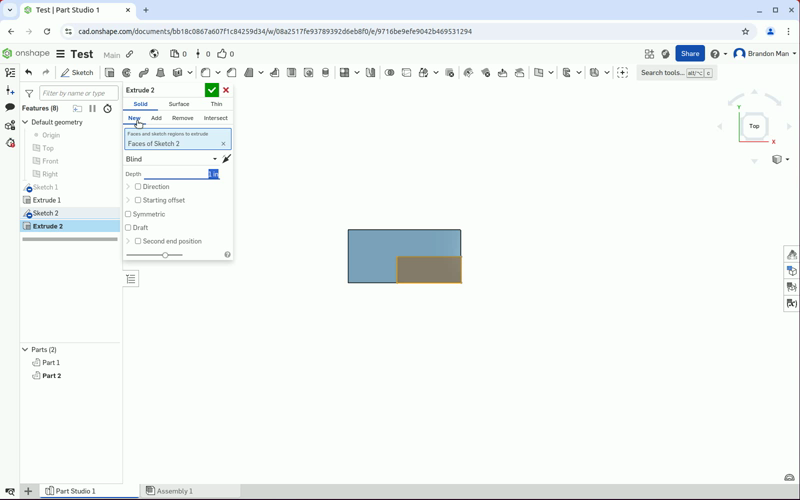
text(0.963)
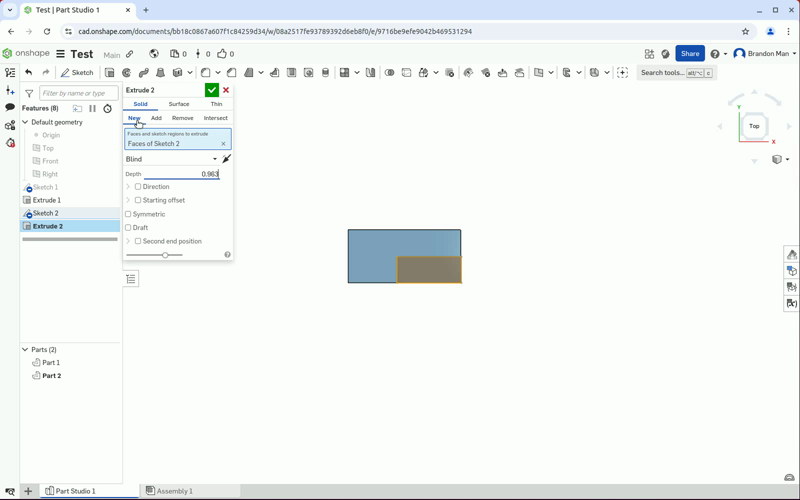
key(enter)
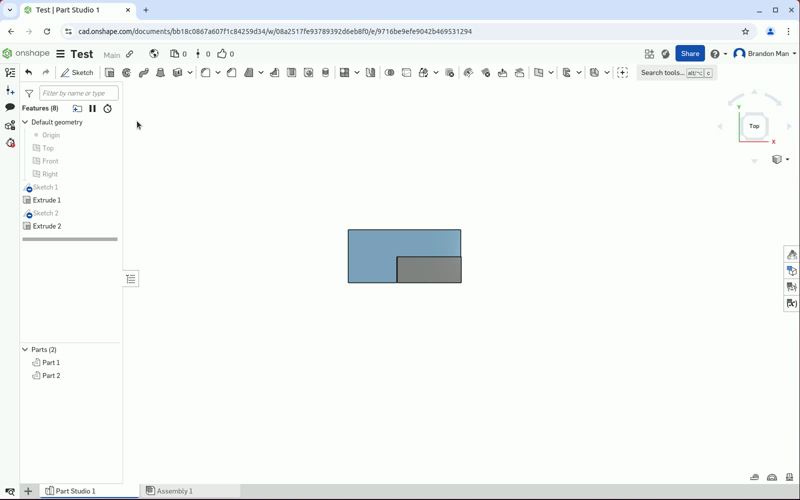
key(shift+h)
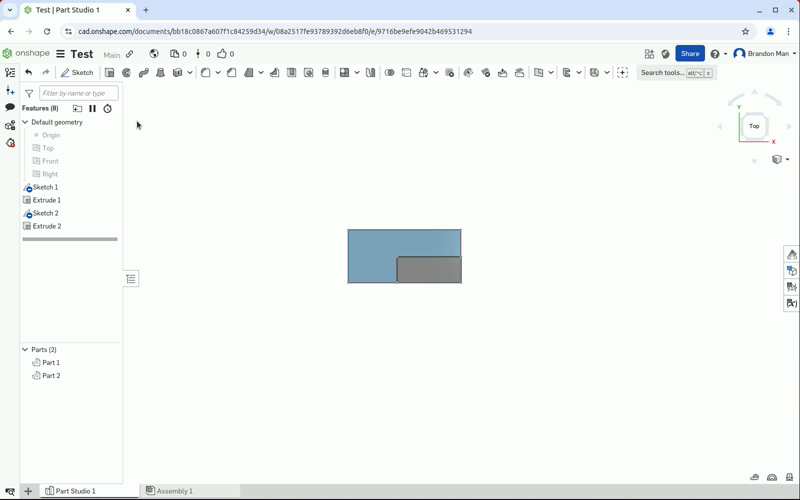
key(shift+h)
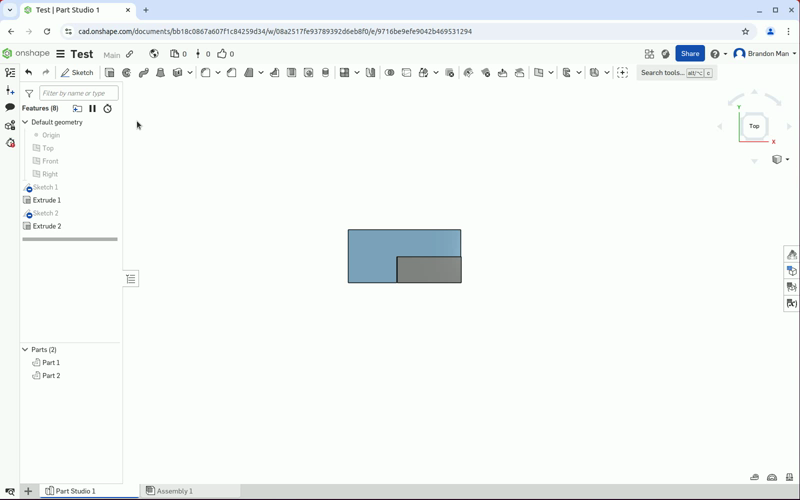
mouse_move(73, 189)
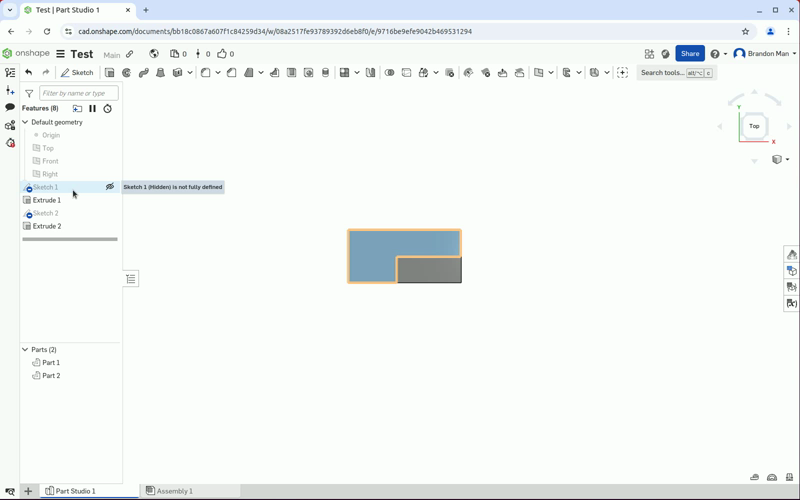
click(73, 189)
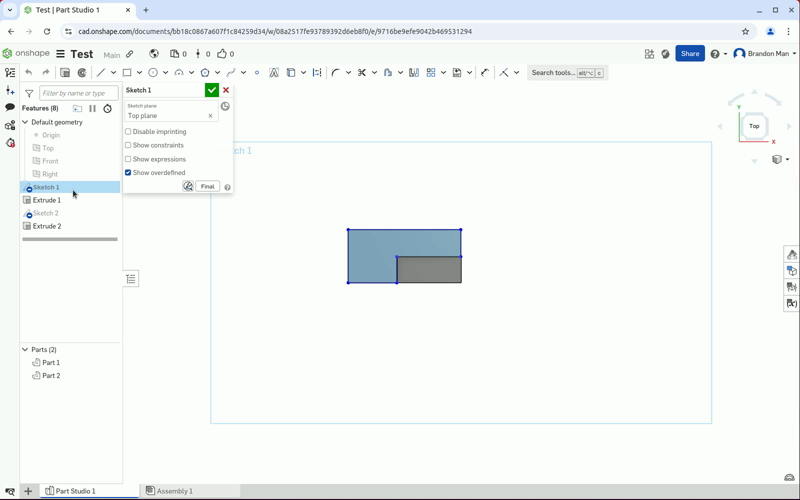
mouse_move(229, 92)
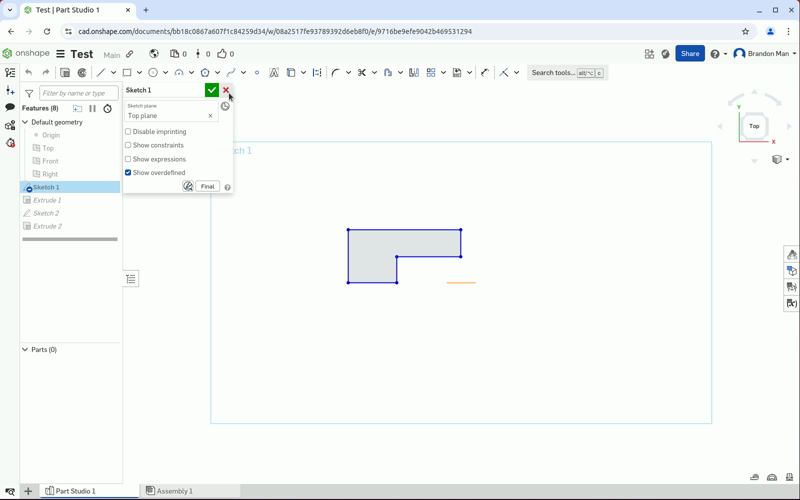
click(229, 92)
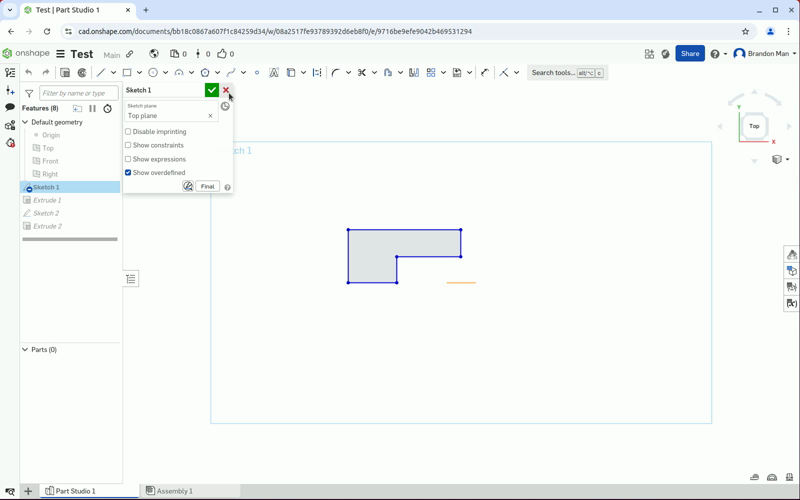
key(shift+s)
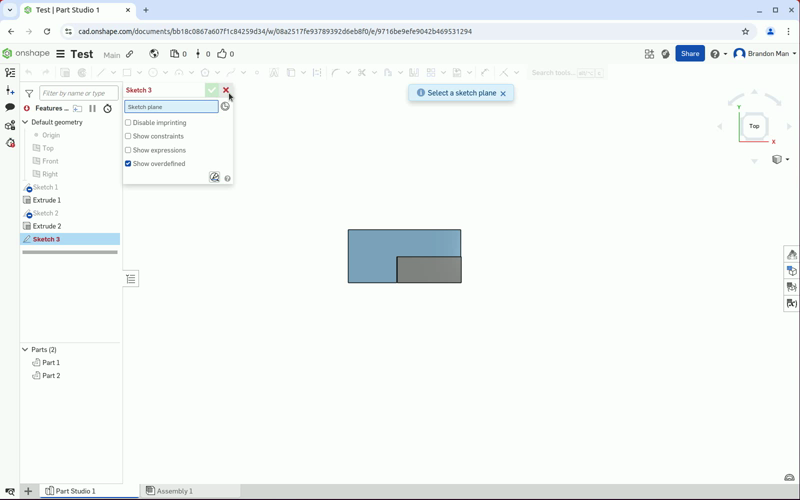
mouse_move(73, 150)
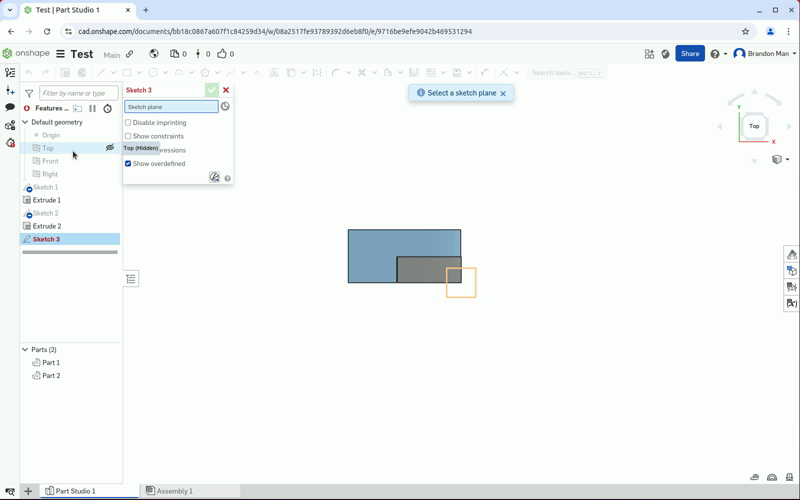
click(73, 150)
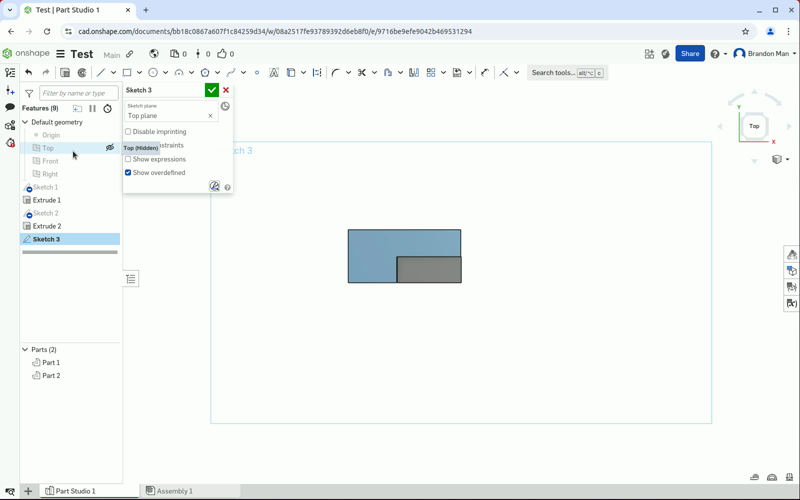
mouse_move(73, 352)
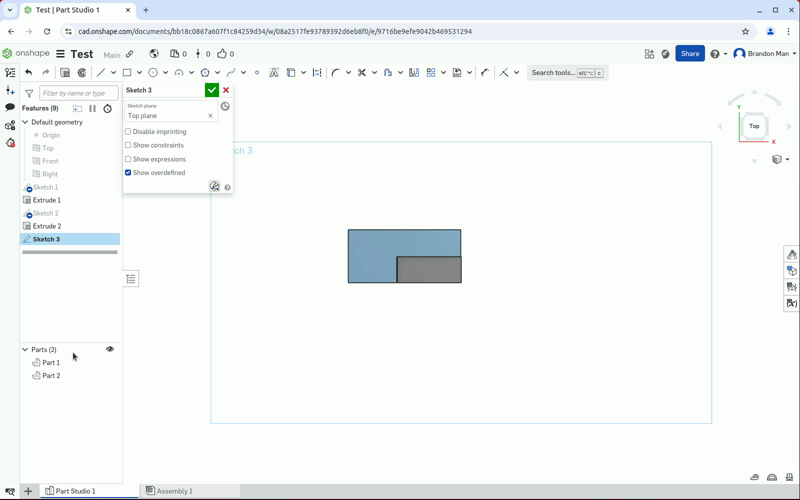
key(y)
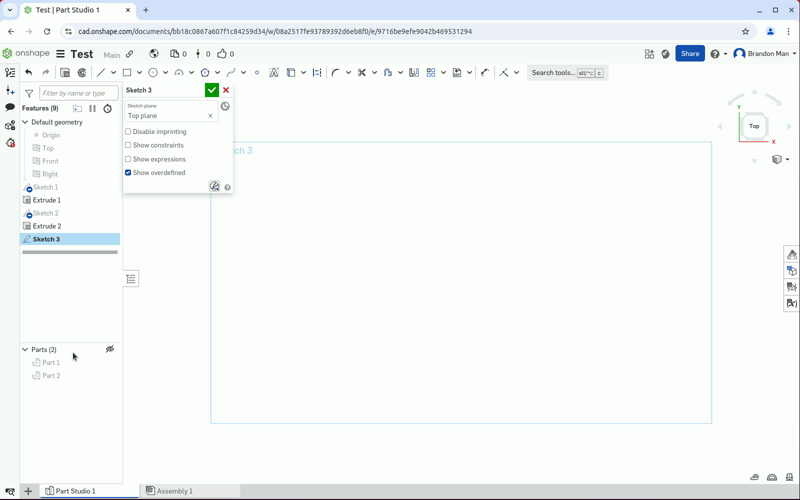
key(c)
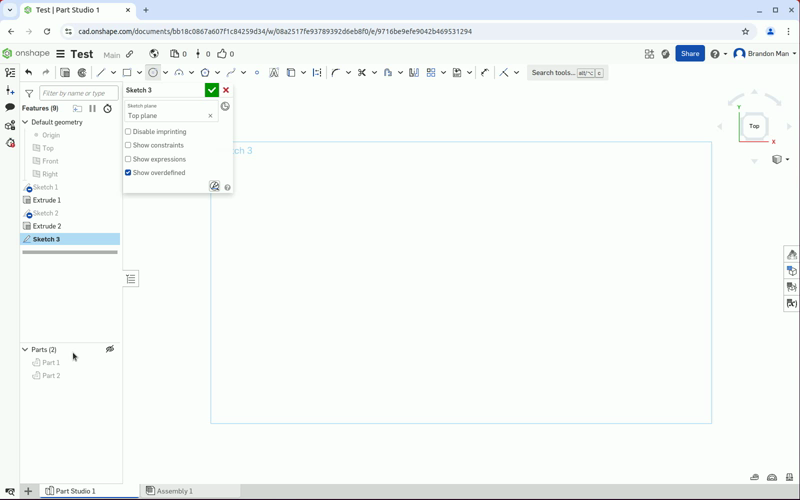
key_down(shift)
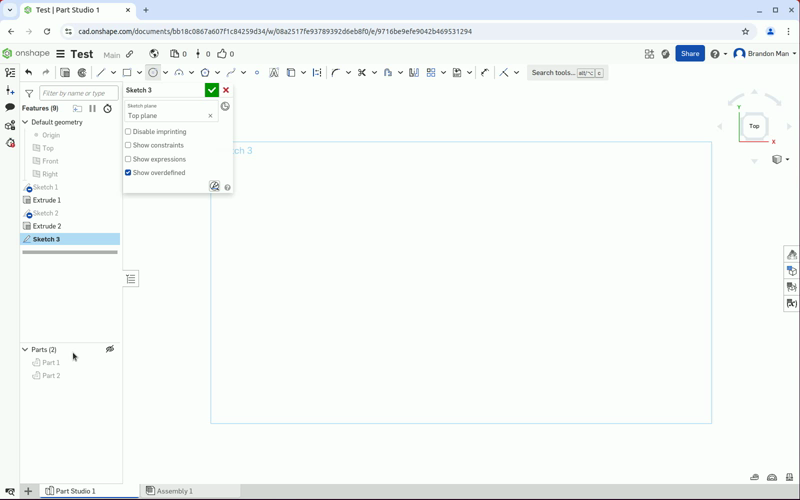
mouse_move(422, 197)
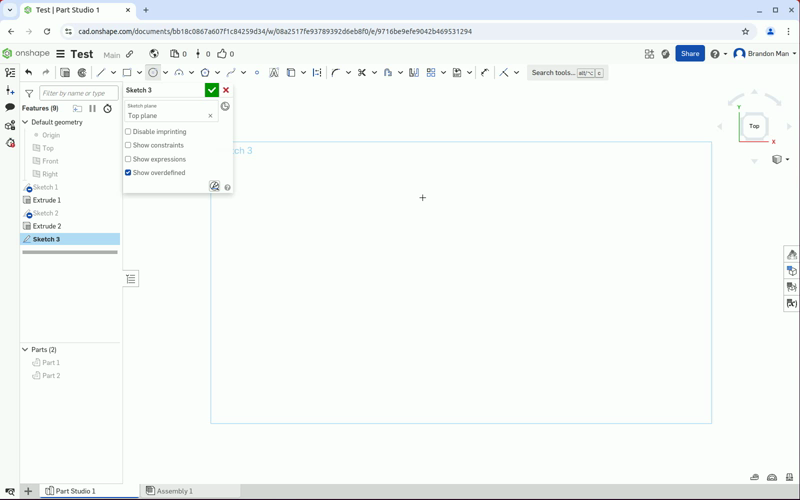
click(422, 197)
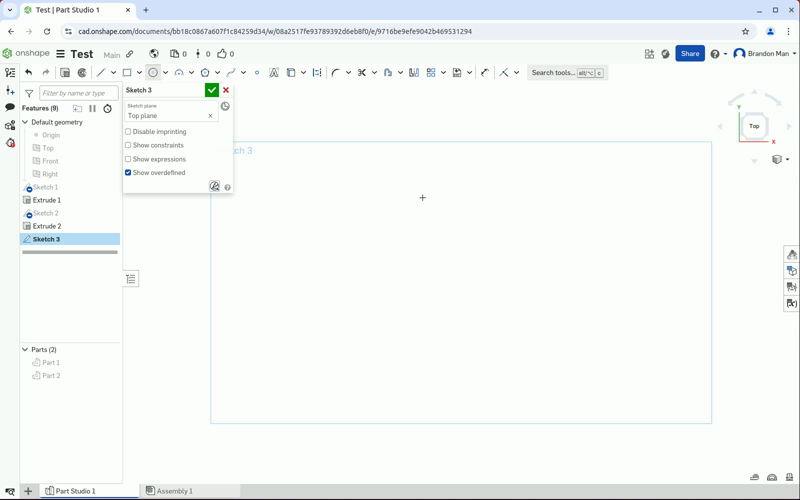
key_up(shift)
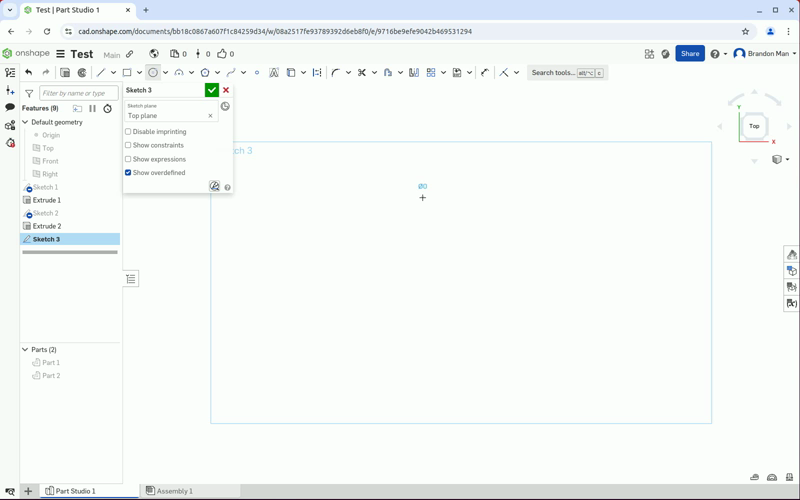
mouse_move(426, 197)
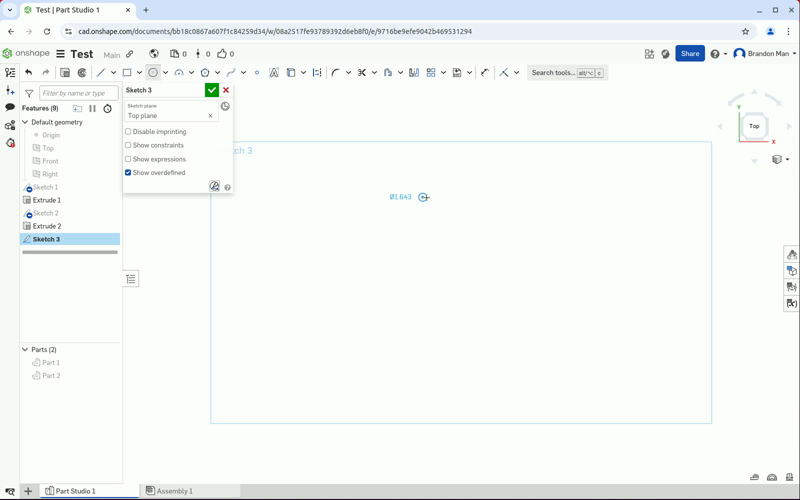
click(426, 197)
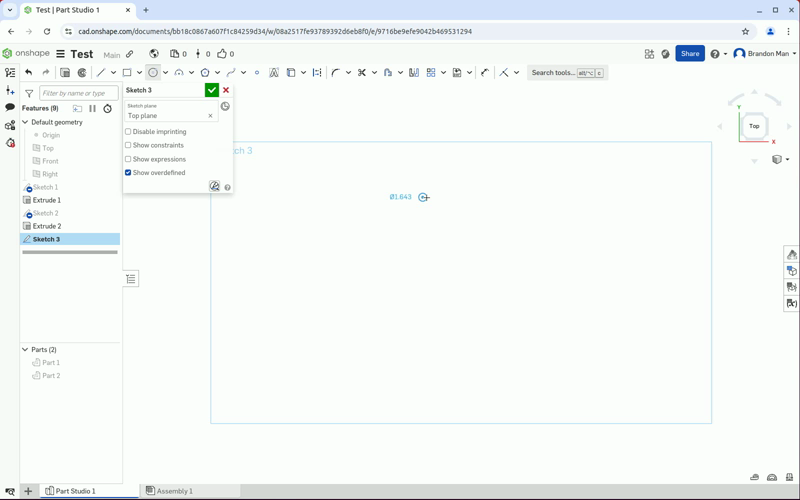
key(esc)
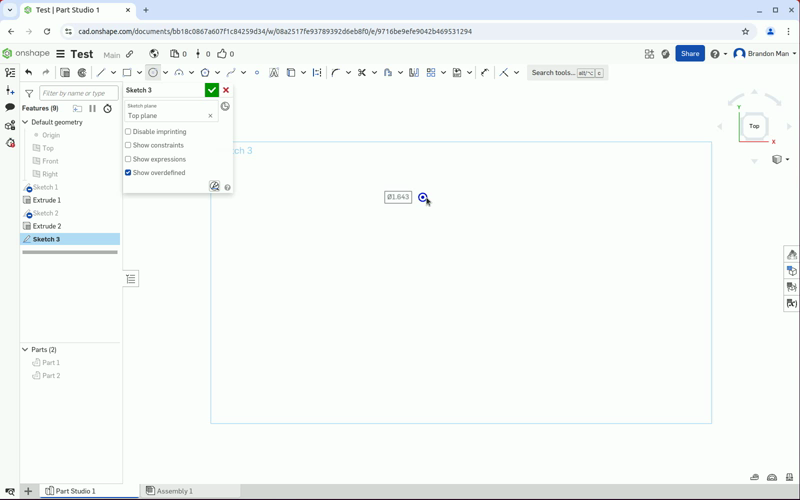
mouse_move(423, 196)
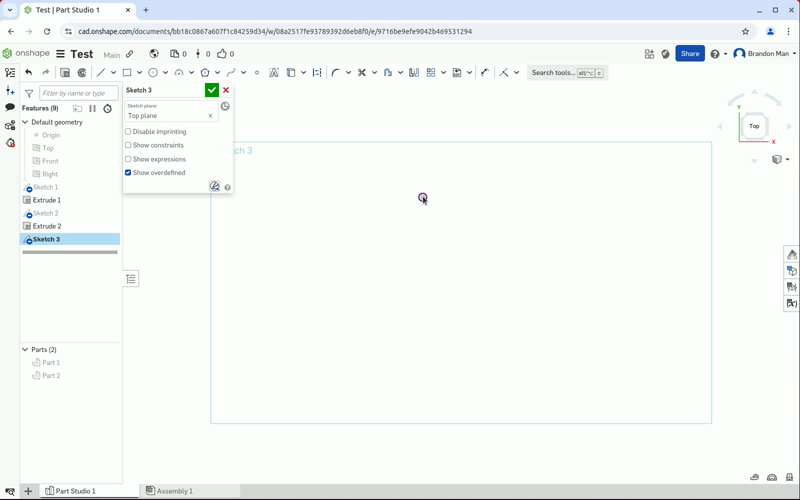
scroll(6)
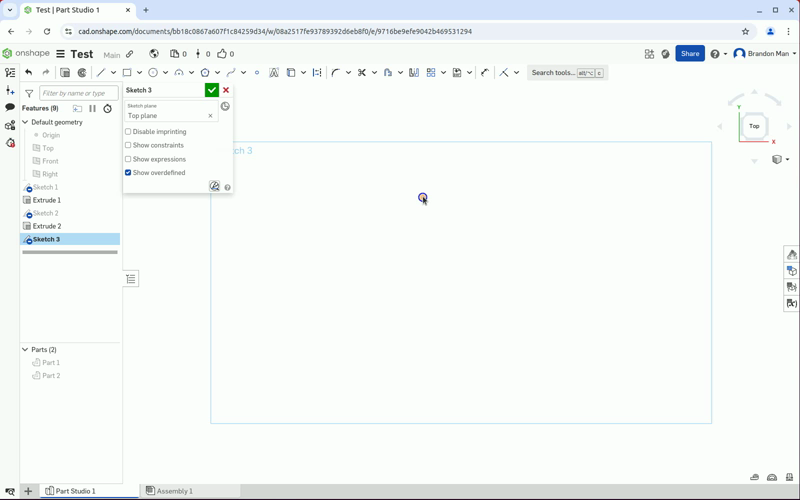
scroll(6)
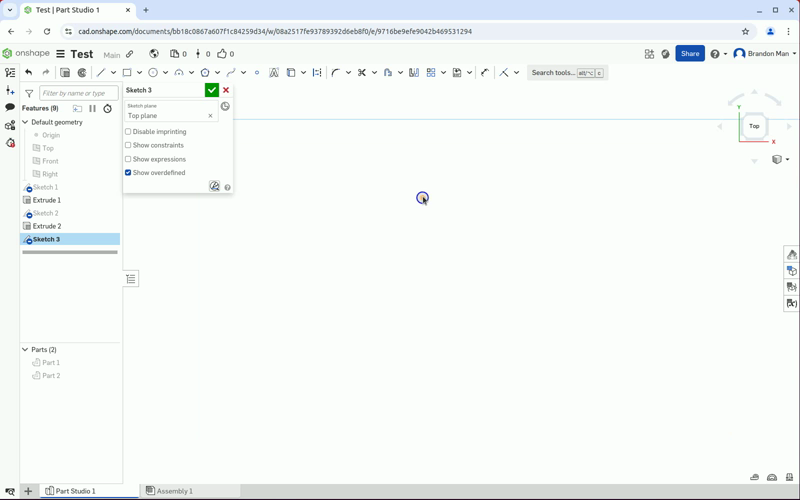
scroll(6)
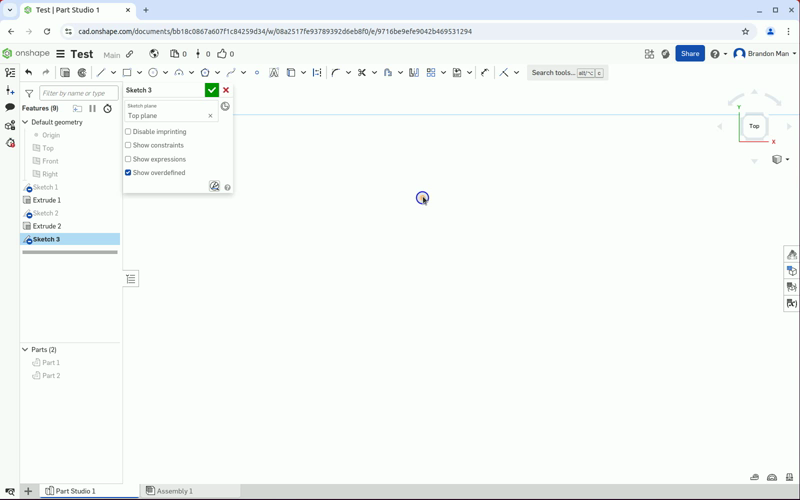
scroll(6)
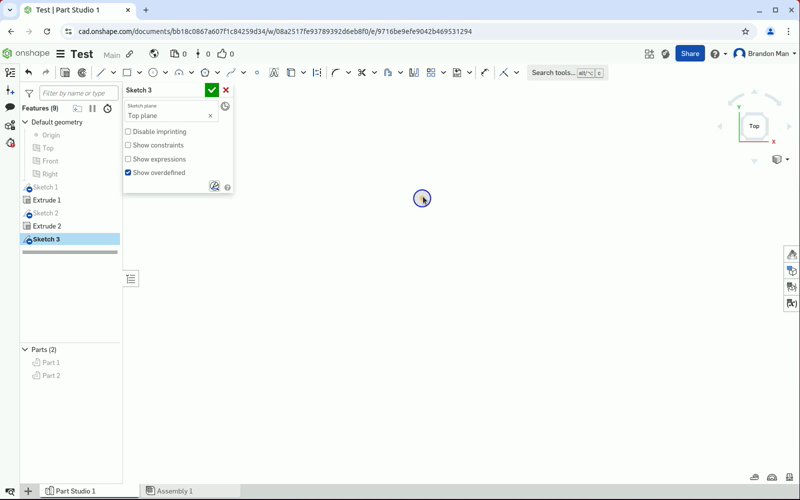
scroll(6)
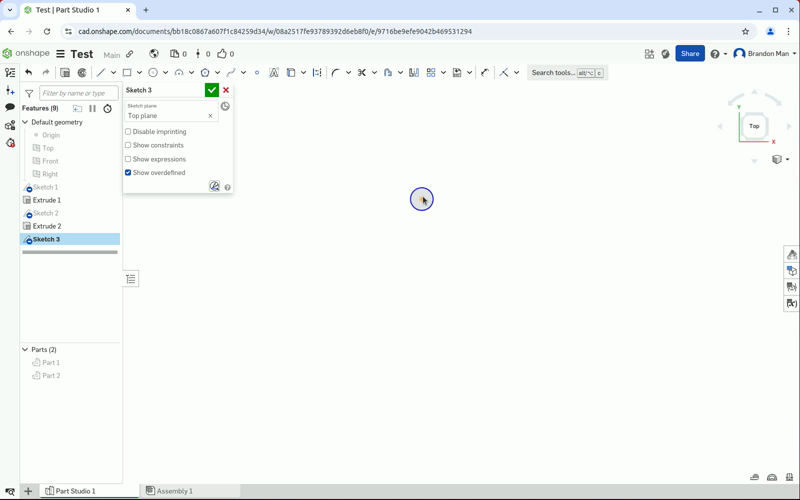
scroll(6)
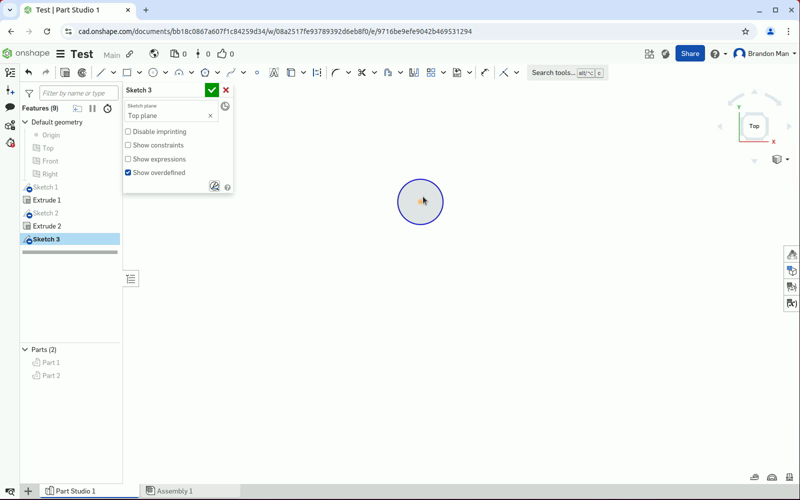
scroll(6)
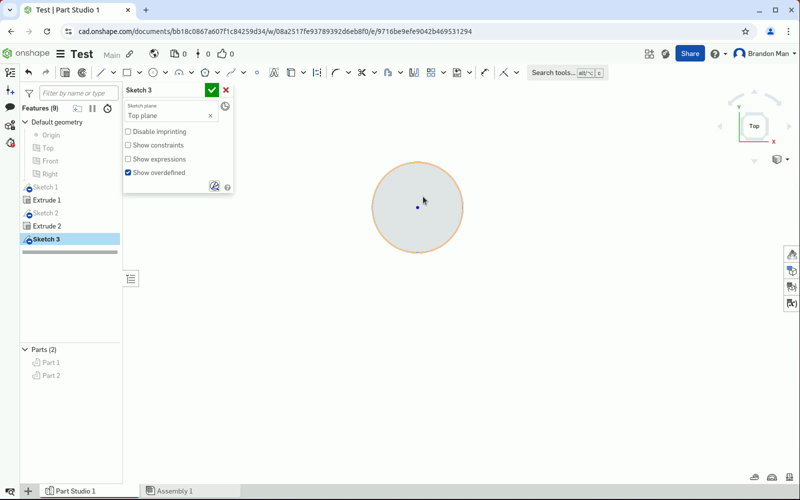
click(423, 196)
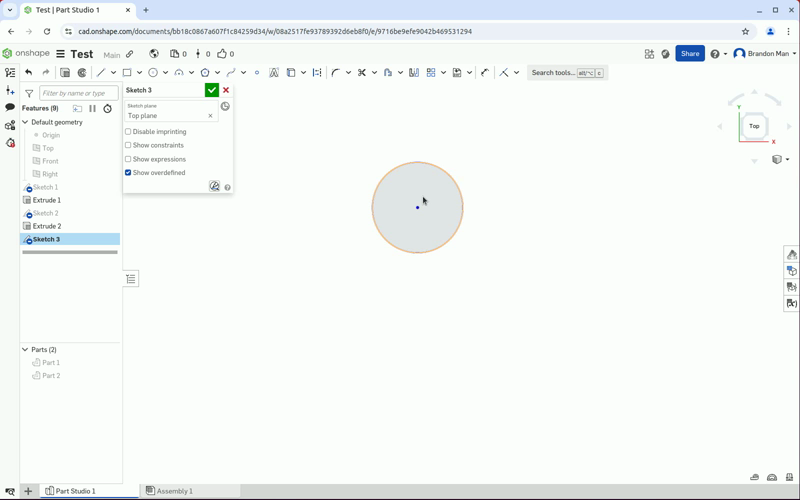
scroll(-6)
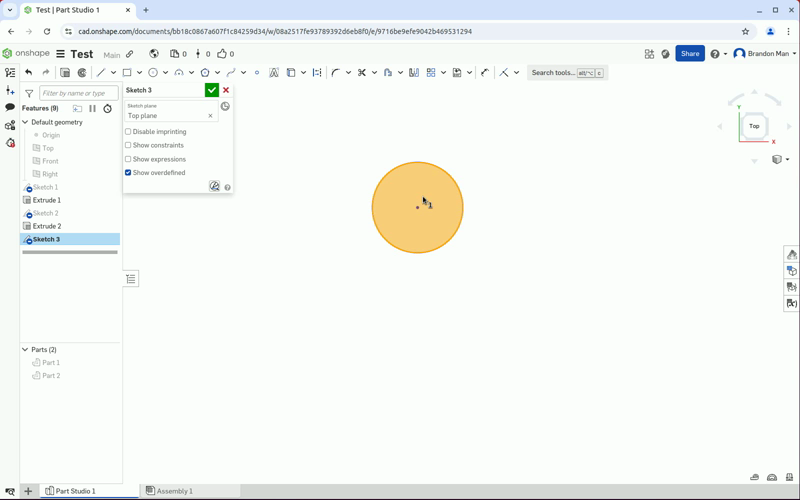
scroll(-6)
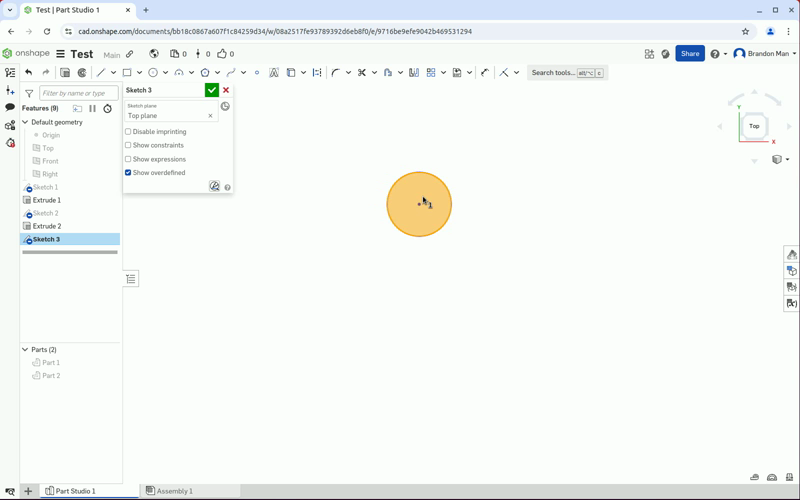
scroll(-6)
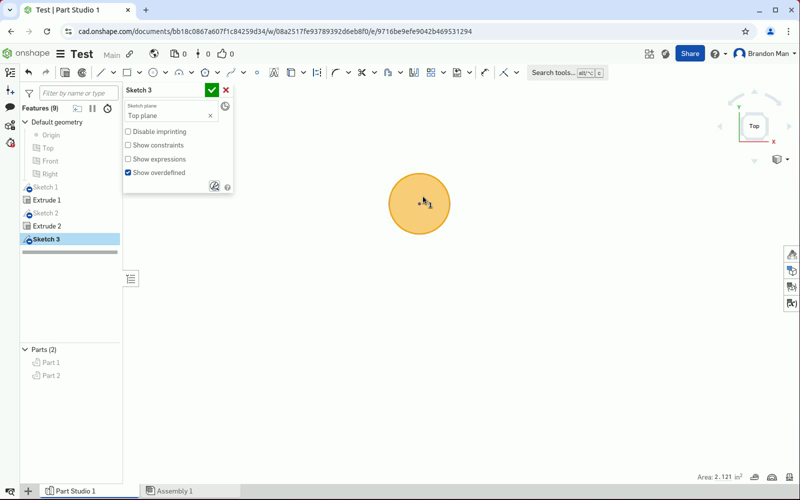
scroll(-6)
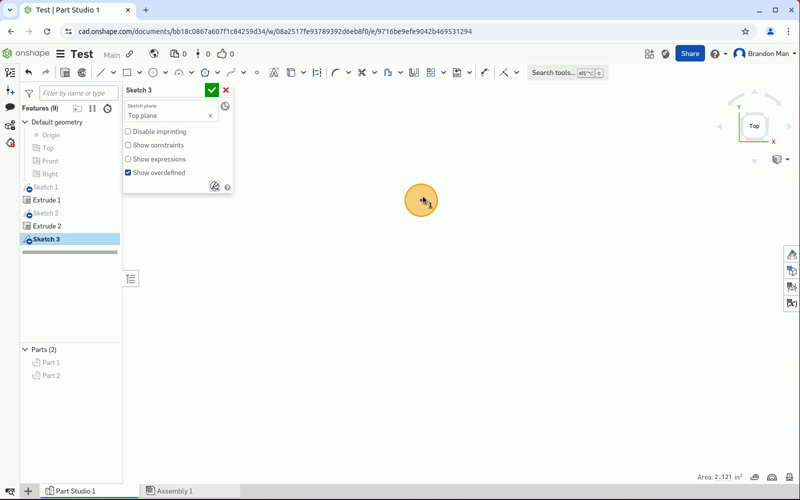
scroll(-6)
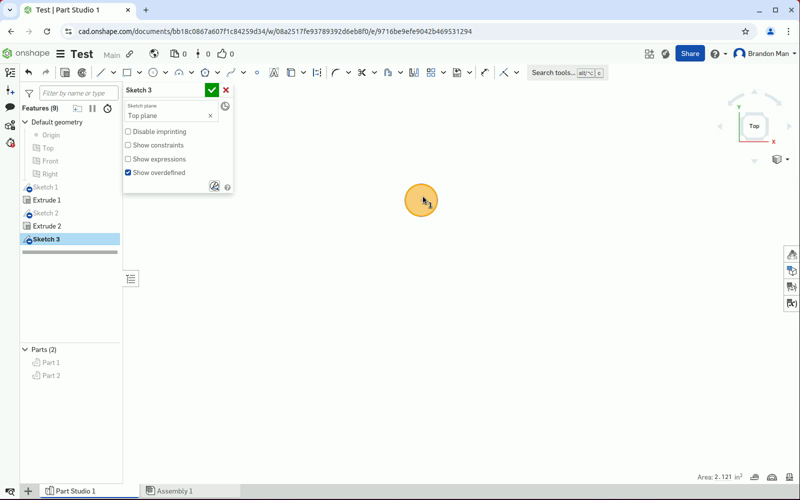
scroll(-6)
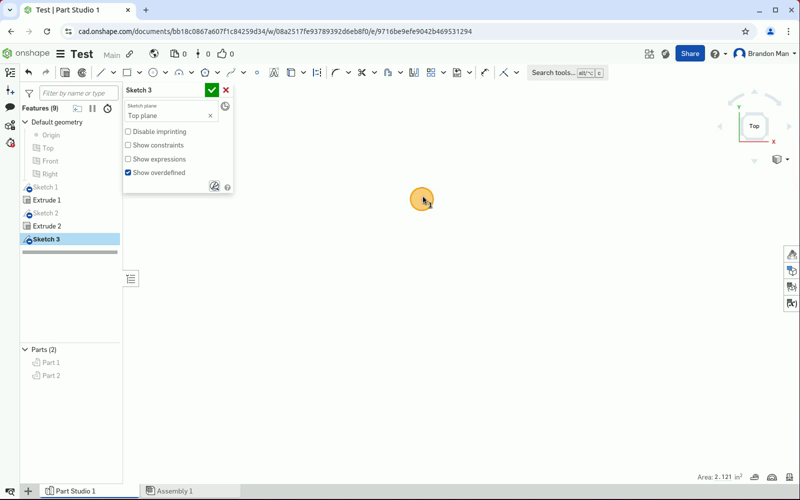
scroll(-6)
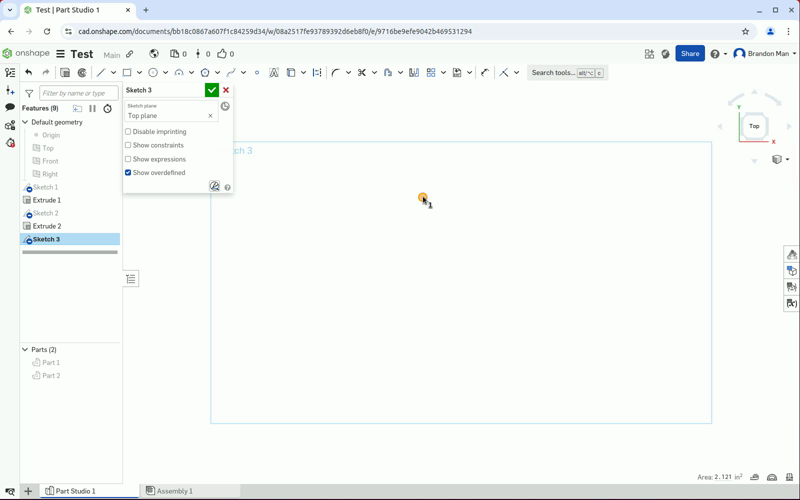
mouse_move(73, 352)
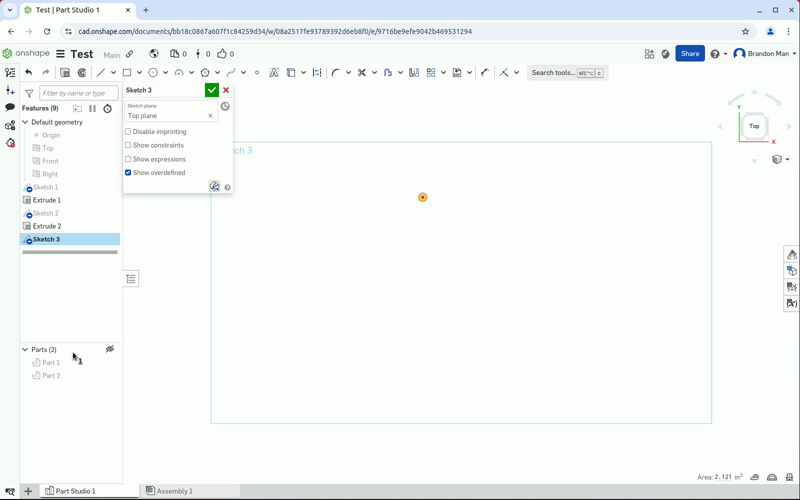
key(shift+y)
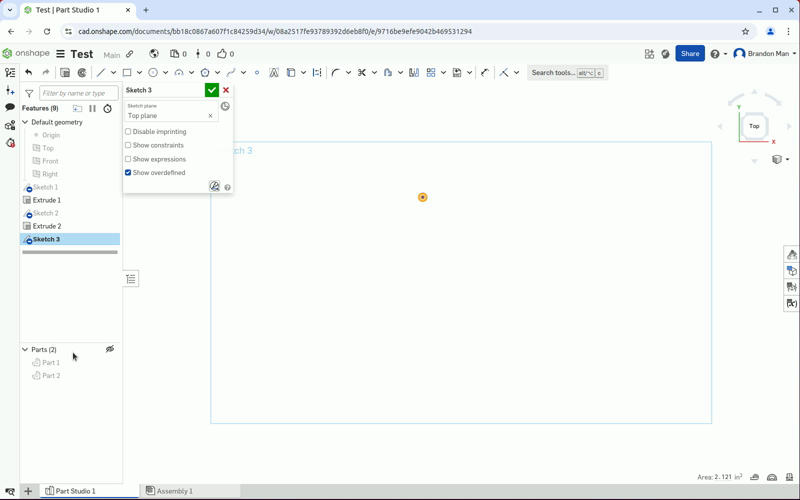
key(shift+e)
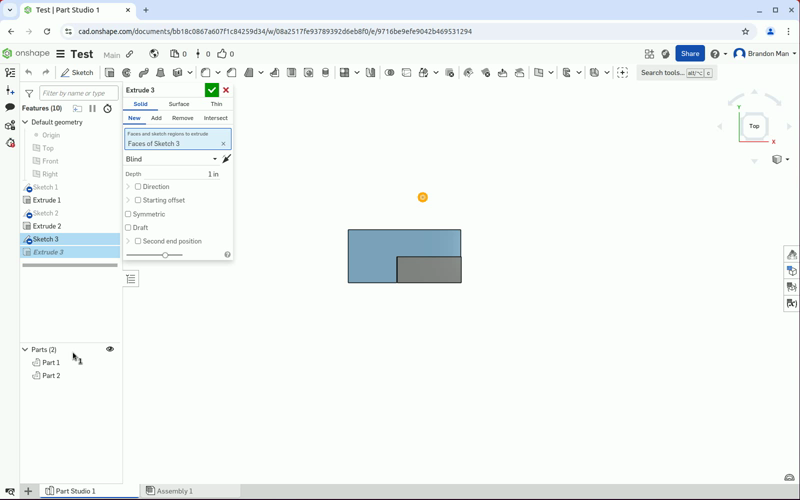
mouse_move(143, 106)
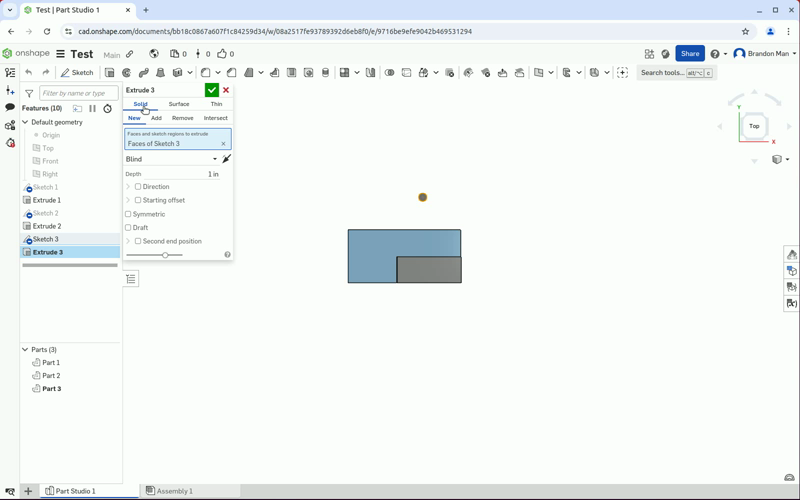
click(143, 106)
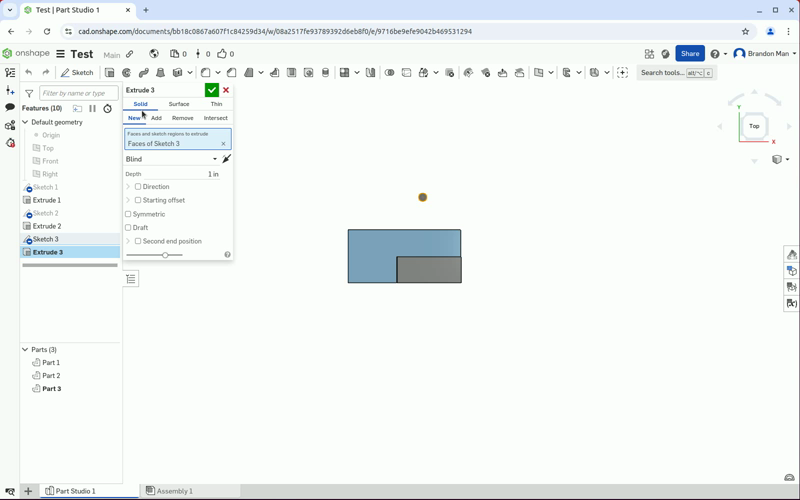
mouse_move(137, 120)
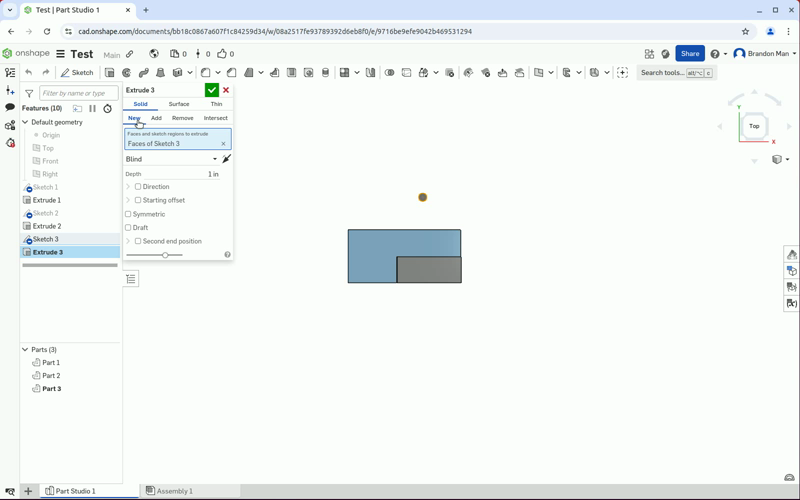
click(137, 120)
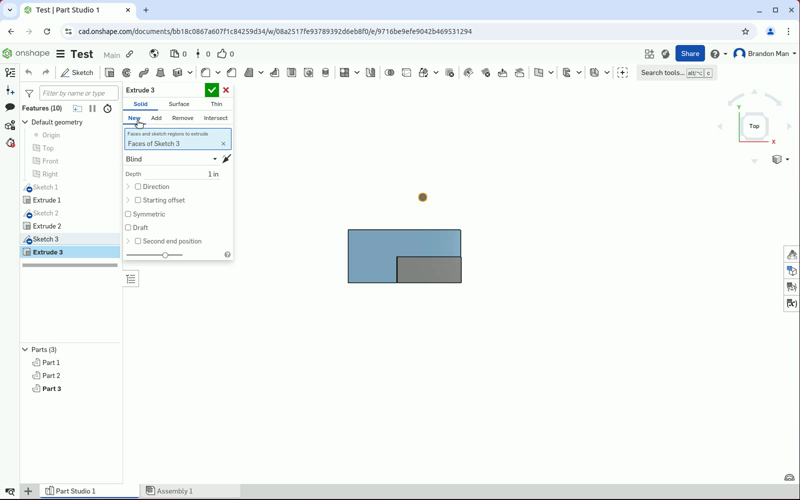
key(tab, 4)
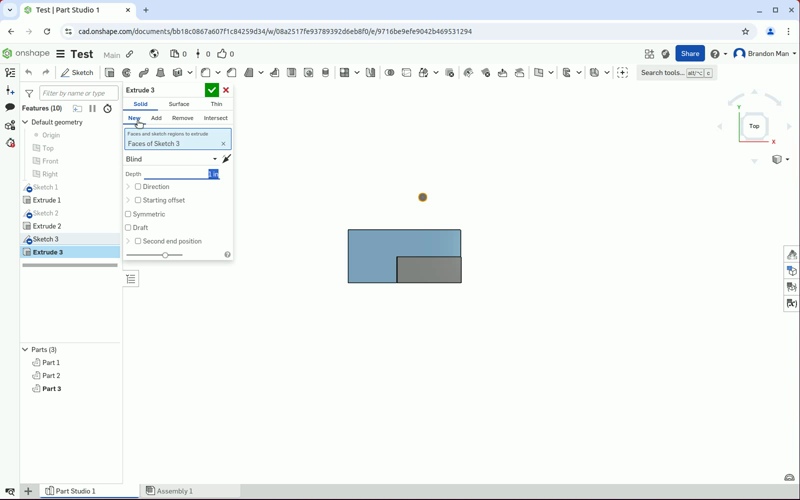
text(16.368)
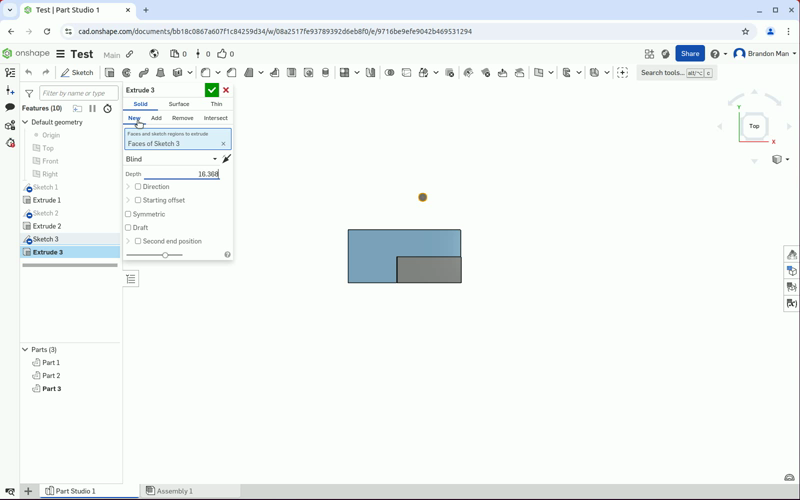
key(enter)
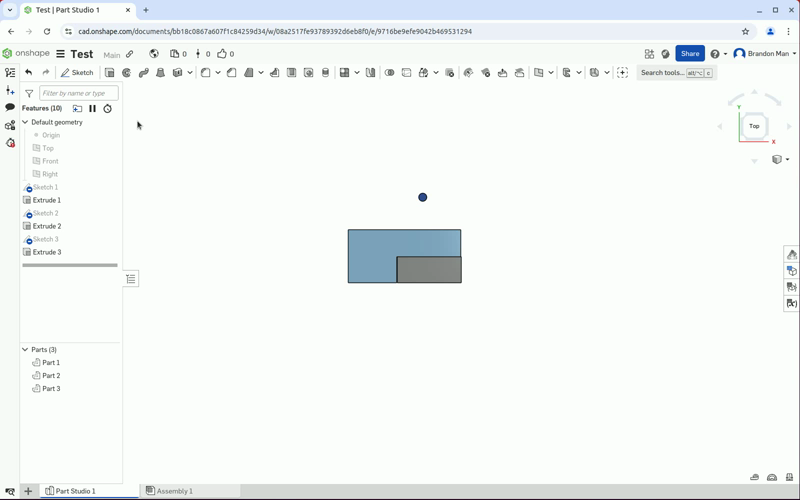
key(shift+h)
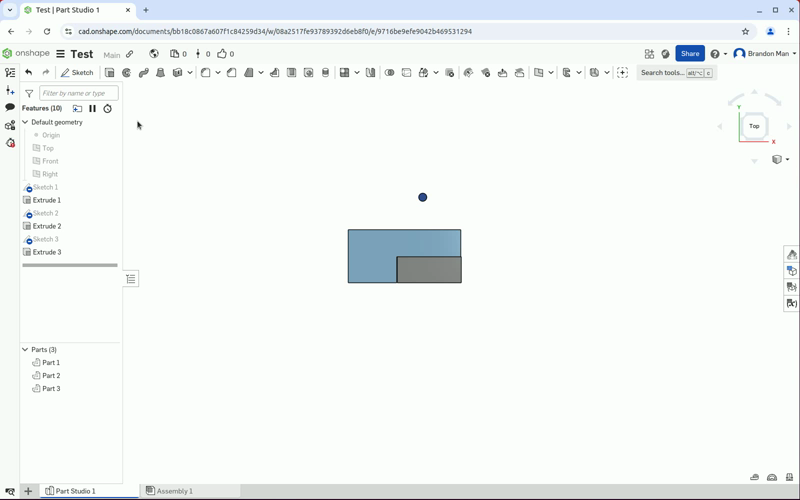
key(shift+h)
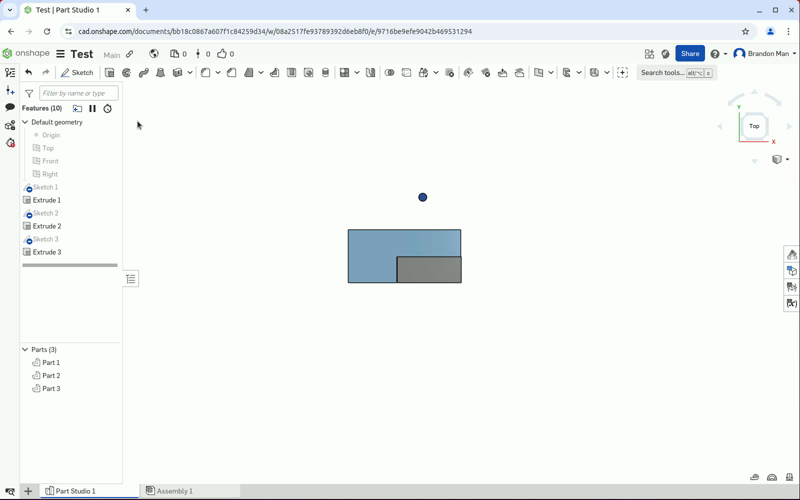
mouse_move(73, 189)
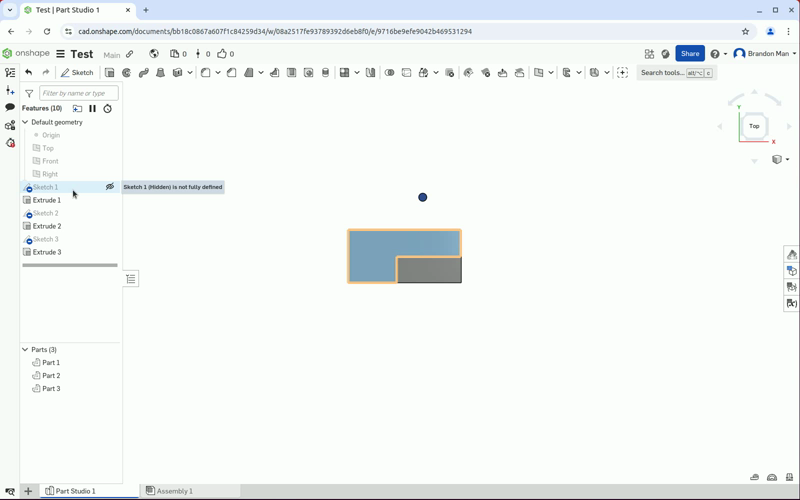
click(73, 189)
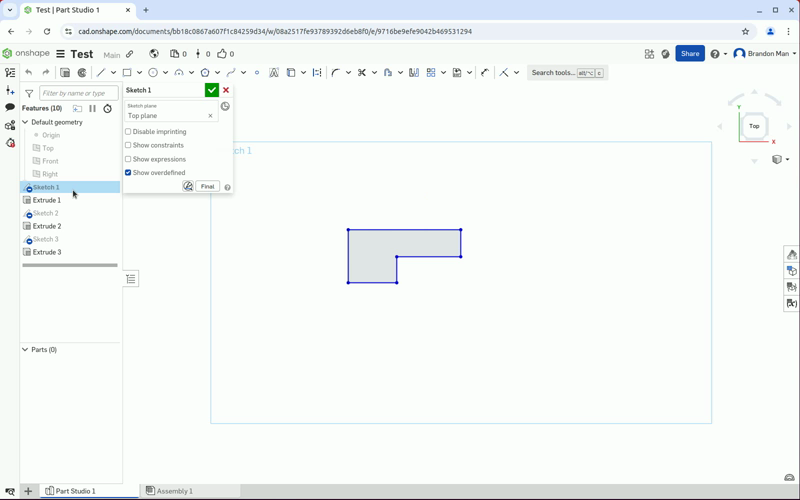
mouse_move(229, 92)
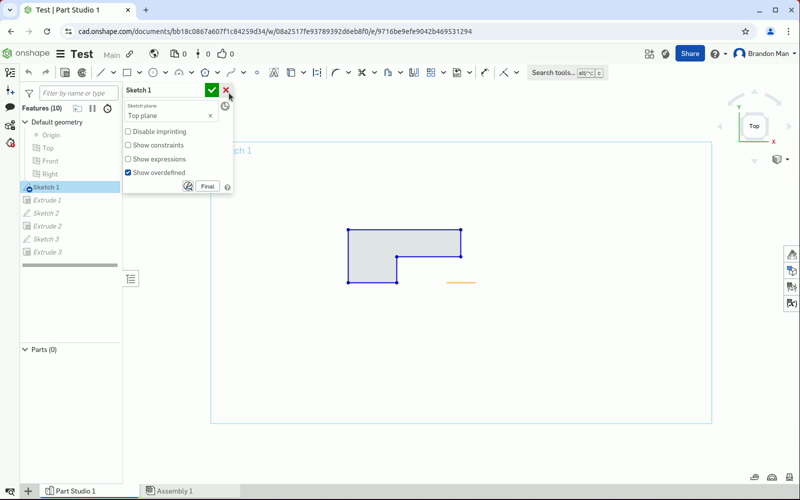
click(229, 92)
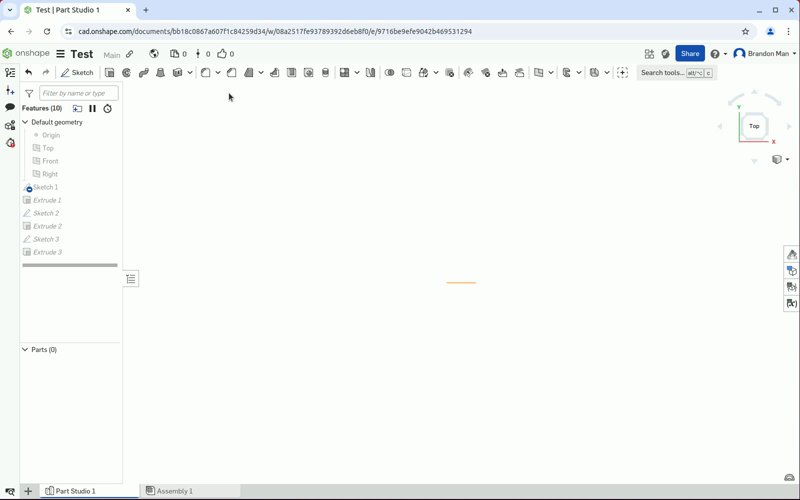
mouse_move(541, 75)
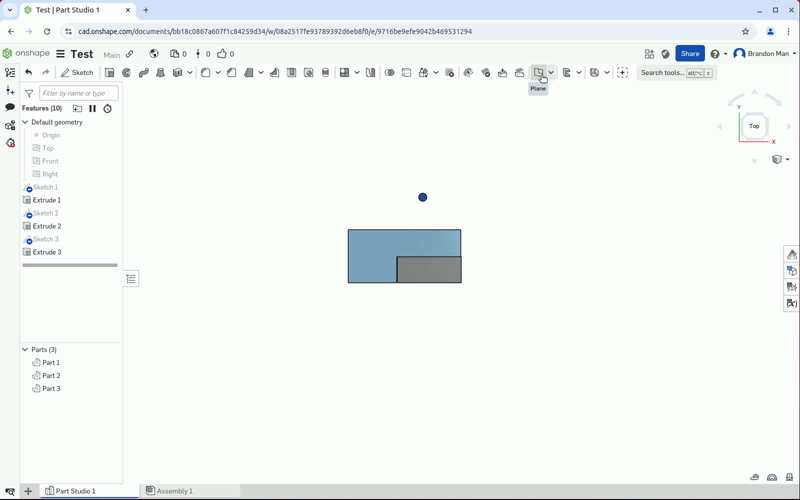
click(541, 75)
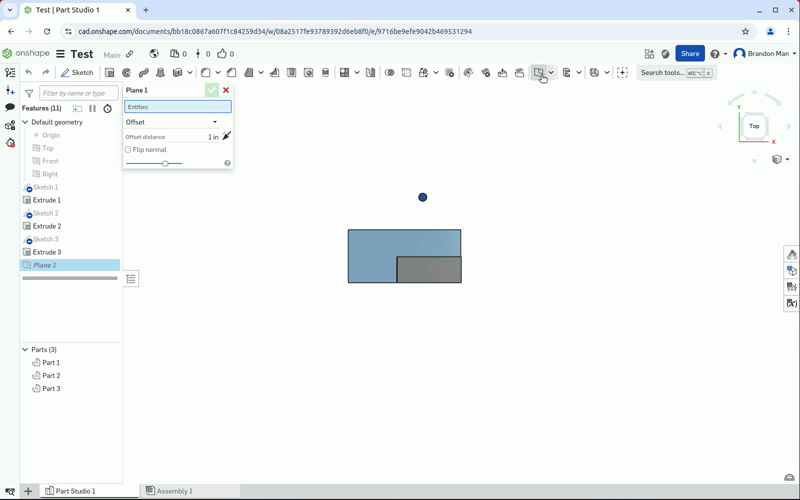
mouse_move(73, 150)
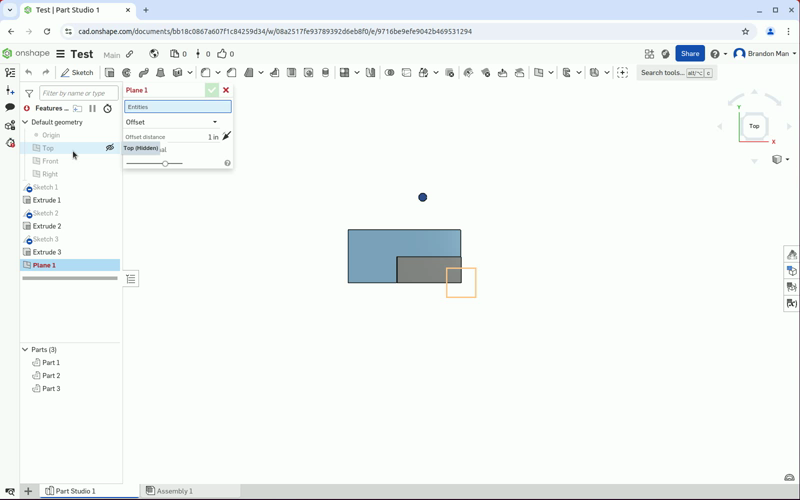
click(73, 150)
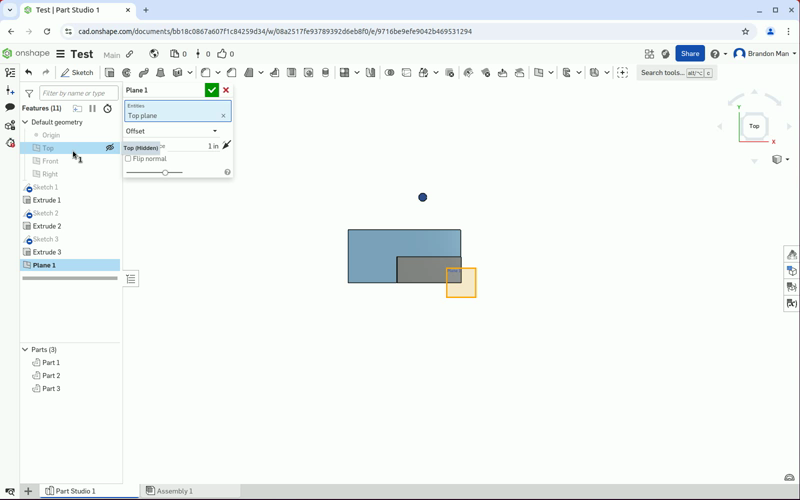
key(tab, 2)
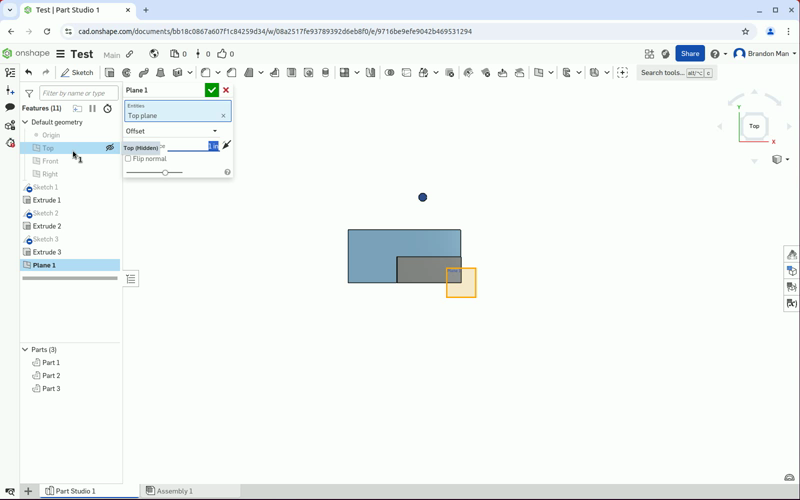
text(7.703)
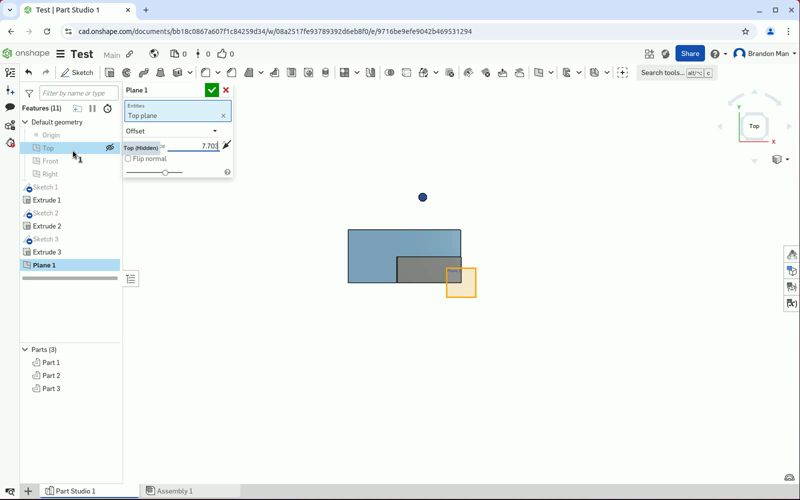
key(enter, 2)
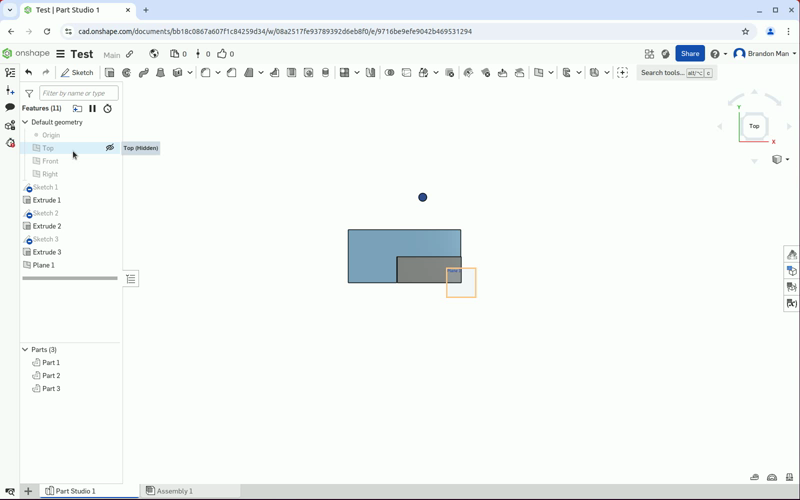
key(shift+s)
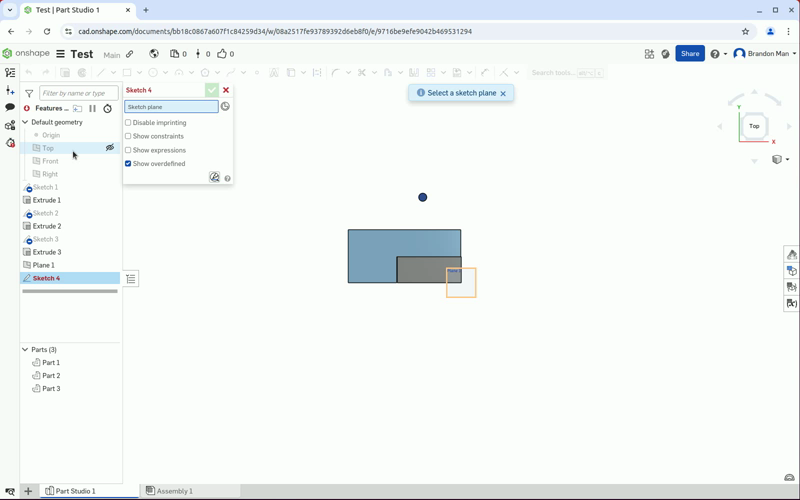
mouse_move(73, 267)
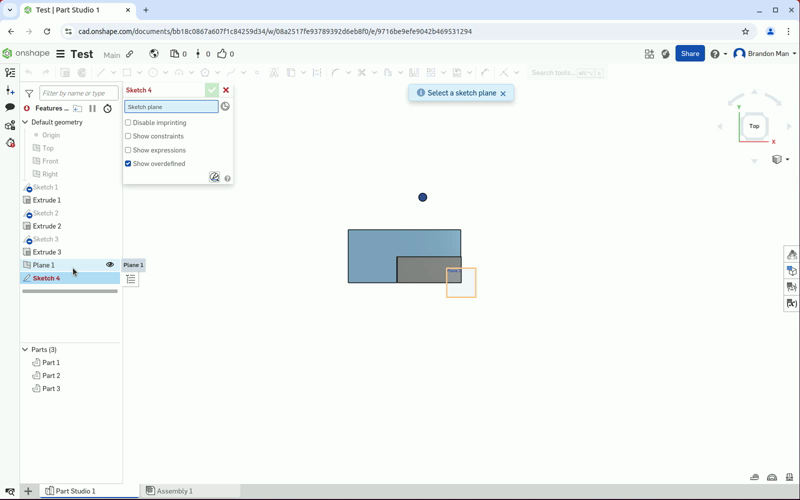
click(73, 267)
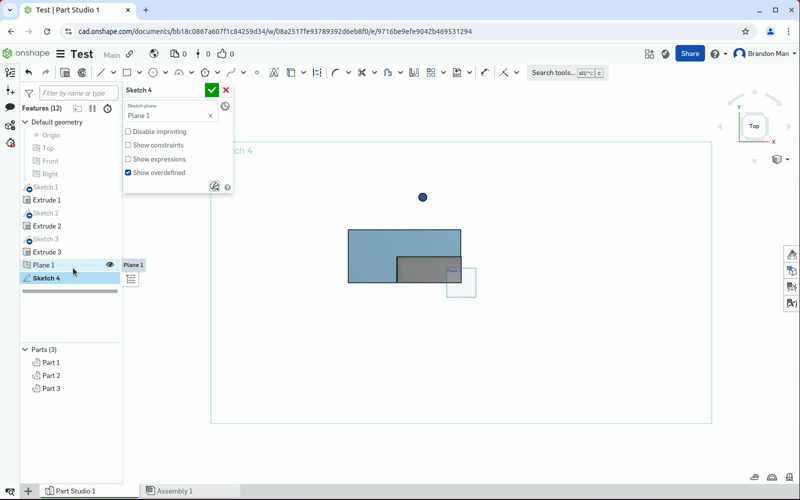
mouse_move(73, 352)
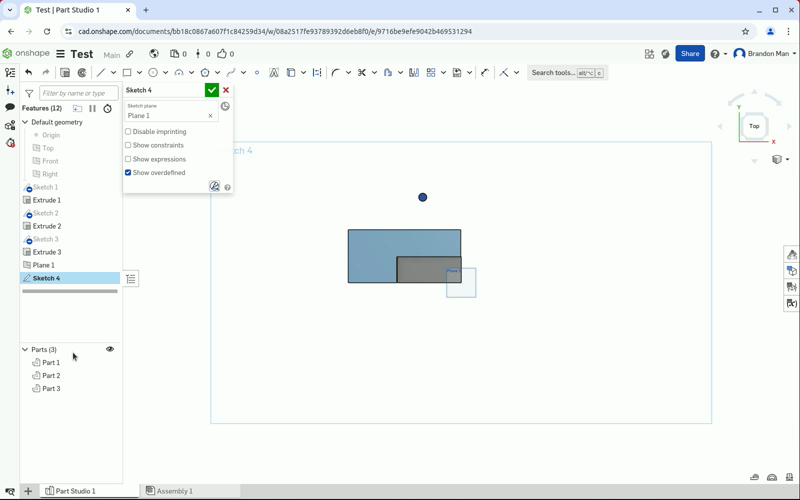
key(y)
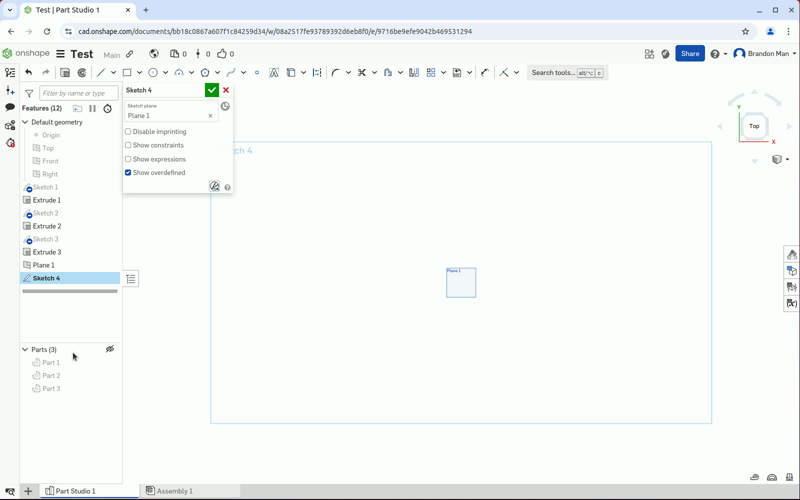
key(c)
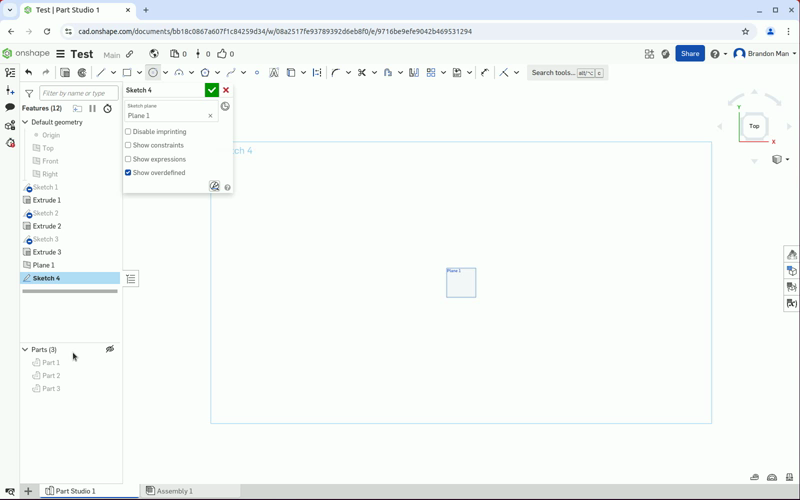
key_down(shift)
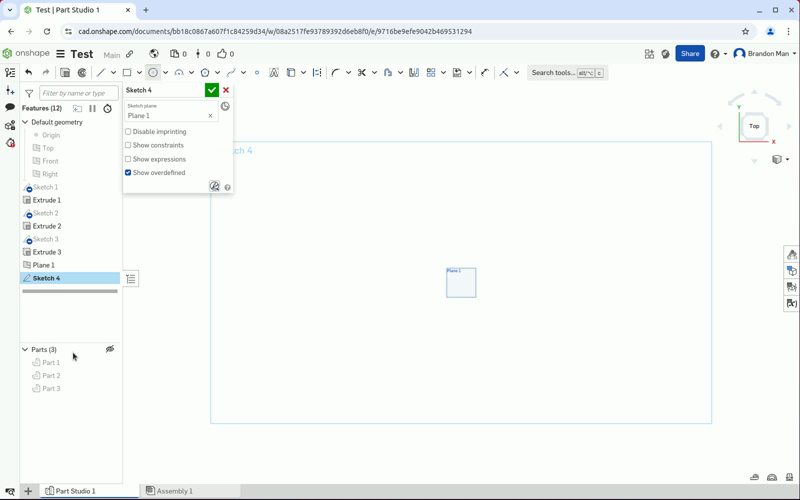
mouse_move(443, 275)
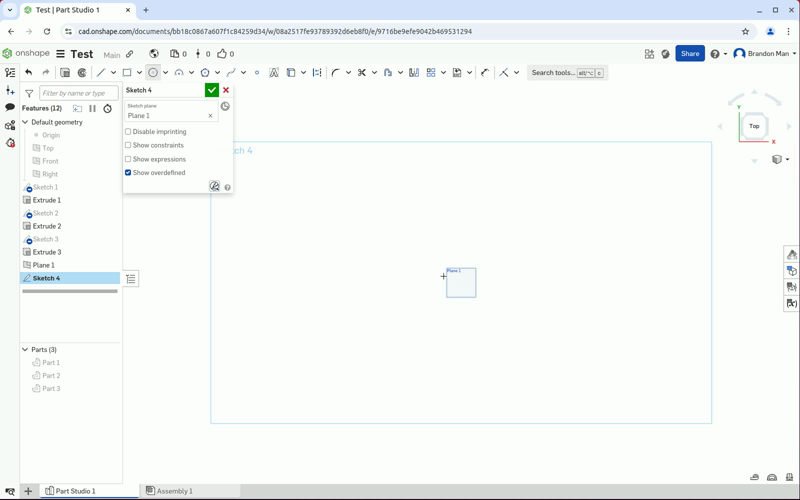
click(443, 275)
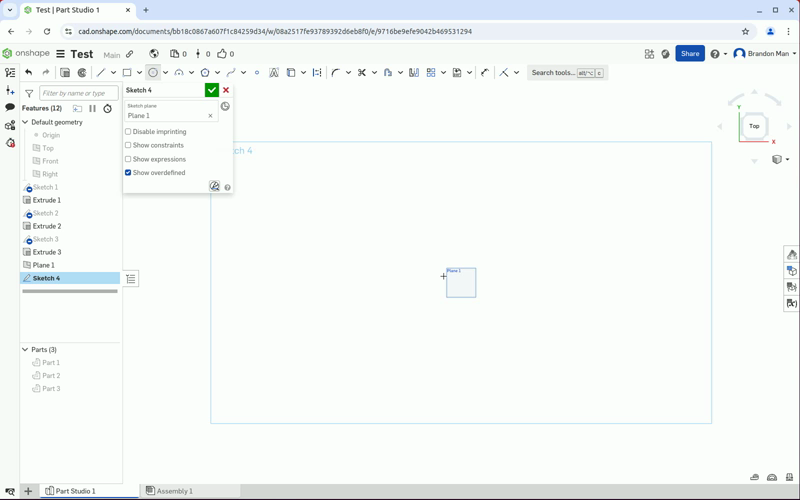
key_up(shift)
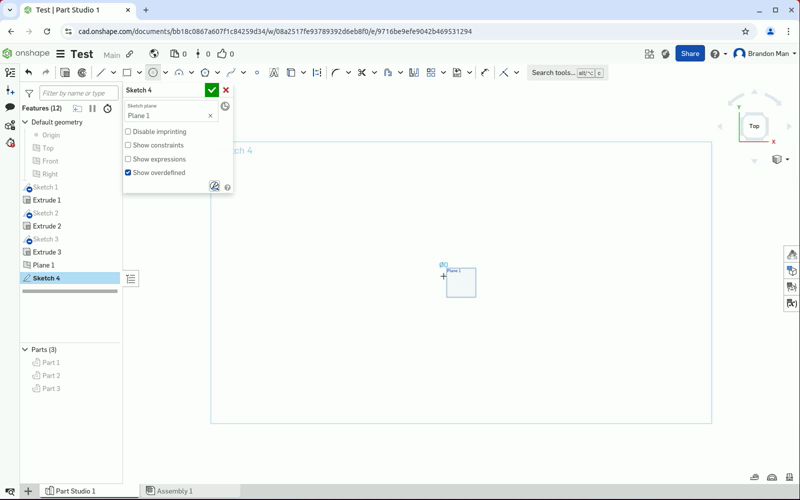
mouse_move(447, 275)
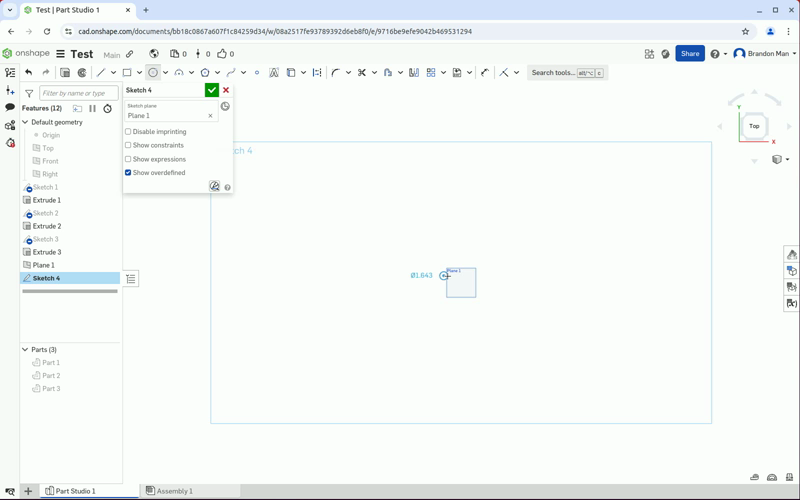
click(447, 275)
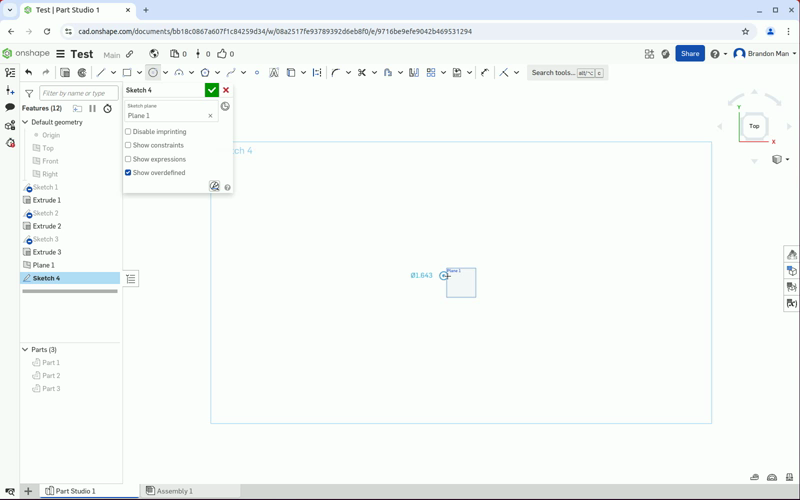
key(esc)
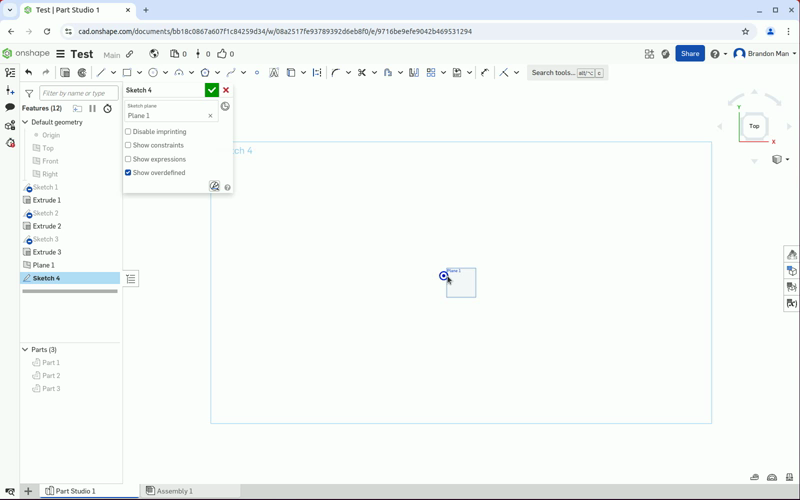
mouse_move(440, 274)
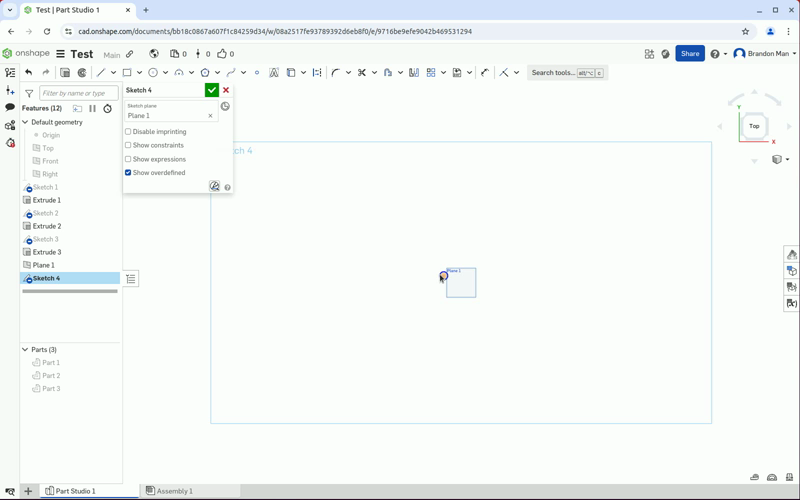
scroll(6)
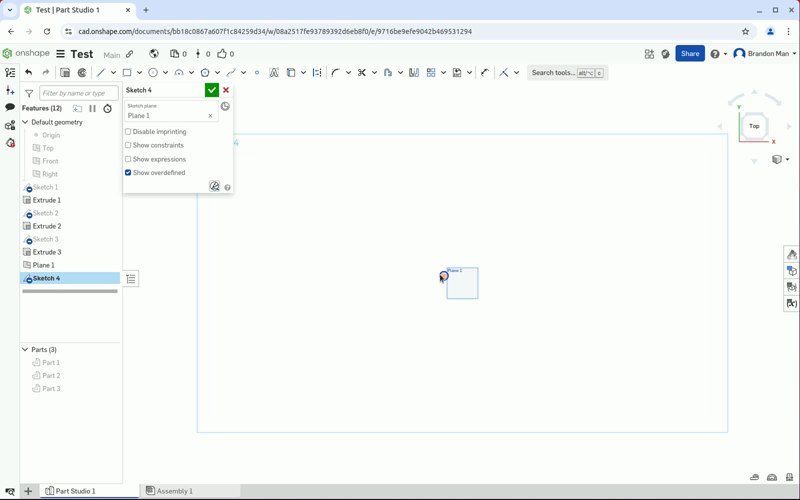
scroll(6)
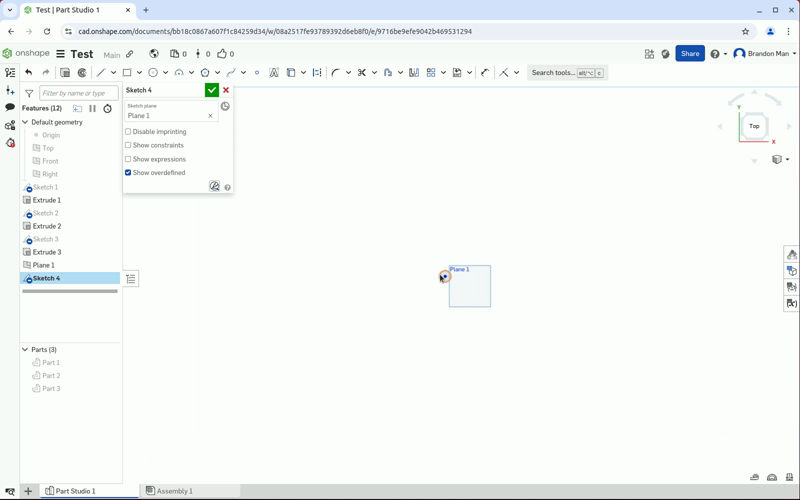
scroll(6)
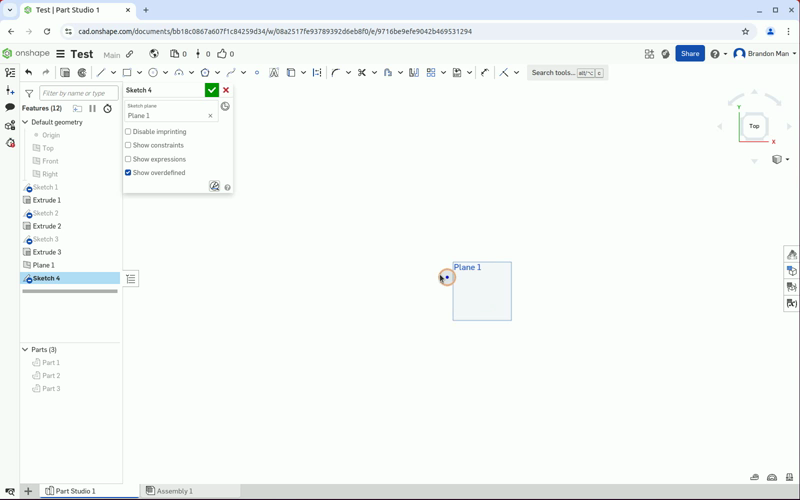
scroll(6)
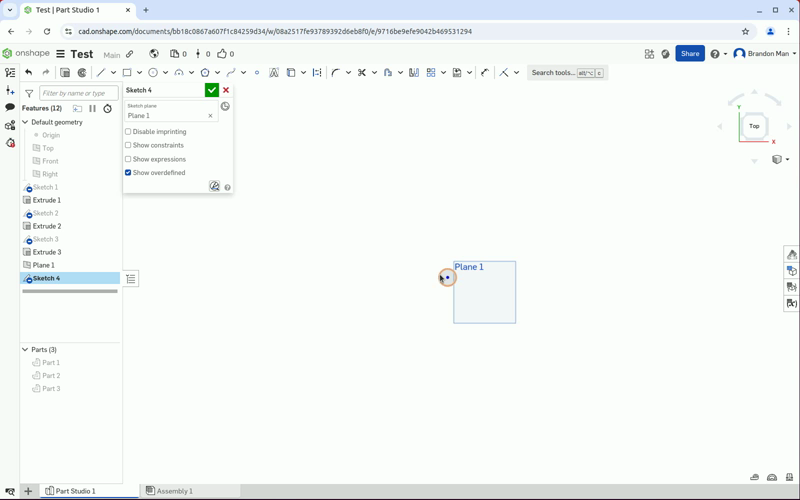
scroll(6)
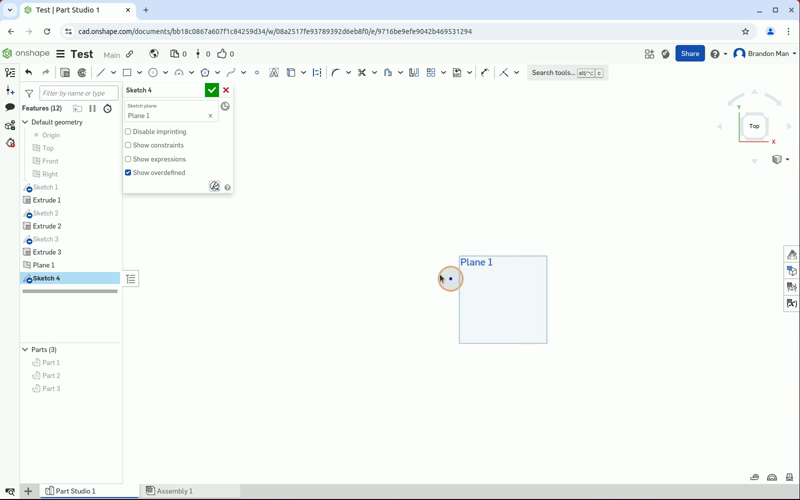
scroll(6)
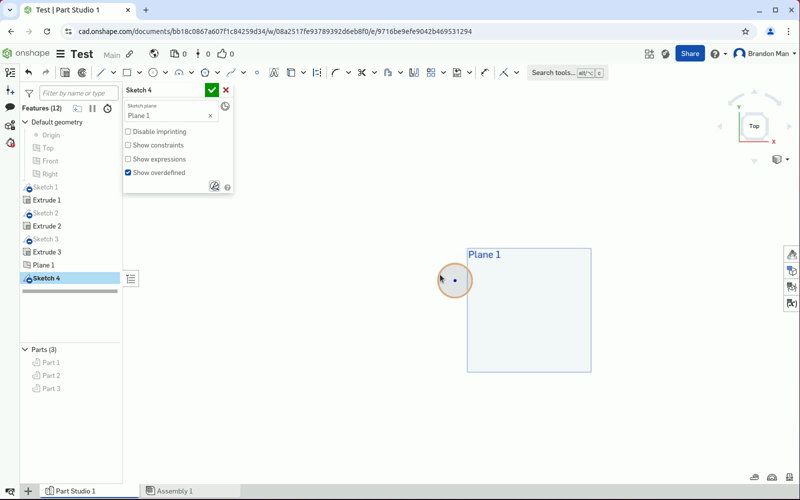
scroll(6)
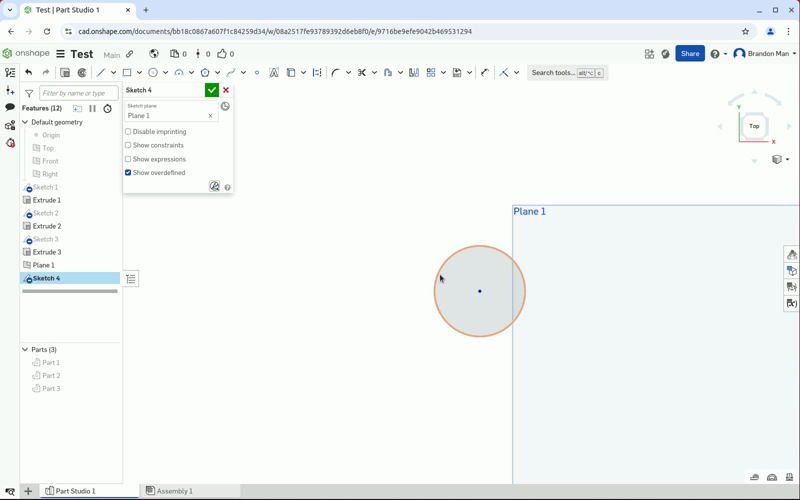
click(440, 274)
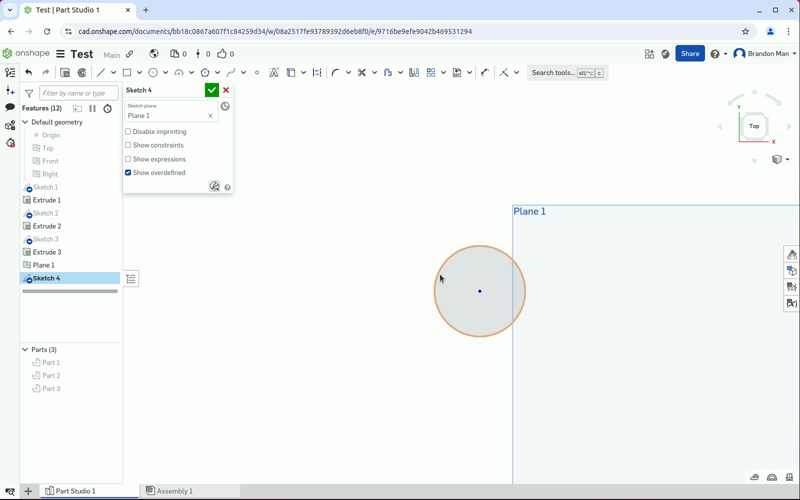
scroll(-6)
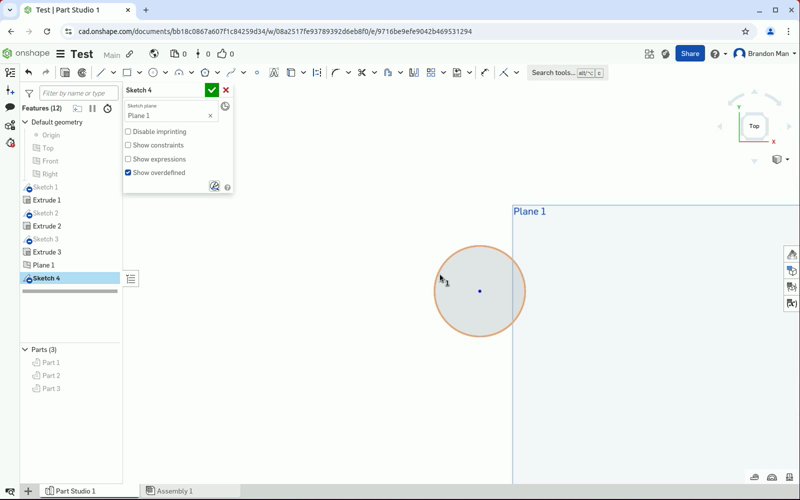
scroll(-6)
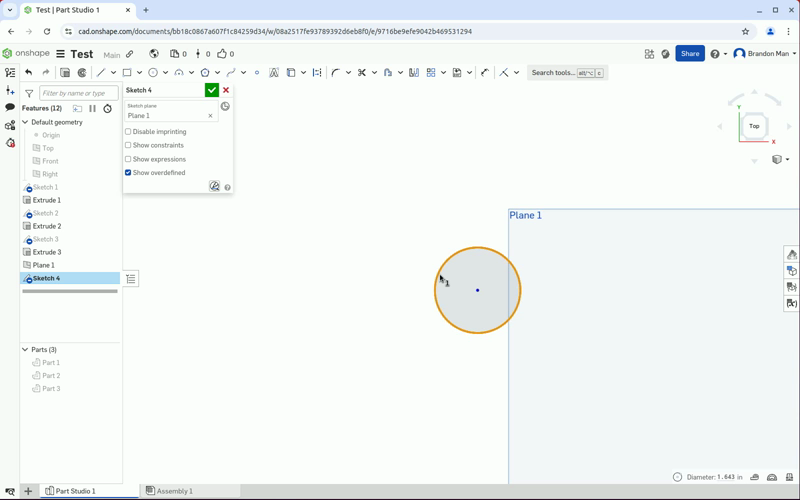
scroll(-6)
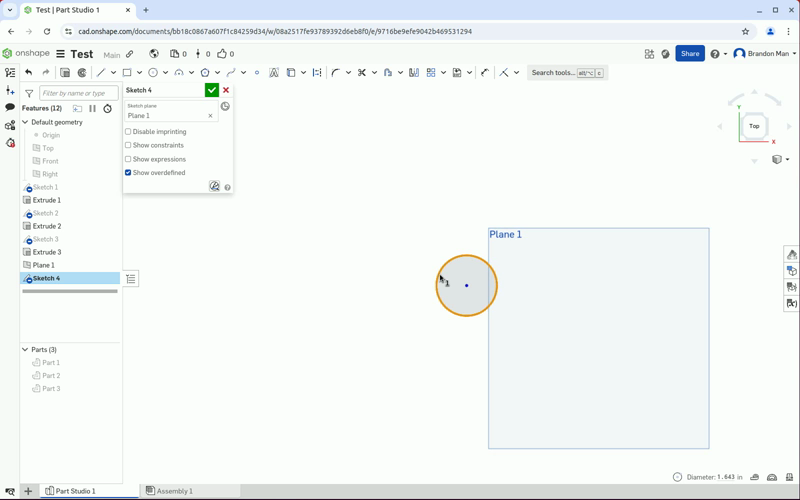
scroll(-6)
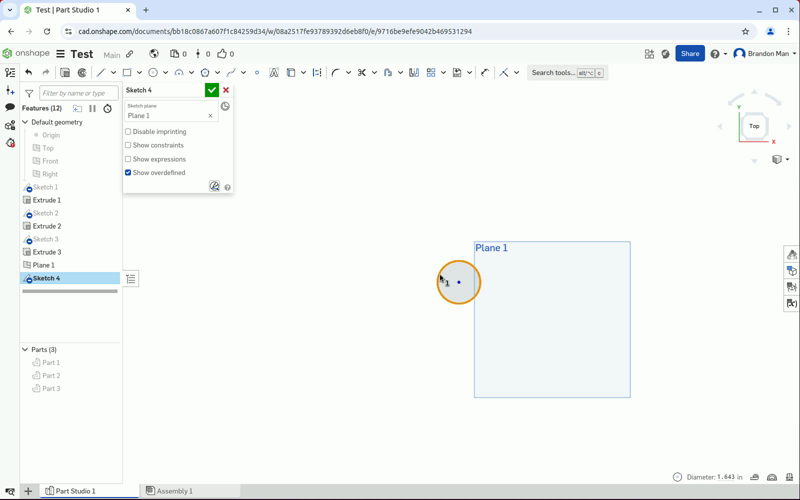
scroll(-6)
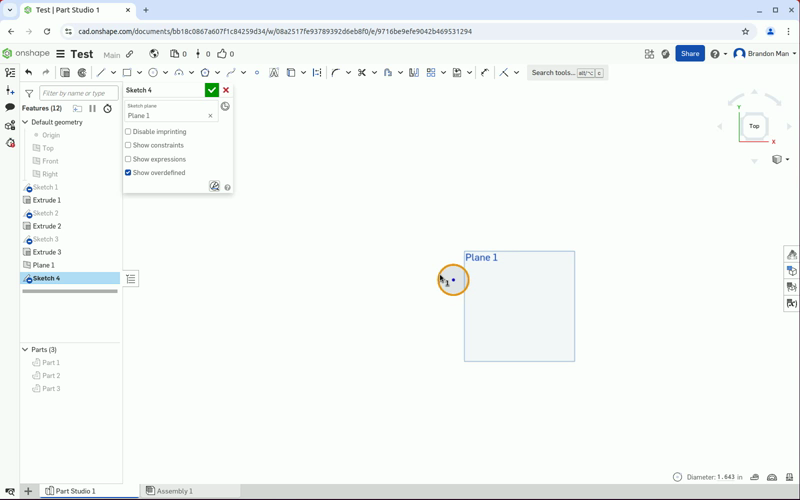
scroll(-6)
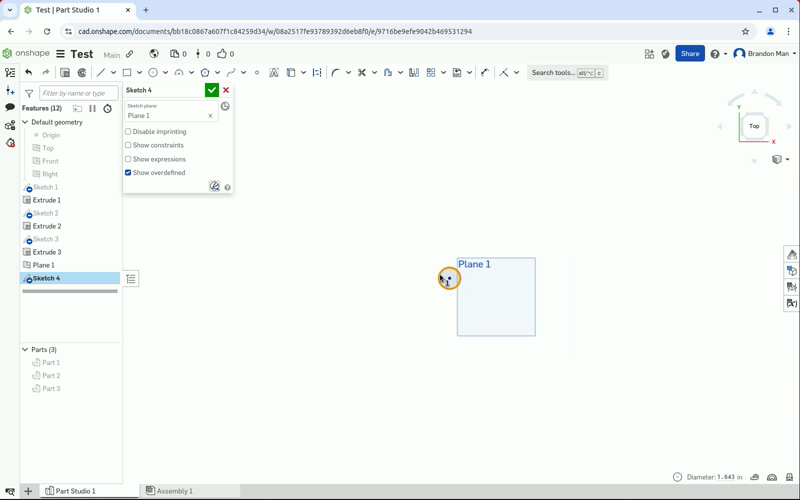
scroll(-6)
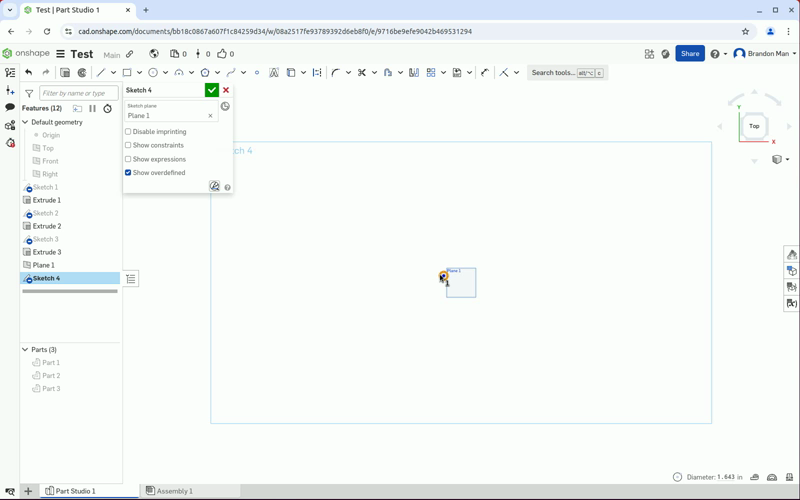
mouse_move(73, 352)
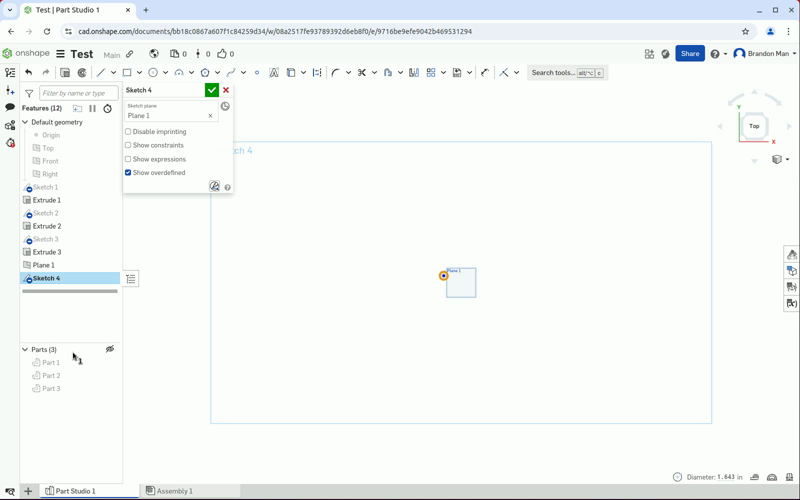
key(shift+y)
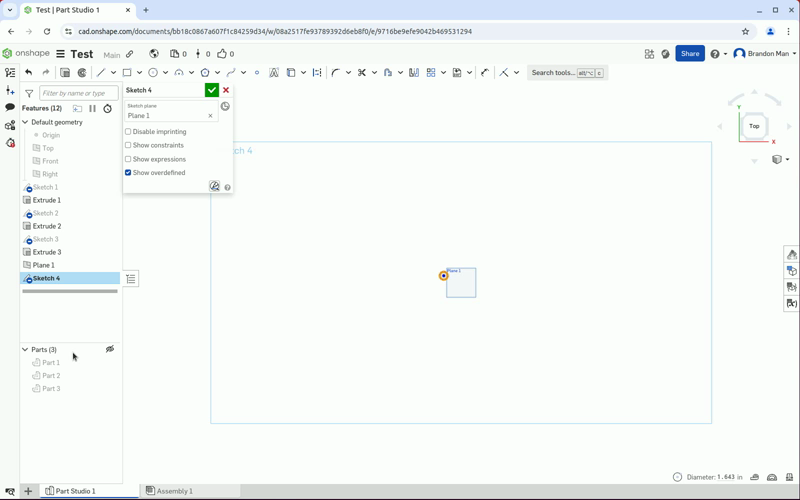
key(shift+e)
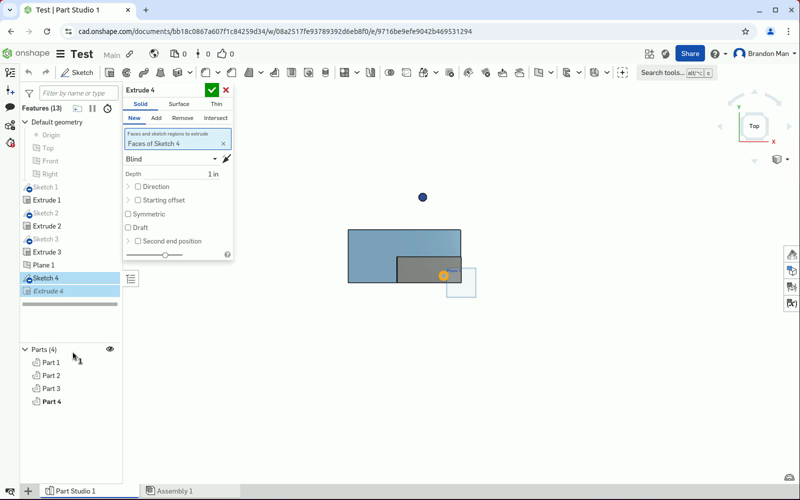
mouse_move(143, 106)
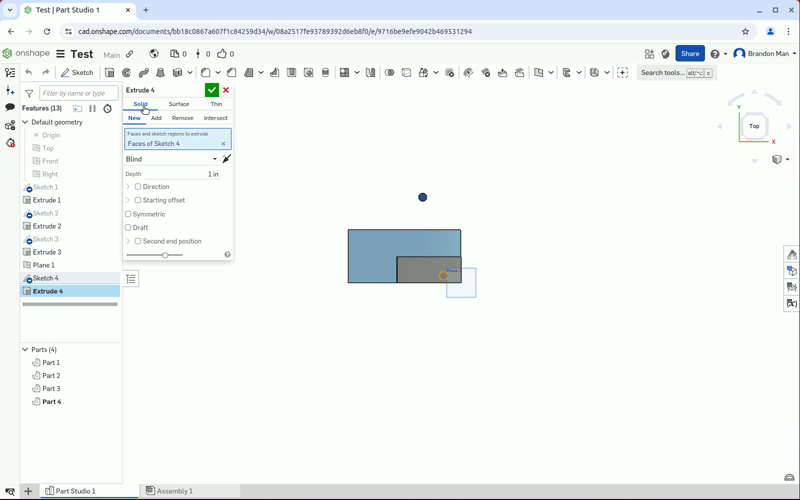
click(143, 106)
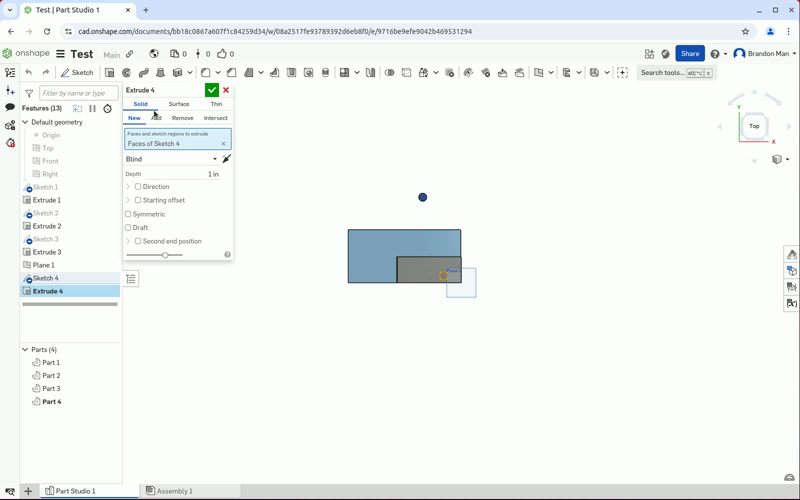
mouse_move(186, 120)
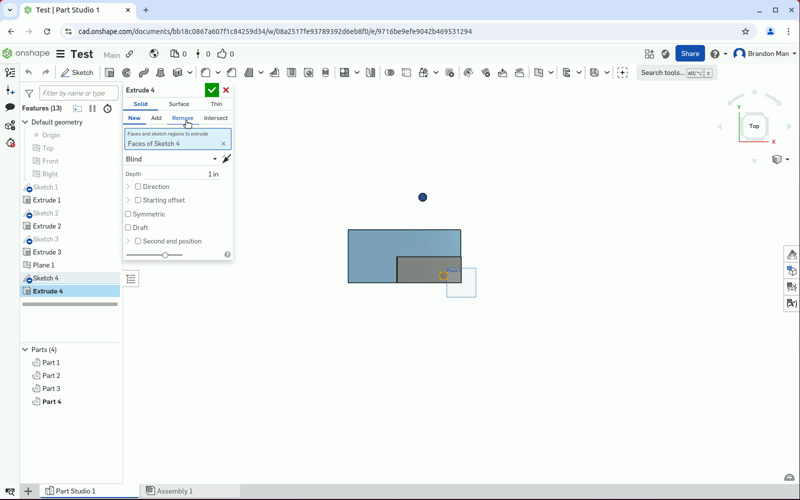
click(186, 120)
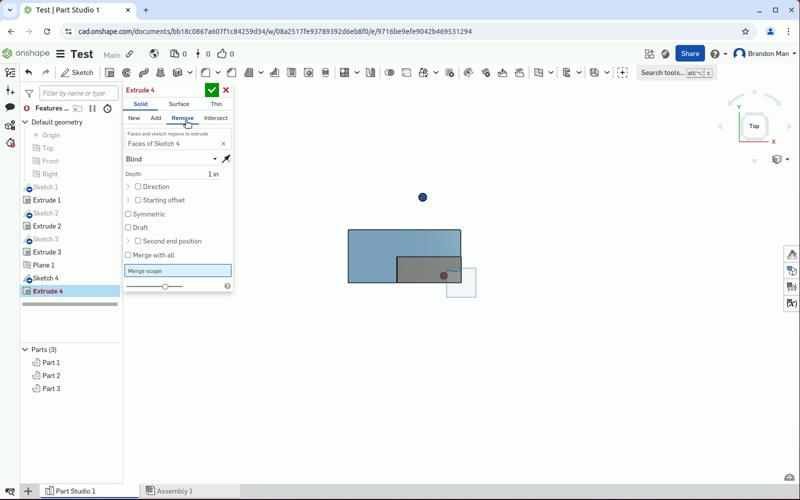
key(tab, 4)
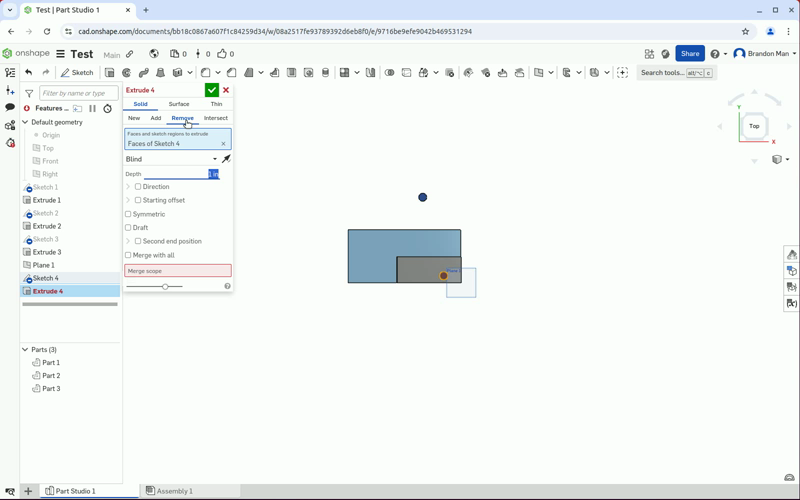
text(14.202)
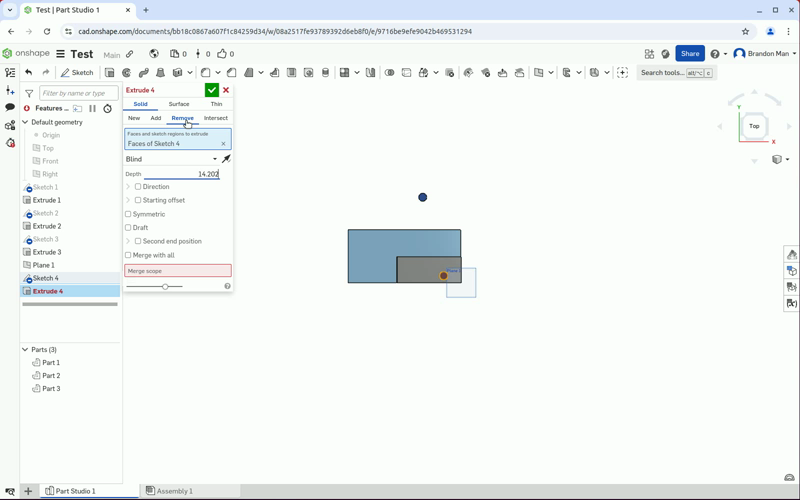
key(tab, 6)
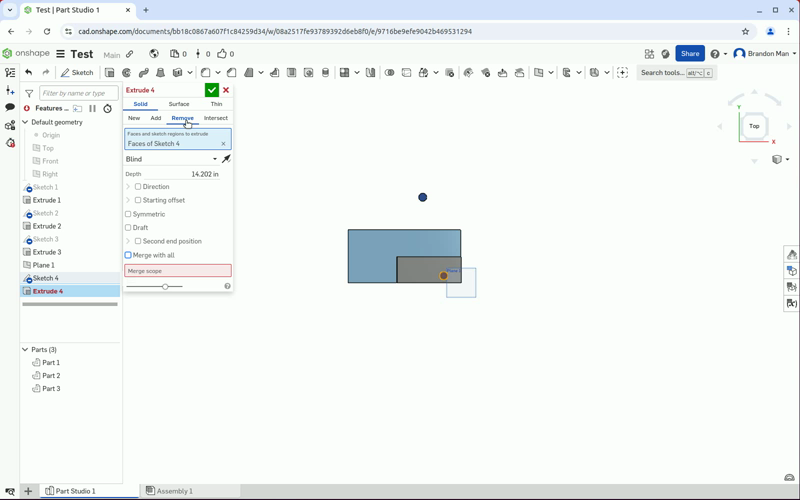
key(space)
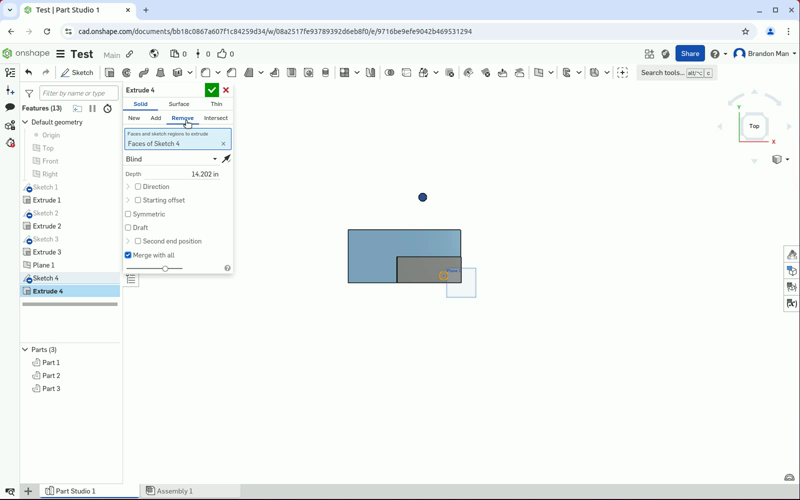
key(enter)
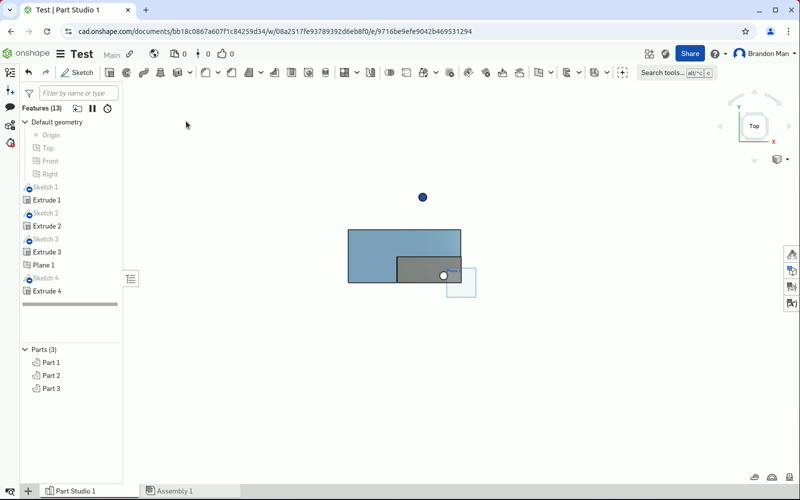
key(shift+h)
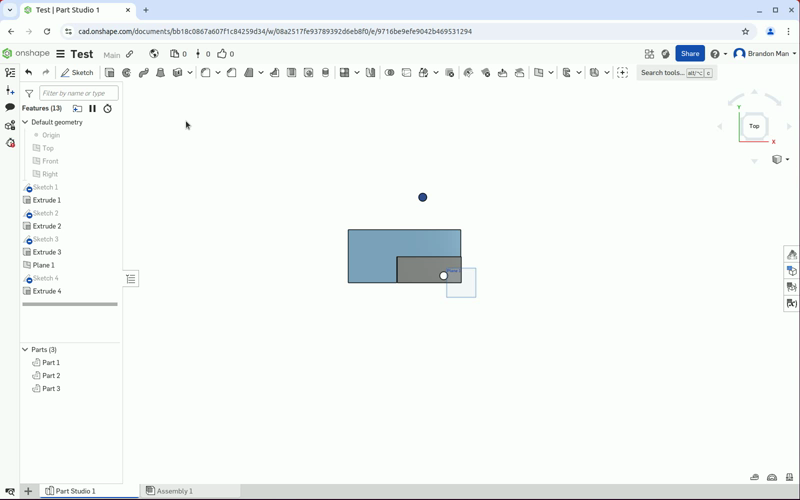
key(shift+h)
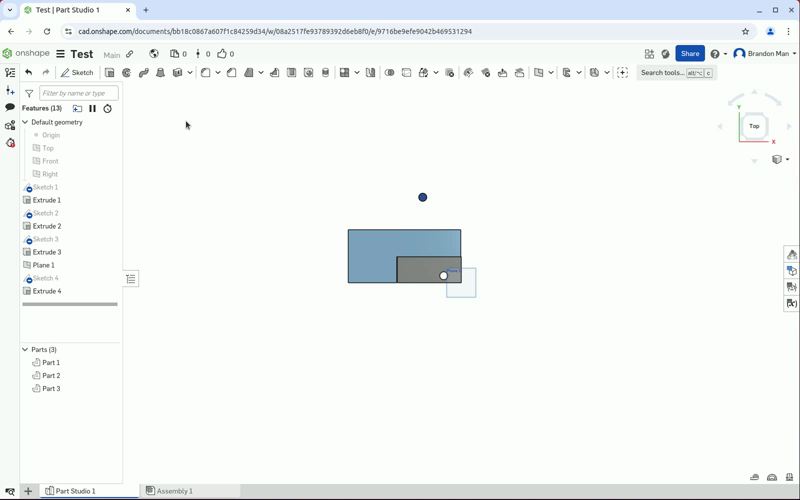
mouse_move(73, 189)
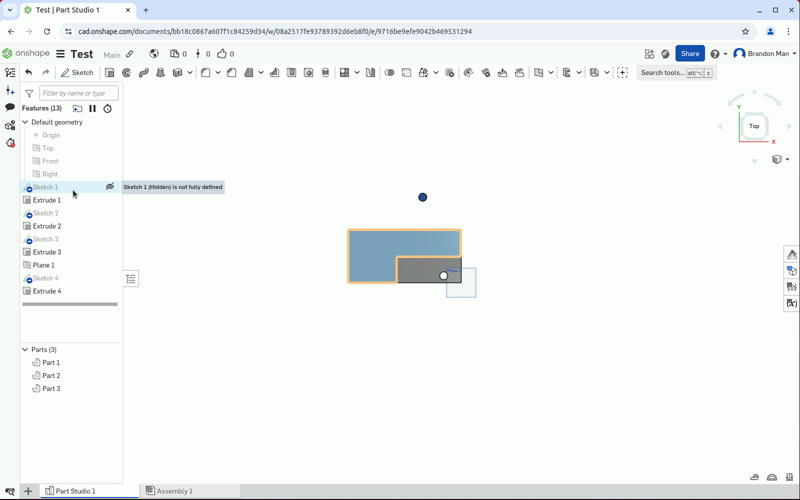
click(73, 189)
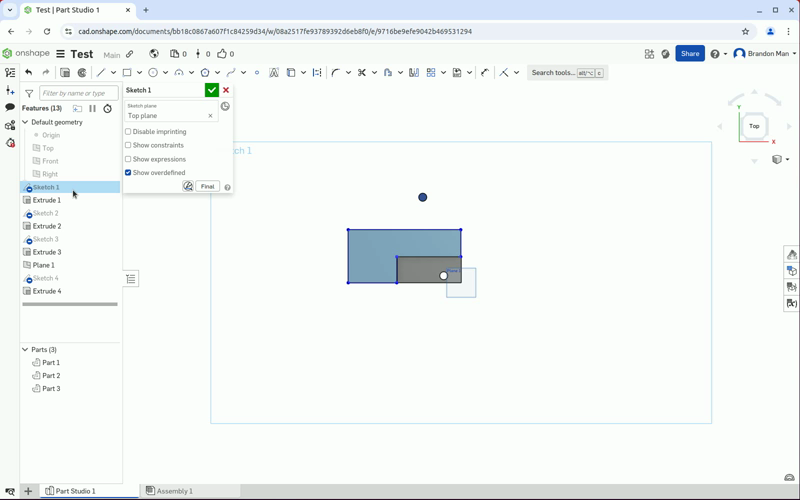
mouse_move(229, 92)
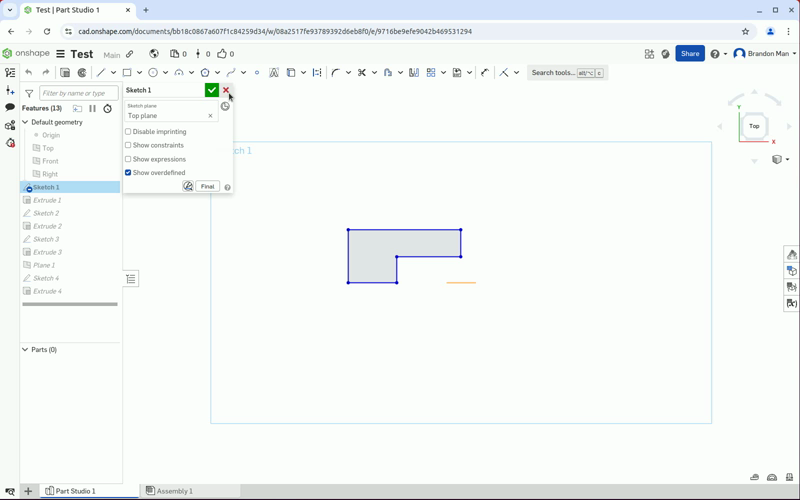
click(229, 92)
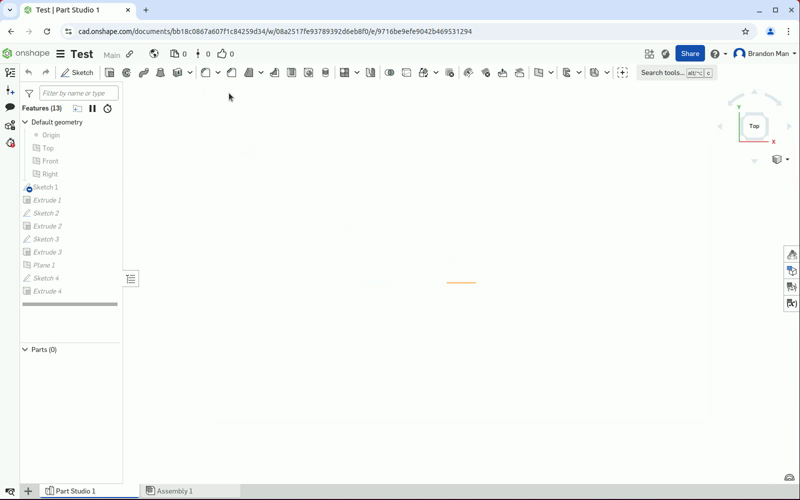
key(shift+s)
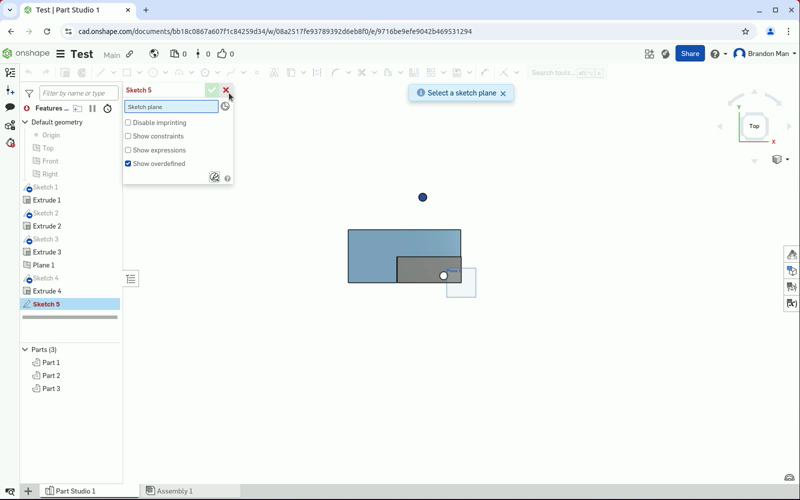
mouse_move(73, 267)
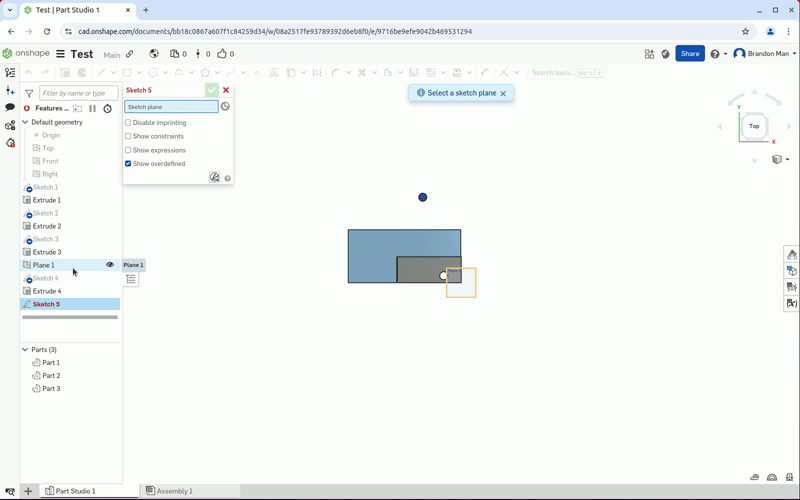
click(73, 267)
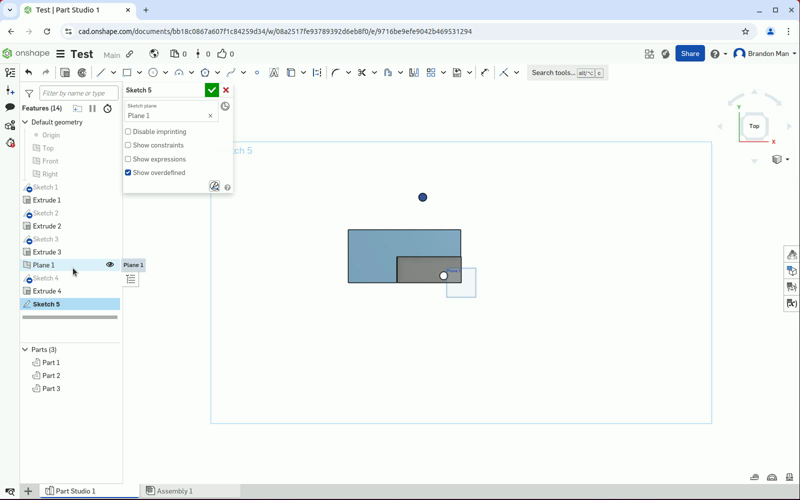
mouse_move(73, 352)
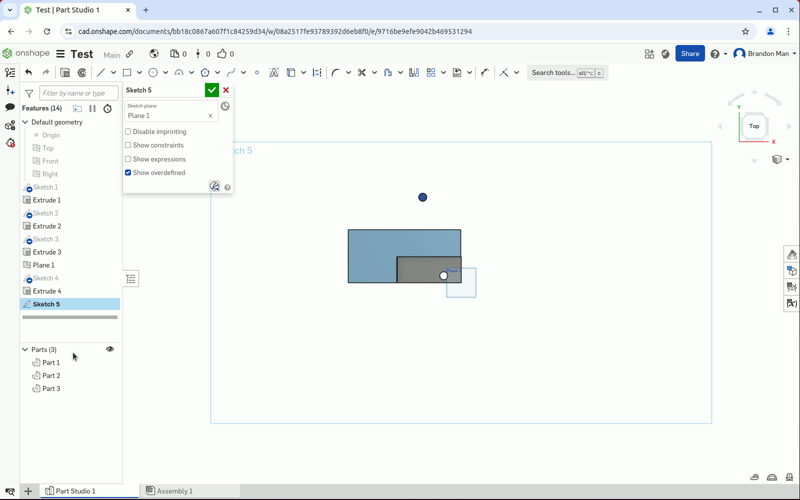
key(y)
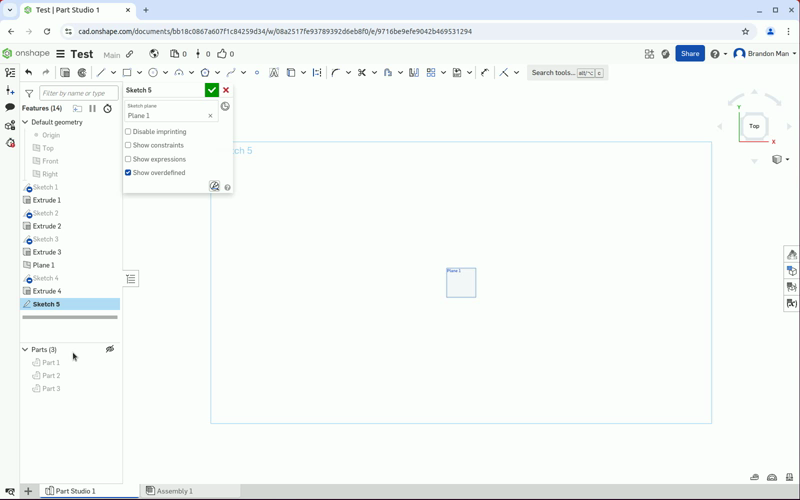
key(c)
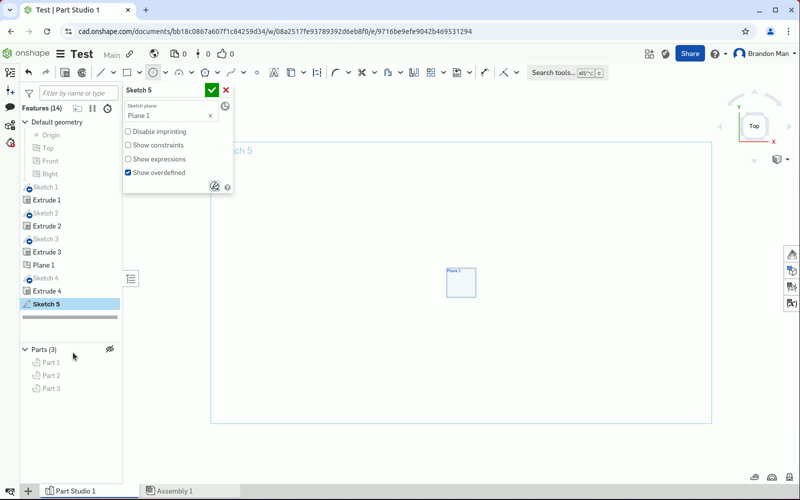
key_down(shift)
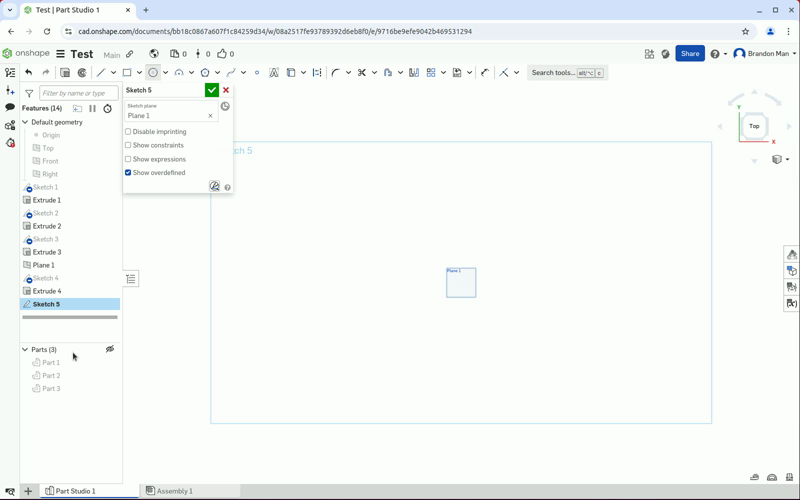
mouse_move(359, 240)
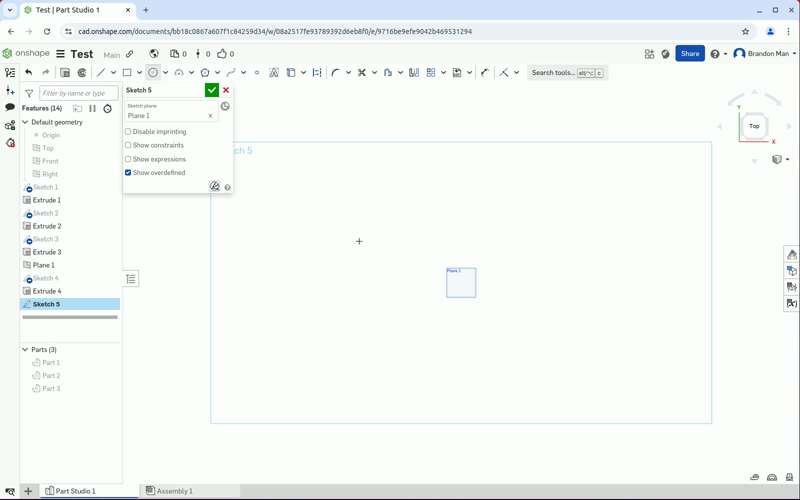
click(359, 240)
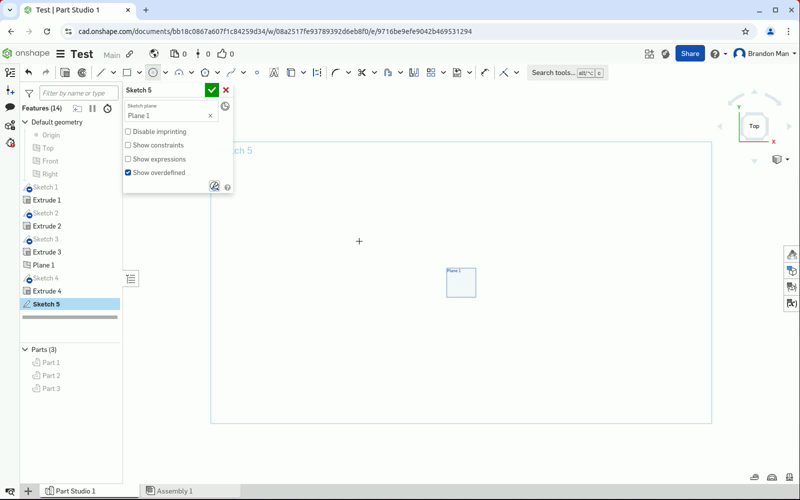
key_up(shift)
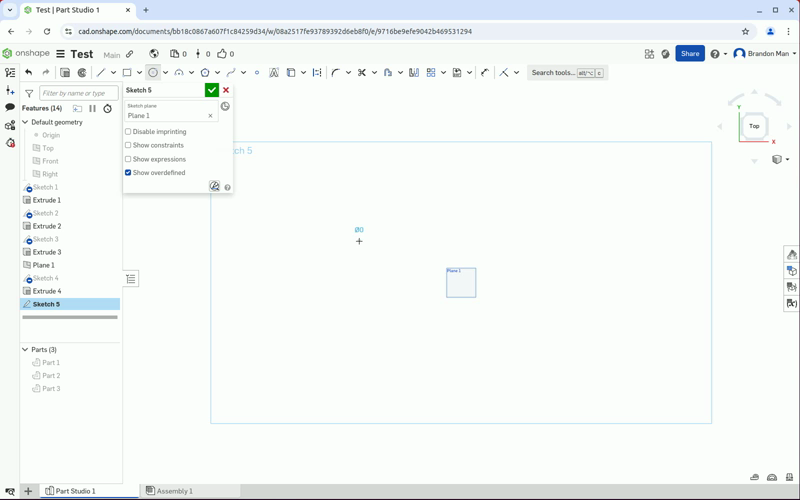
mouse_move(363, 240)
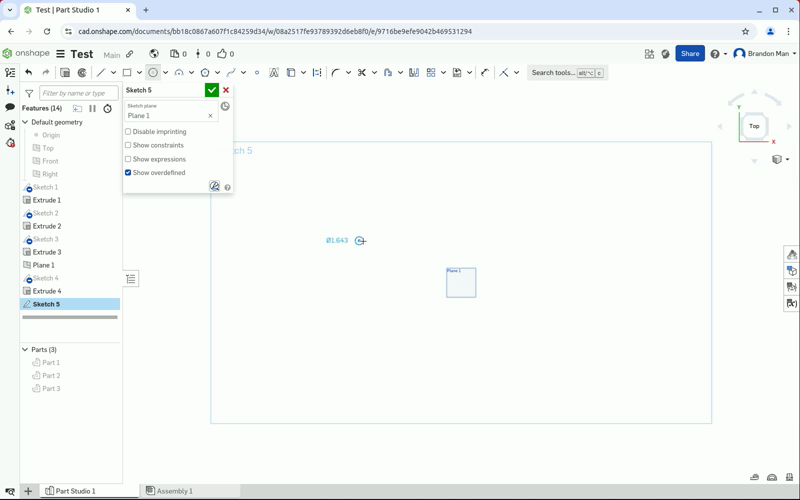
click(363, 240)
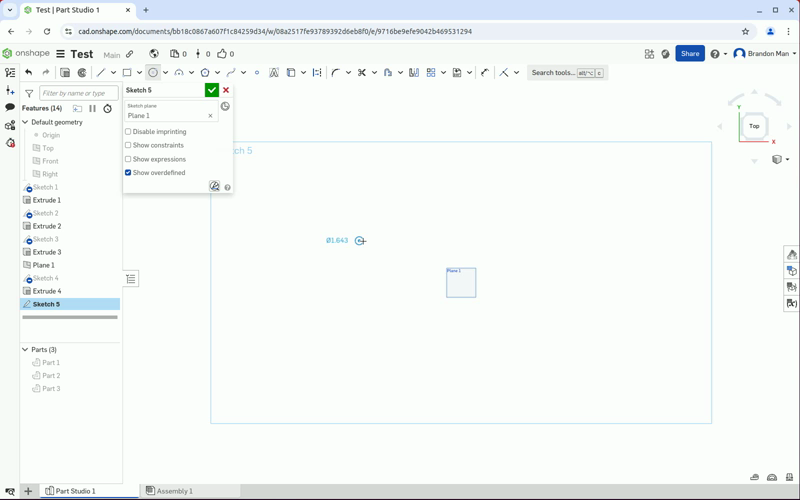
key(esc)
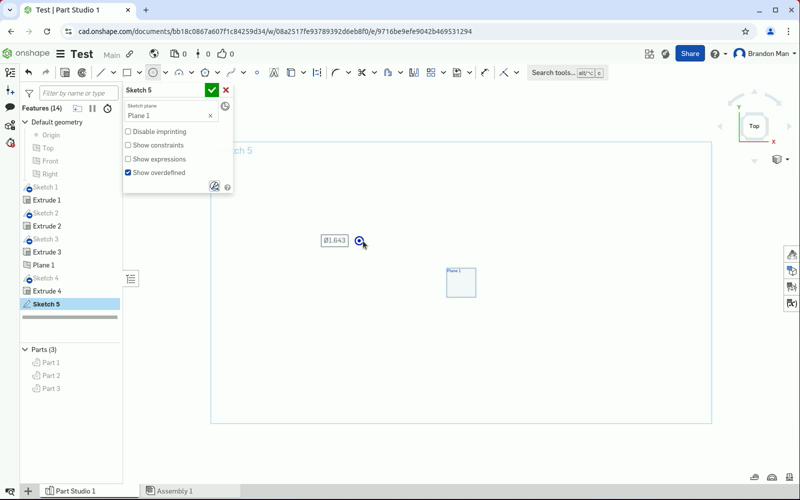
mouse_move(357, 241)
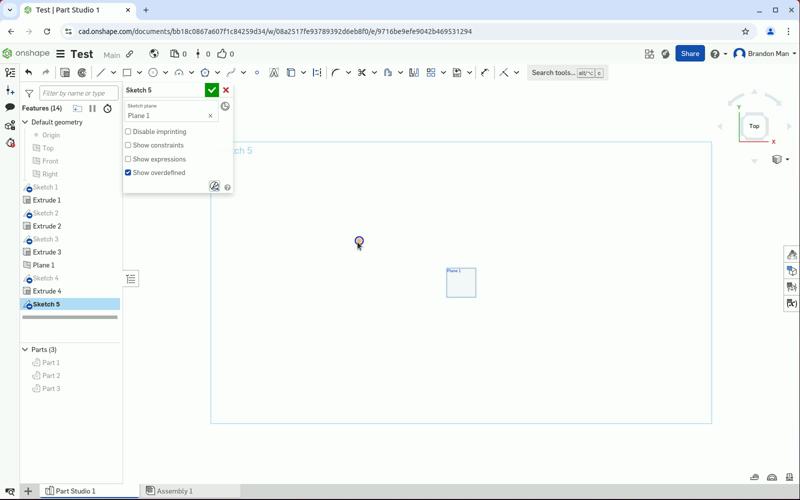
scroll(6)
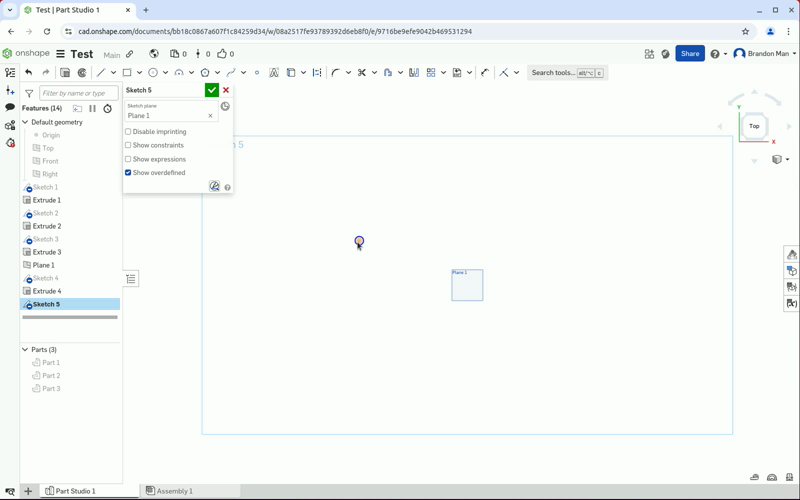
scroll(6)
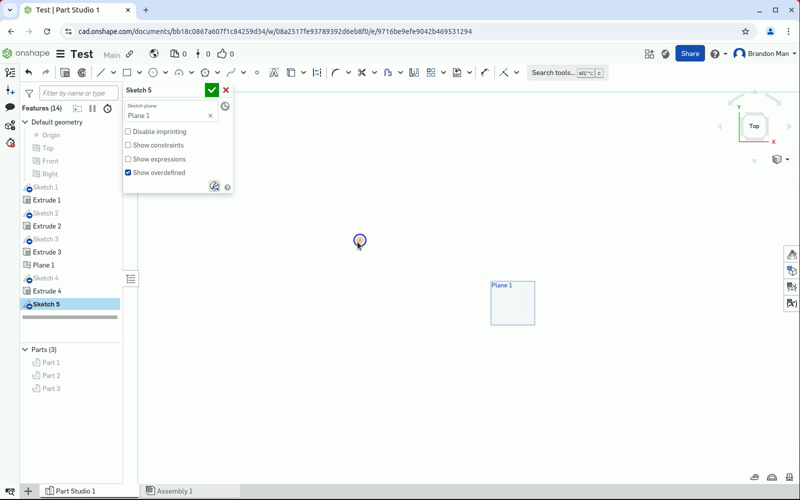
scroll(6)
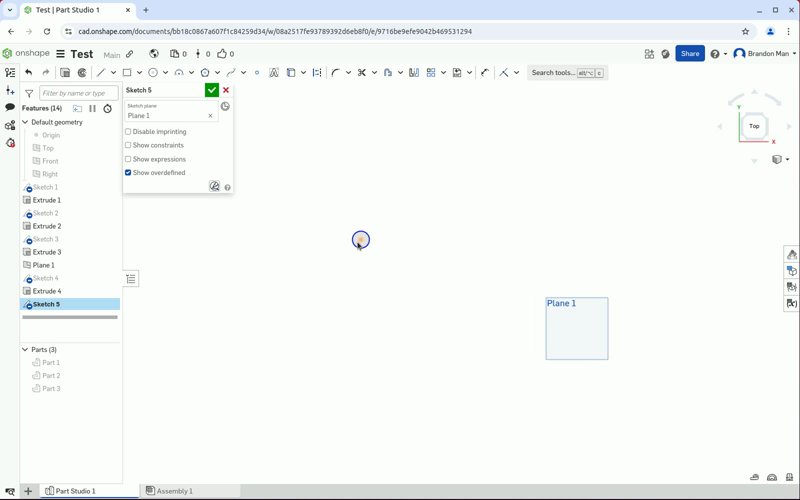
scroll(6)
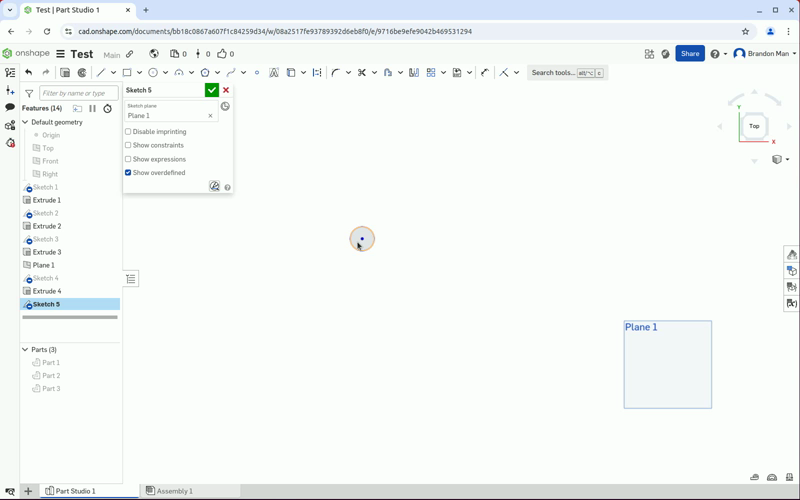
scroll(6)
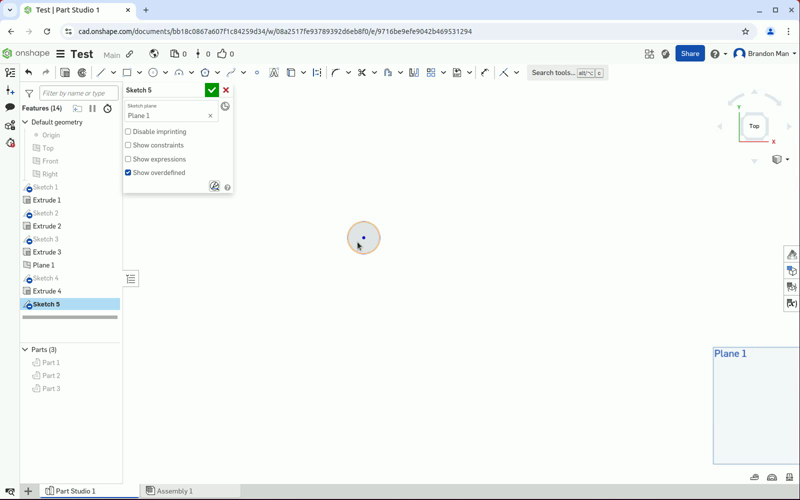
scroll(6)
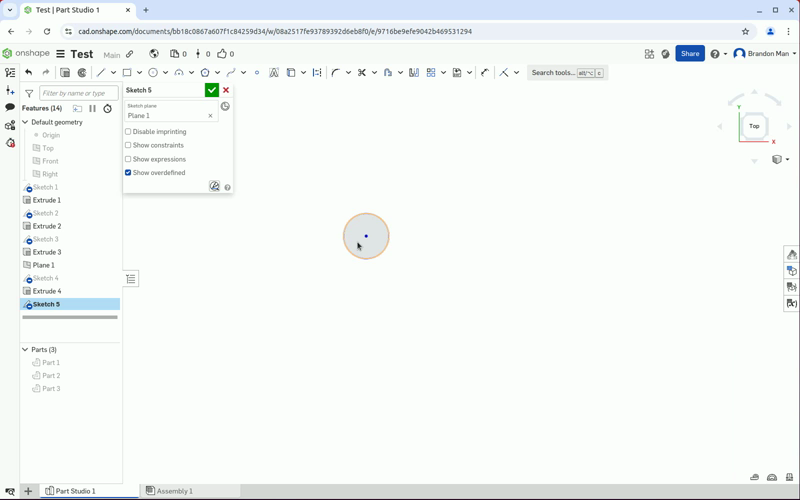
scroll(6)
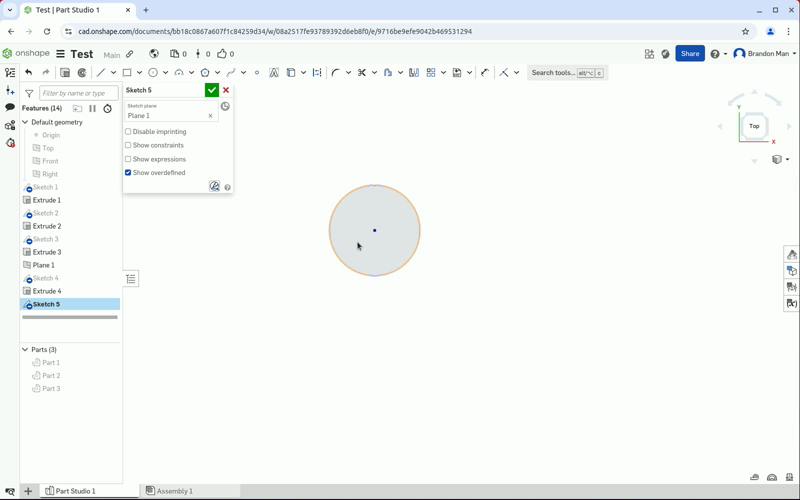
click(357, 241)
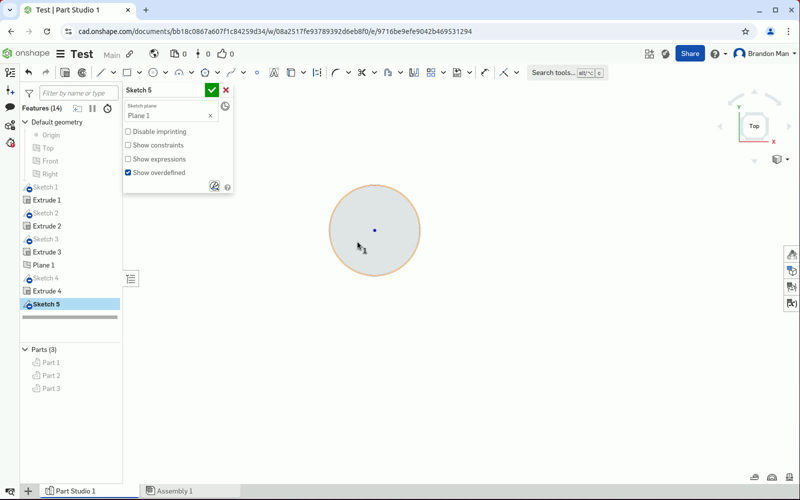
scroll(-6)
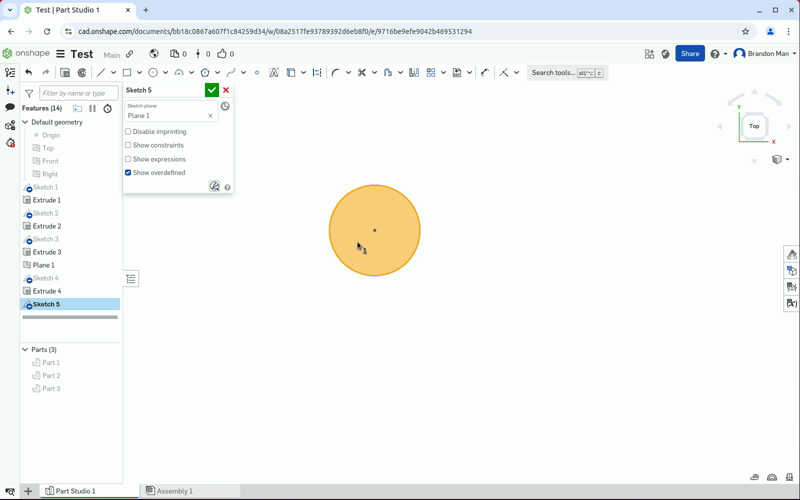
scroll(-6)
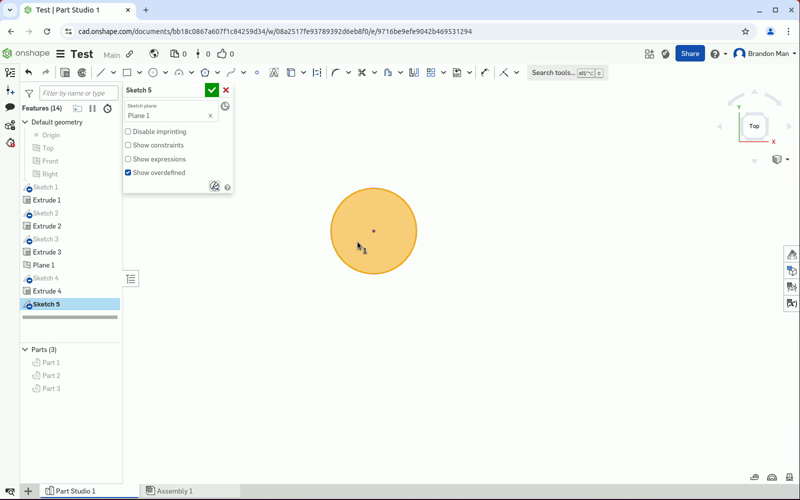
scroll(-6)
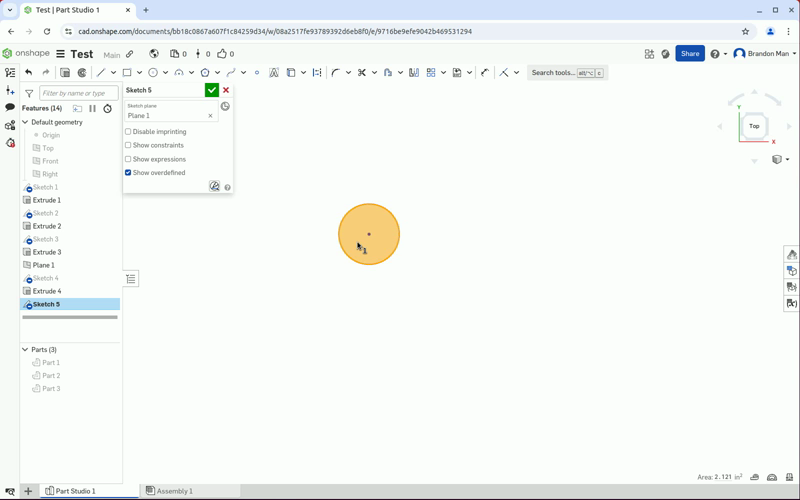
scroll(-6)
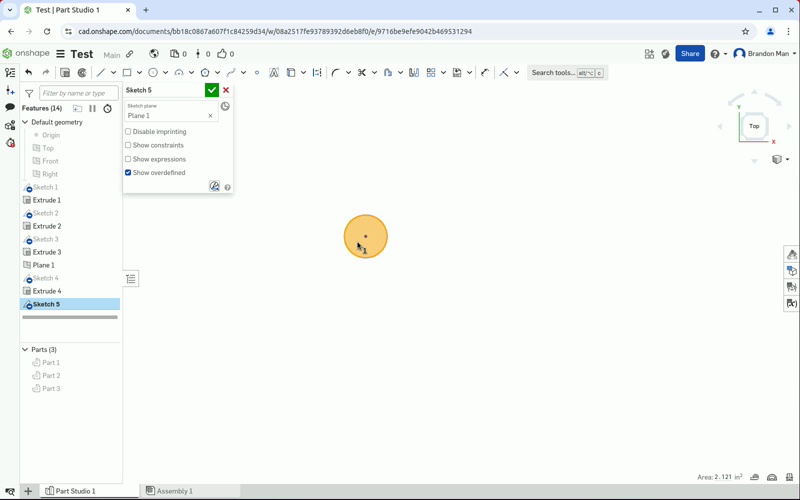
scroll(-6)
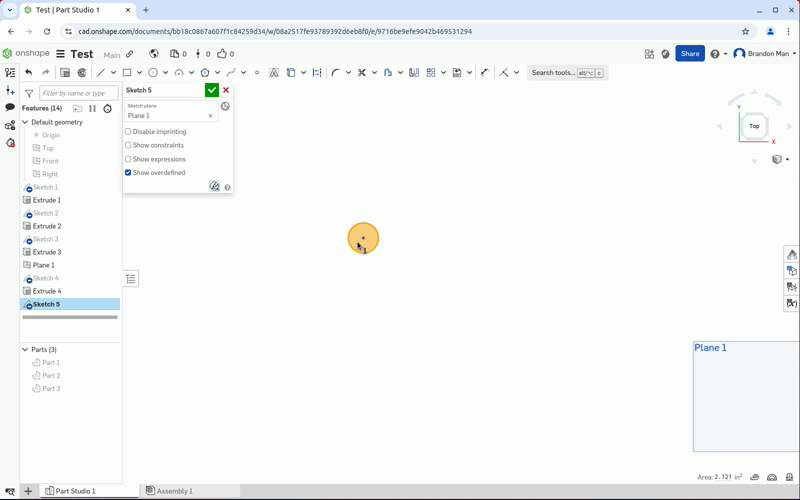
scroll(-6)
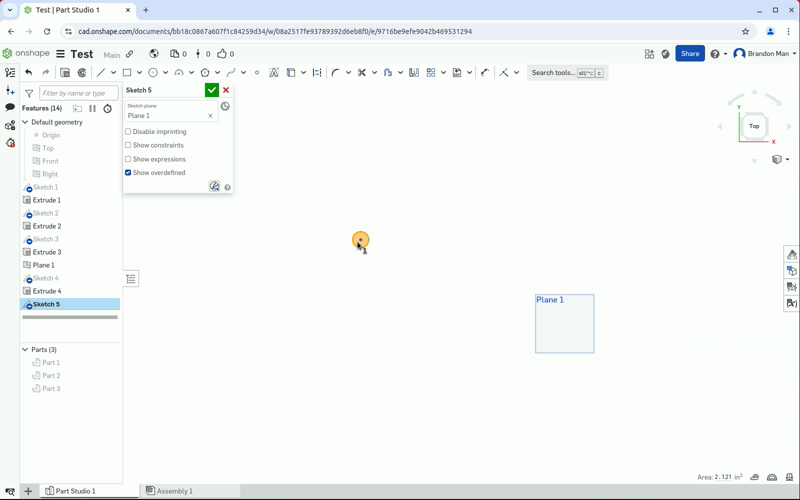
scroll(-6)
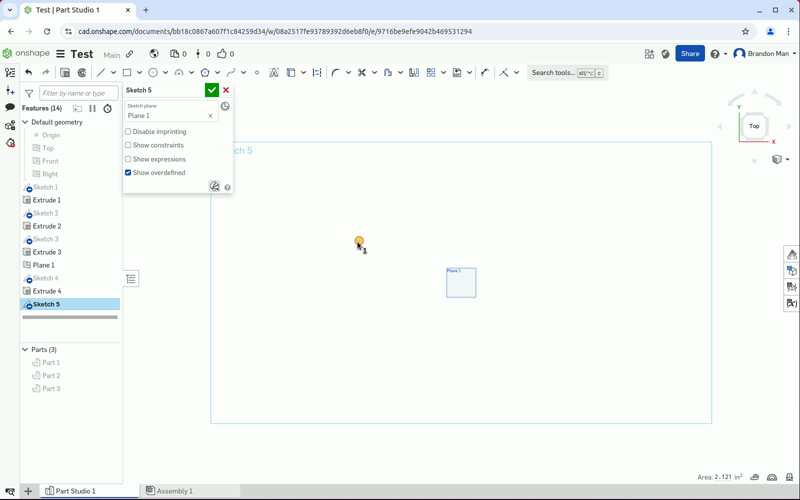
mouse_move(73, 352)
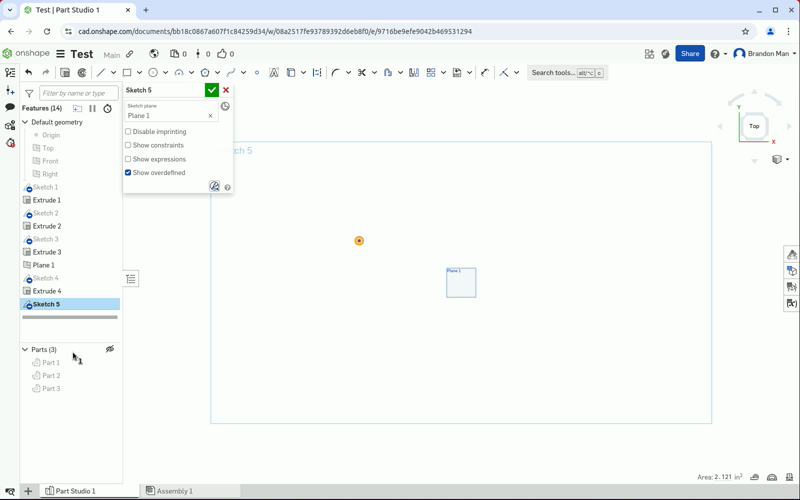
key(shift+y)
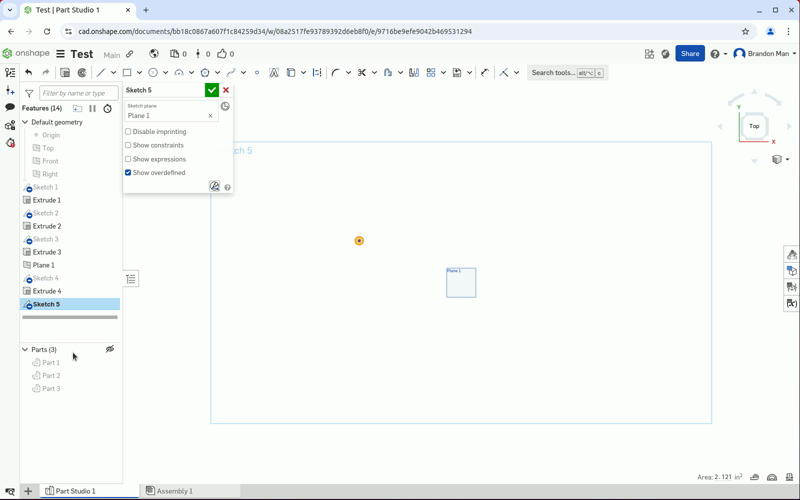
key(shift+e)
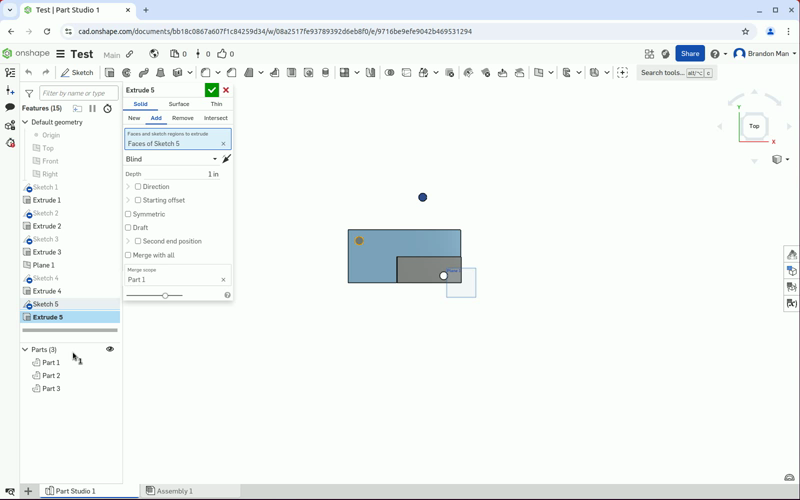
mouse_move(143, 106)
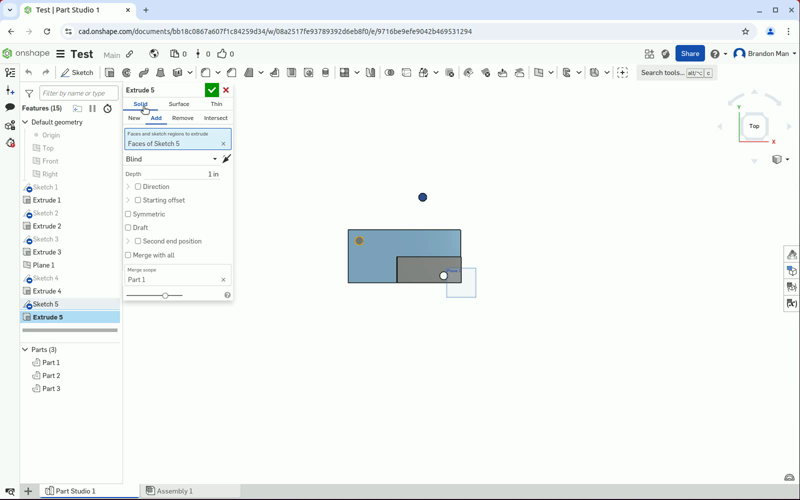
click(143, 106)
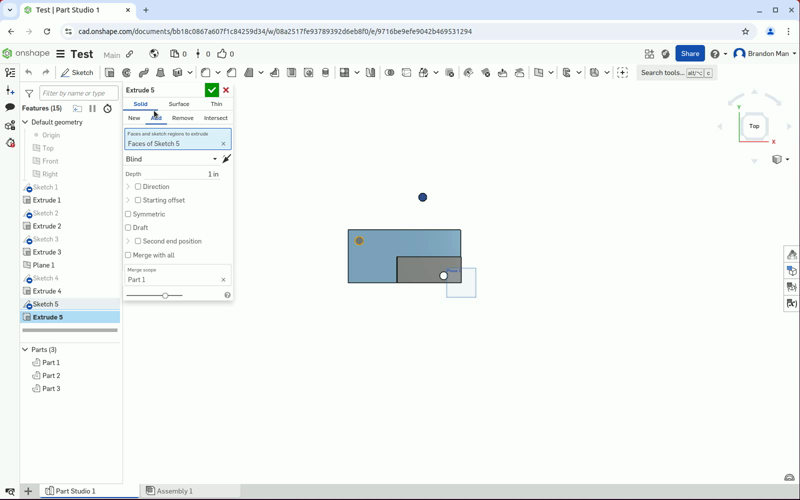
mouse_move(186, 120)
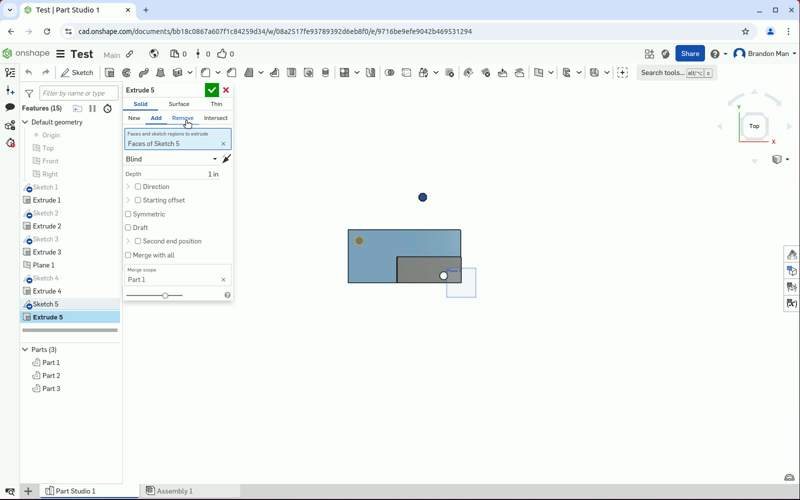
click(186, 120)
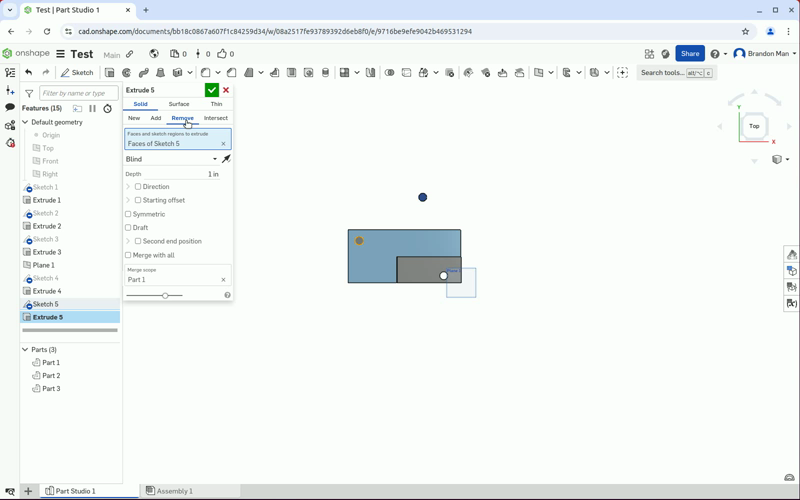
key(tab, 4)
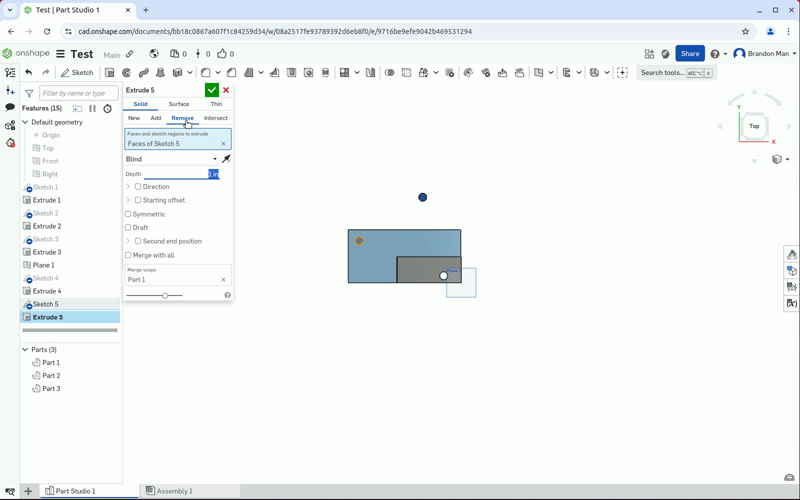
text(15.646)
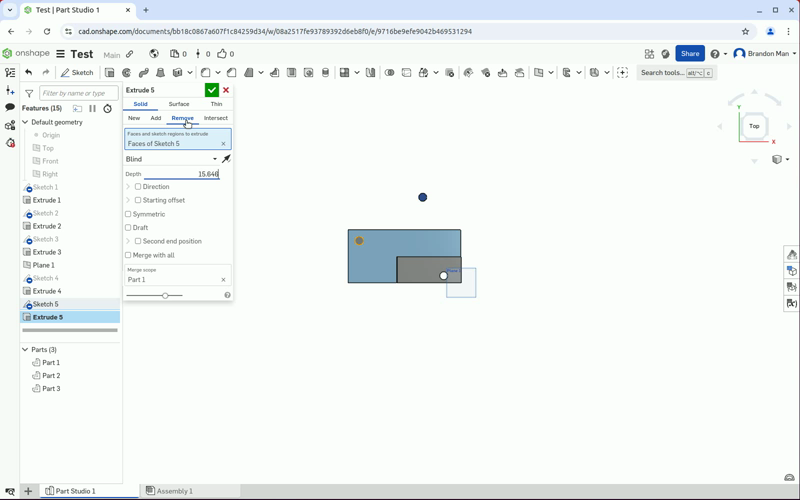
key(tab, 6)
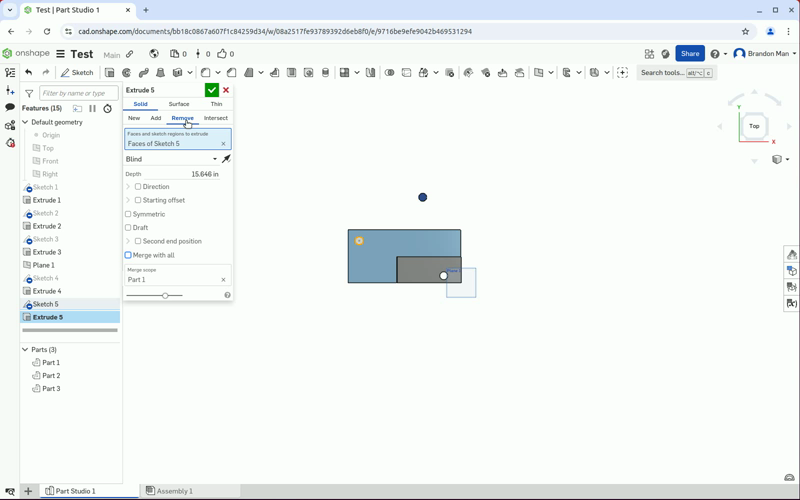
key(space)
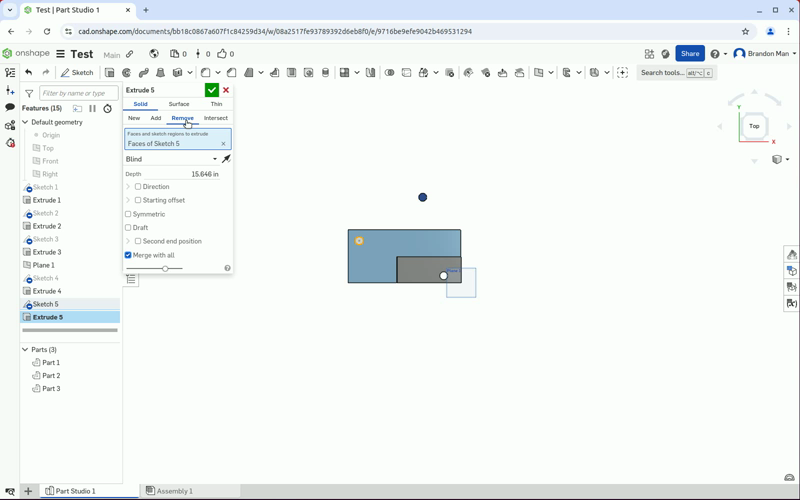
key(enter)
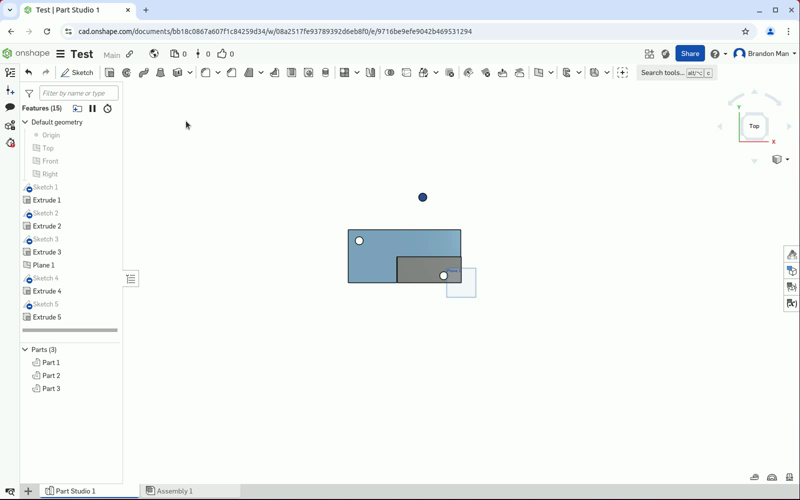
key(shift+h)
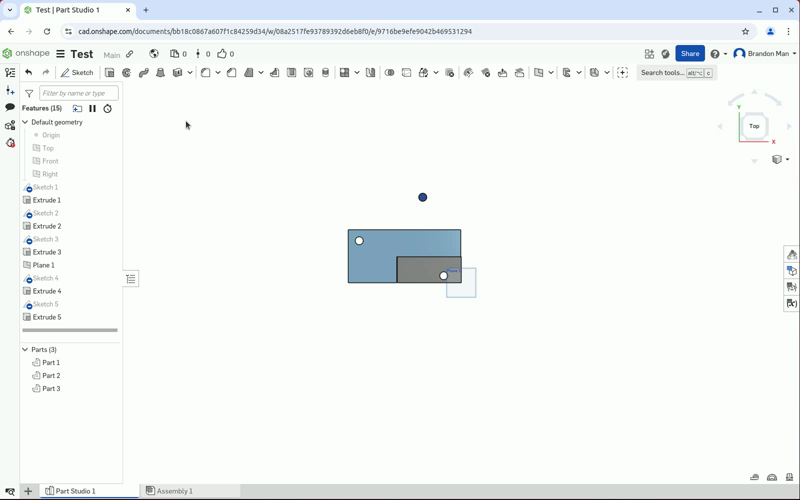
key(shift+h)
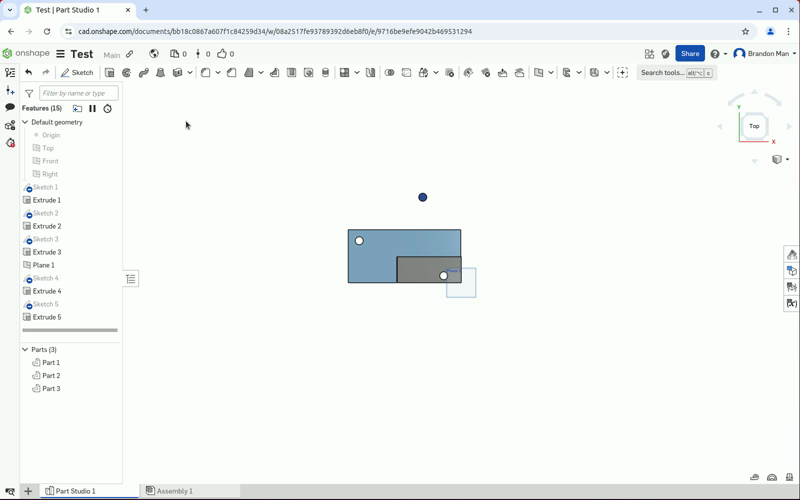
key(shift+7)
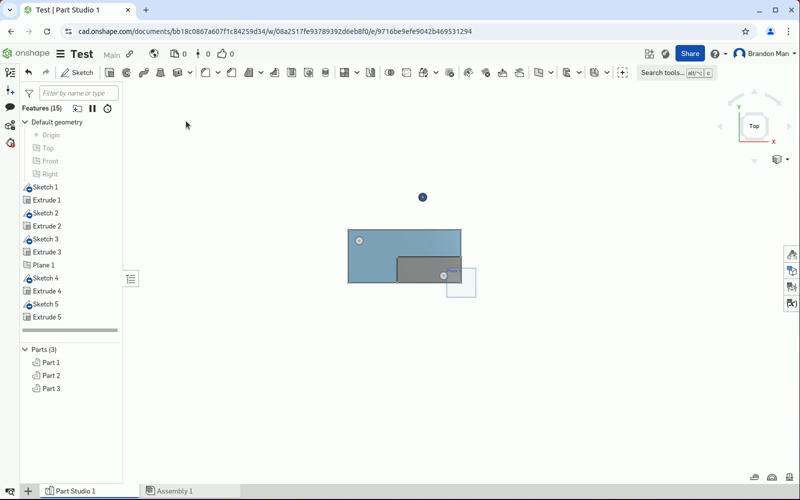
key(up, 3)
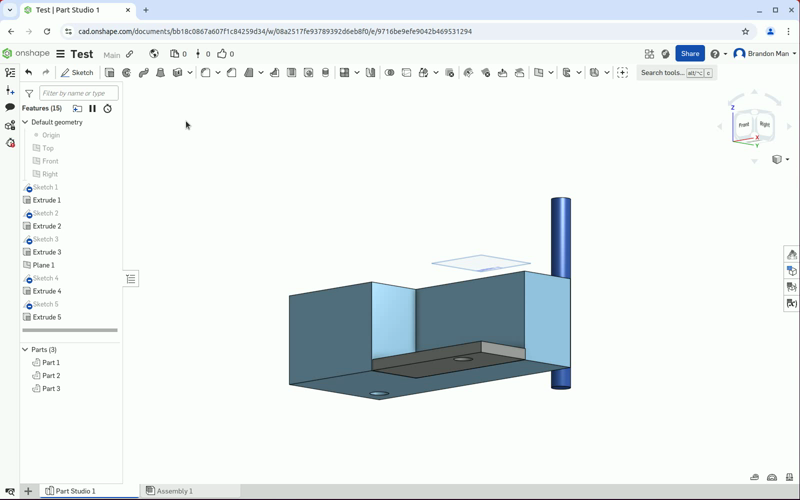
key(left, 3)
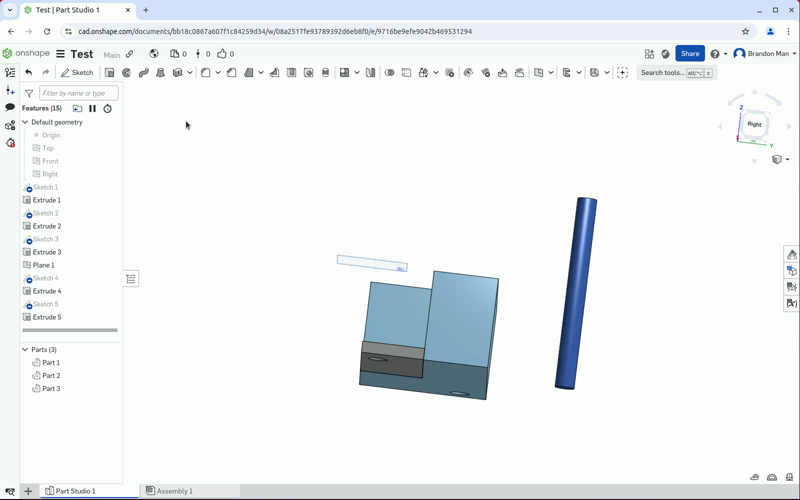
key(right, 3)
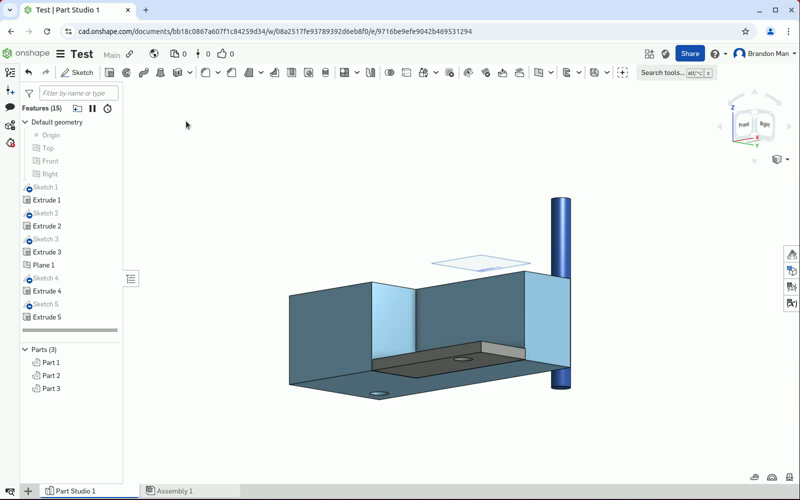
key(down, 3)
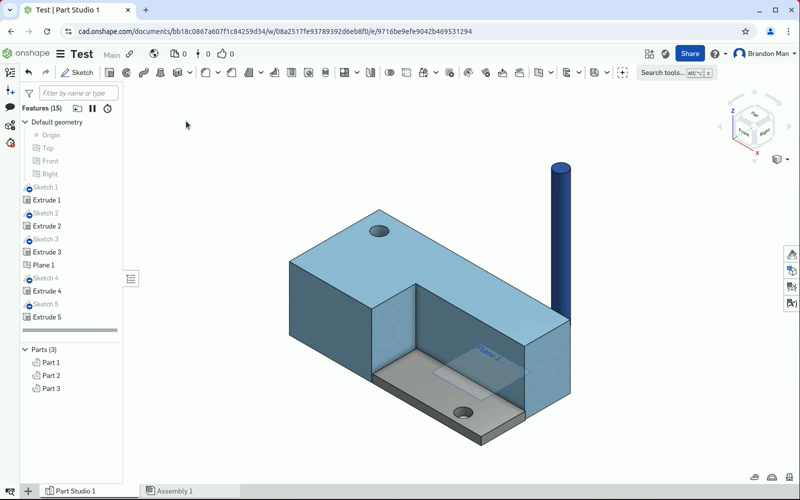
mouse_move(73, 189)
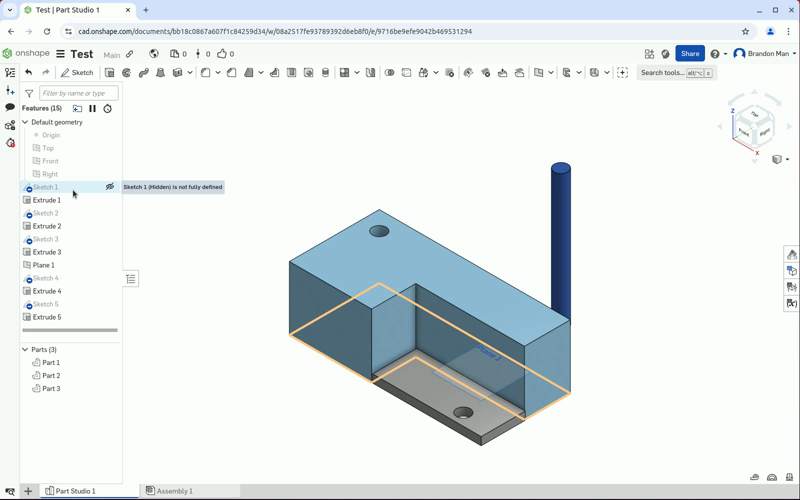
click(73, 189)